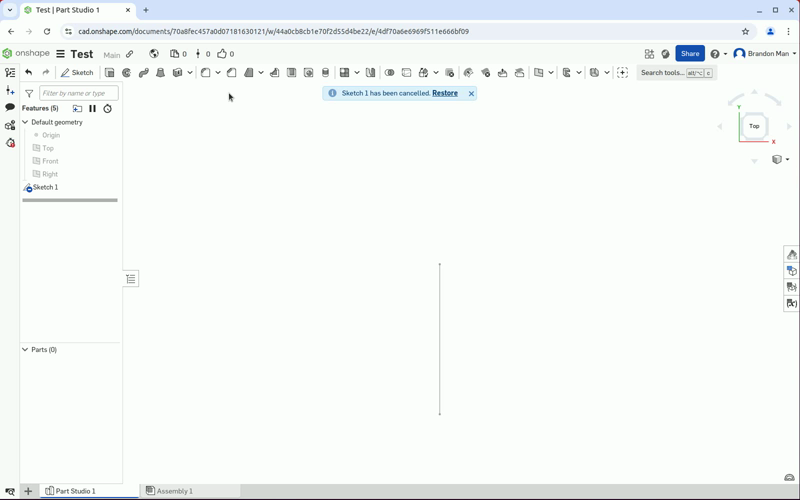
key(shift+h)
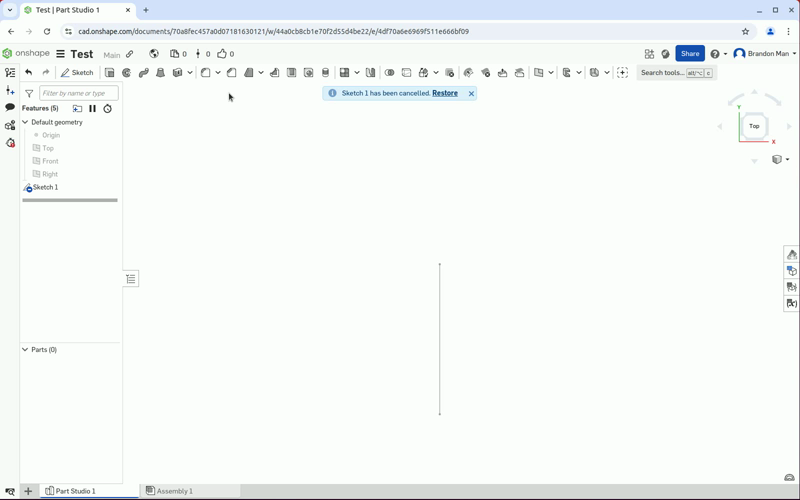
key(shift+s)
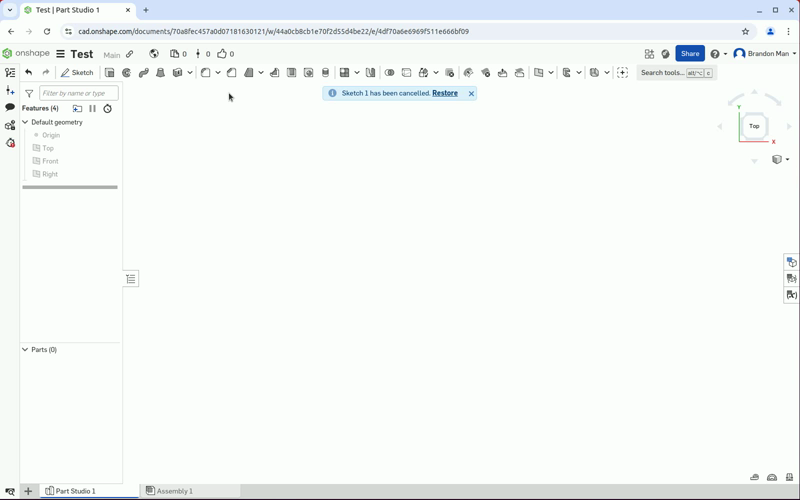
mouse_move(73, 150)
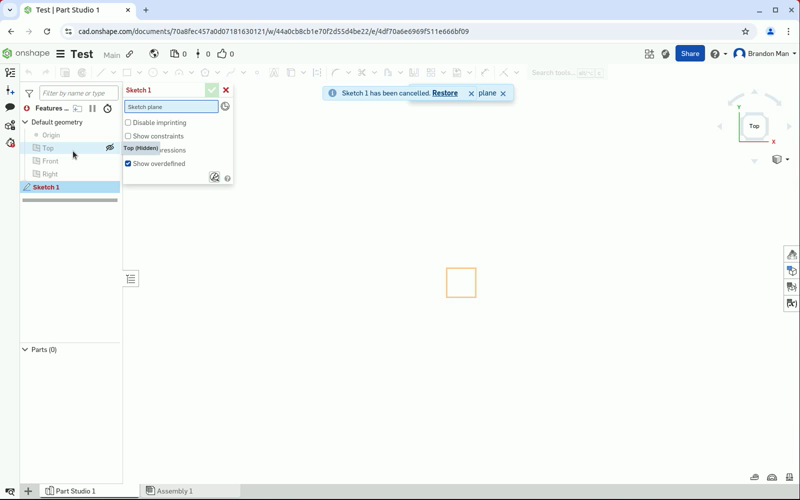
click(73, 150)
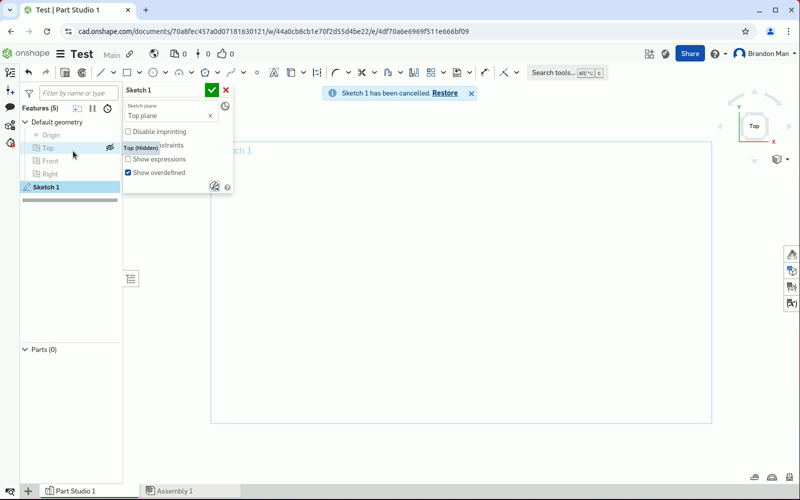
mouse_move(73, 352)
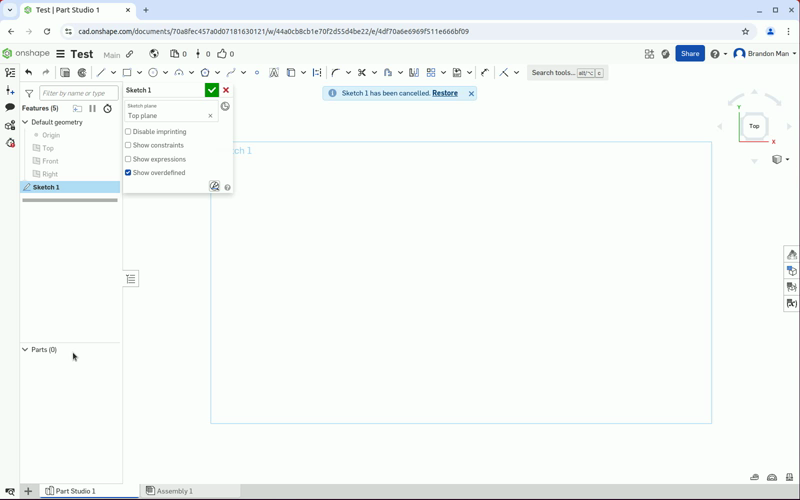
key(y)
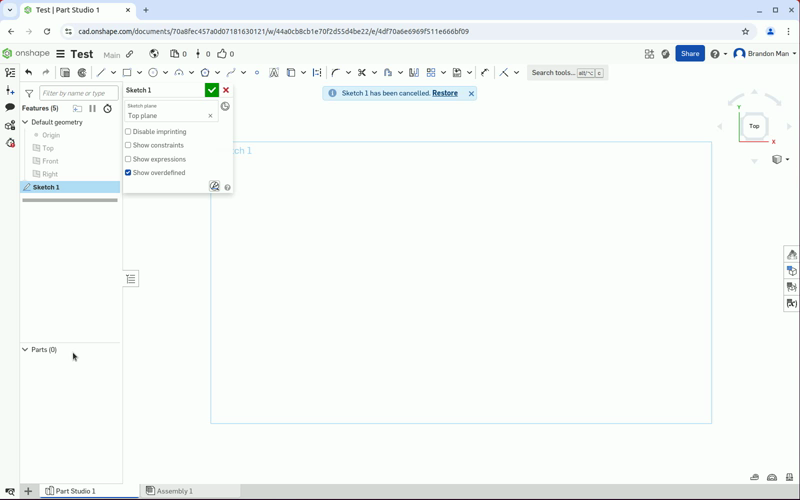
key(c)
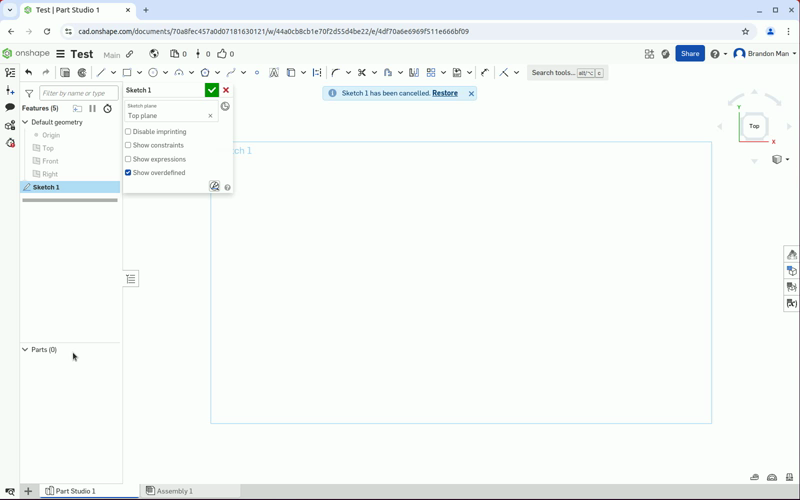
key_down(shift)
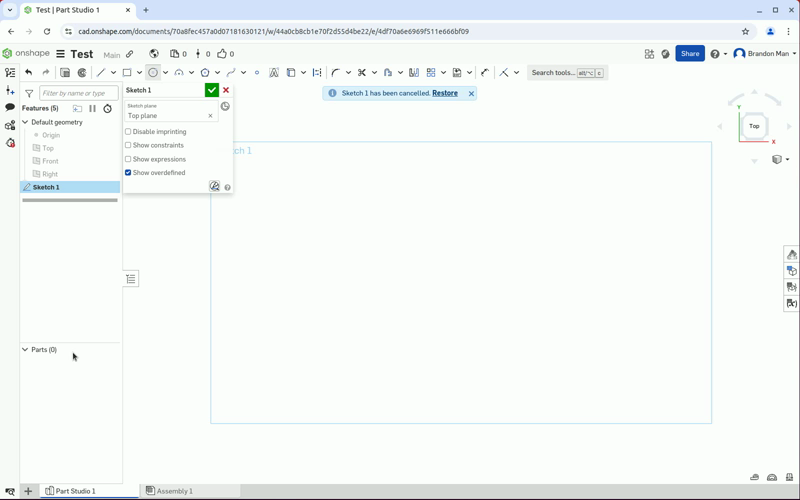
mouse_move(376, 197)
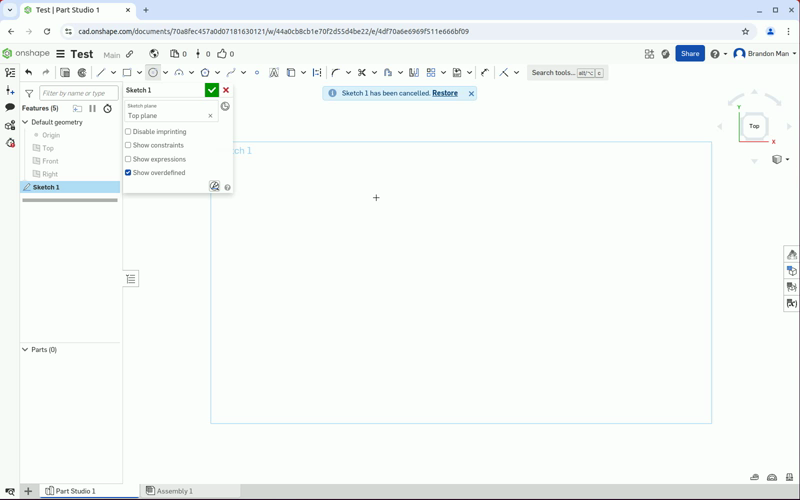
click(376, 197)
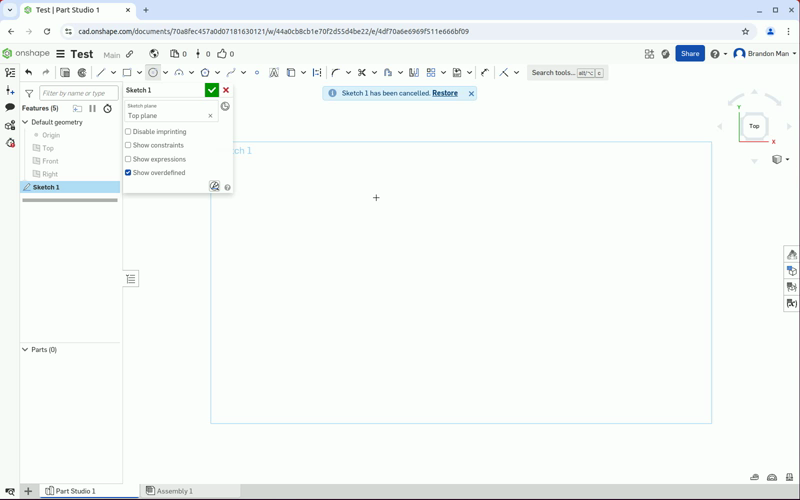
key_up(shift)
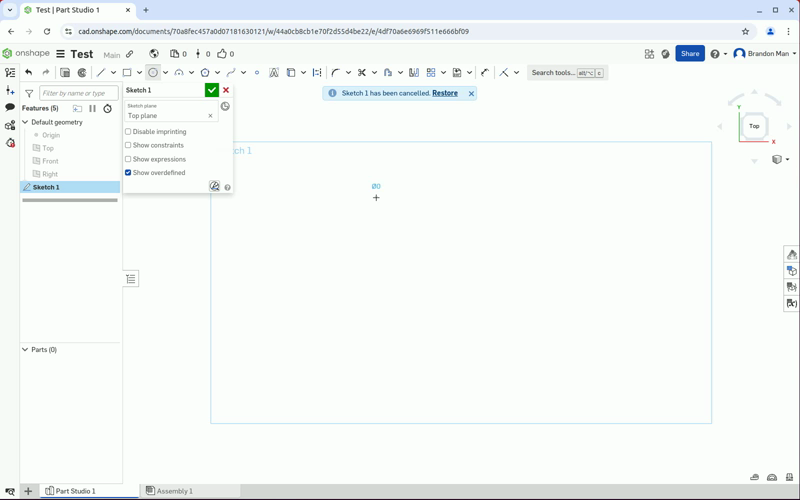
mouse_move(404, 197)
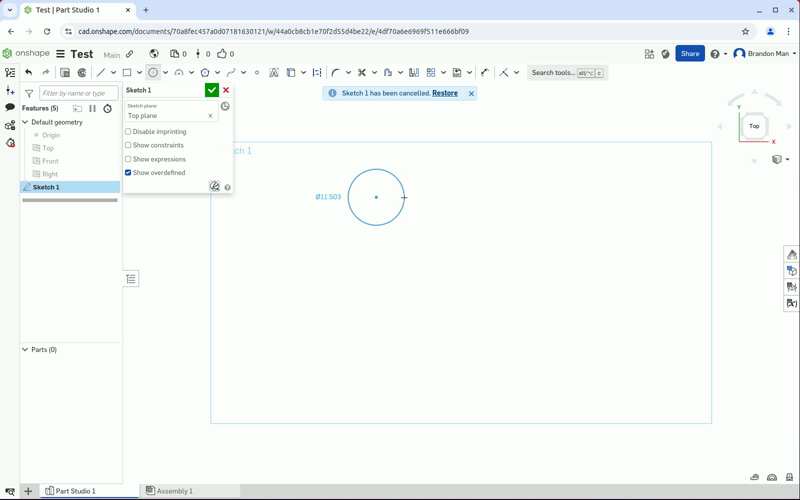
click(404, 197)
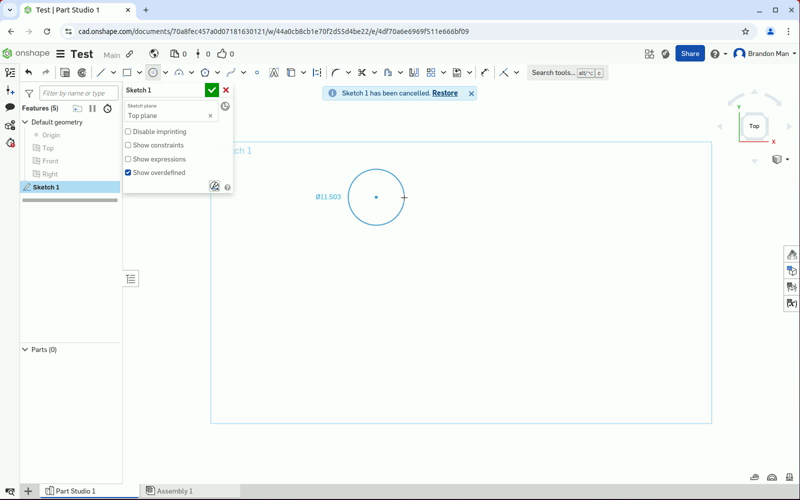
key(esc)
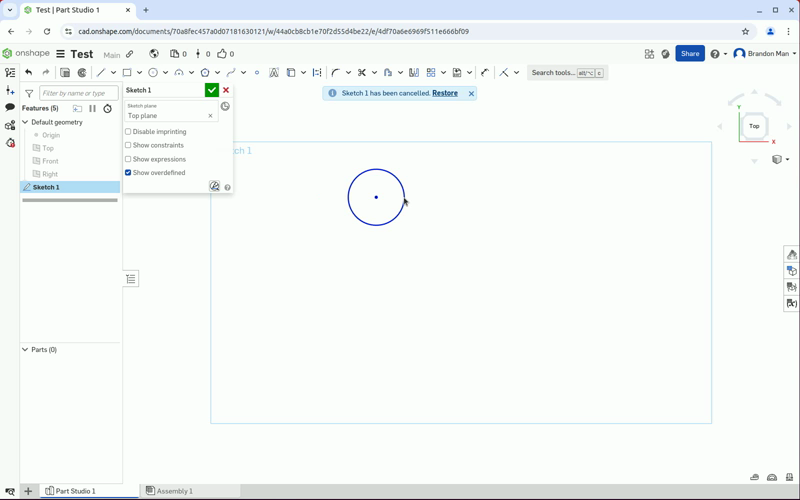
key(c)
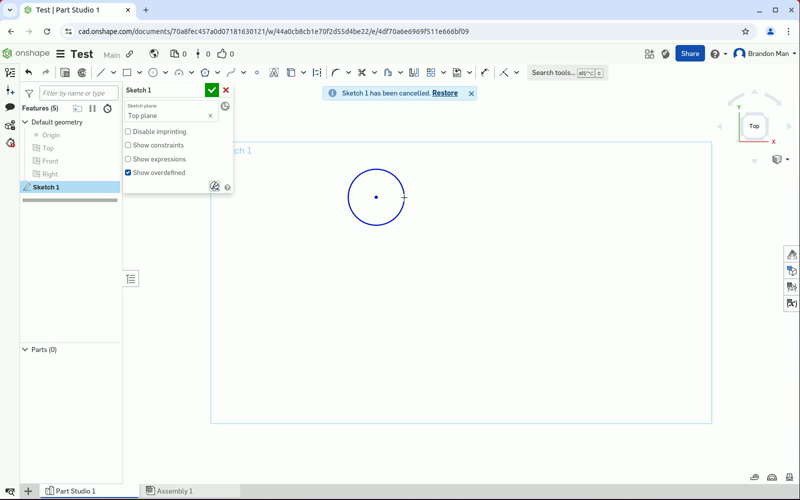
key_down(shift)
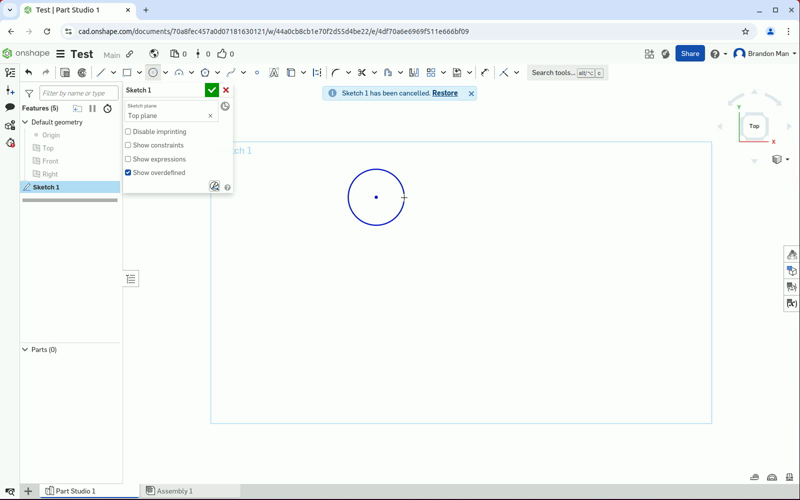
mouse_move(376, 197)
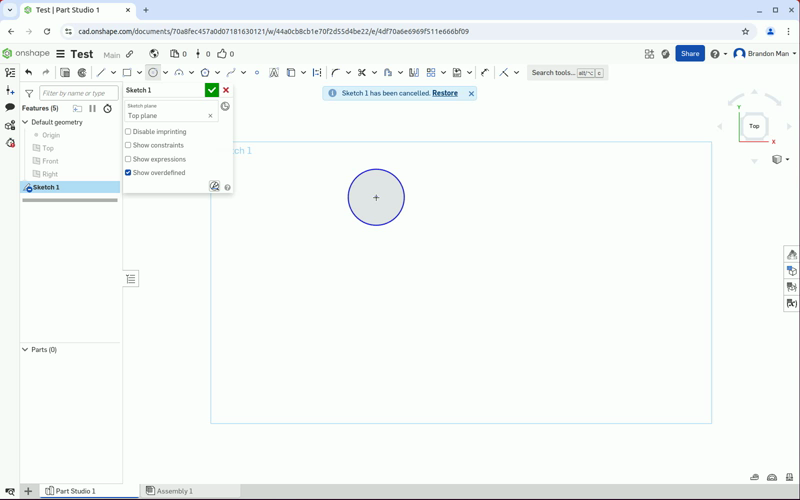
click(376, 197)
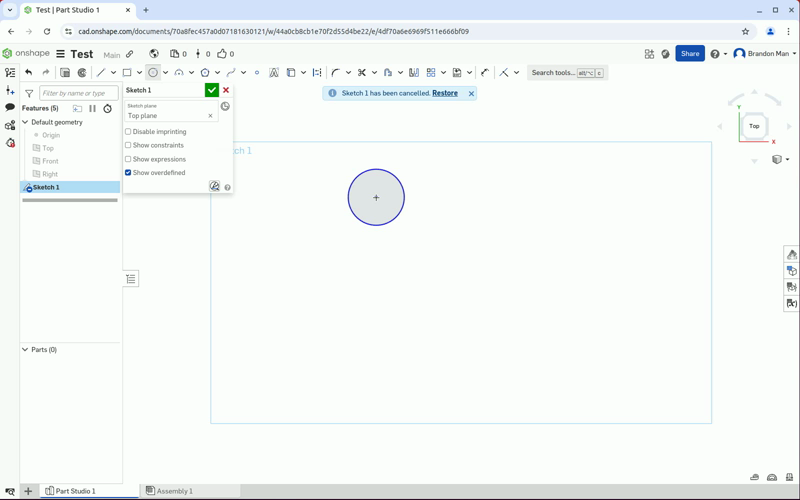
key_up(shift)
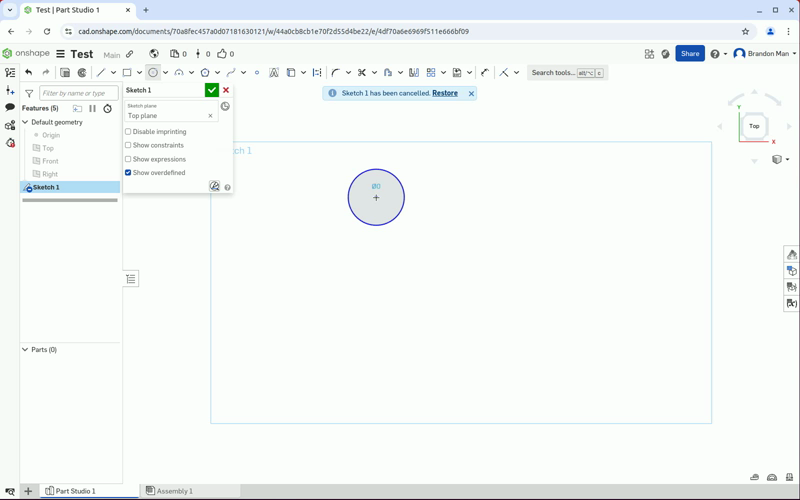
mouse_move(386, 197)
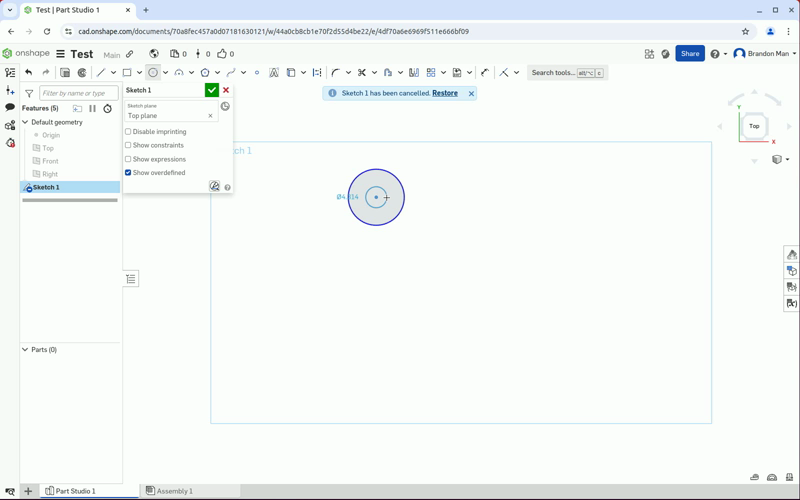
click(386, 197)
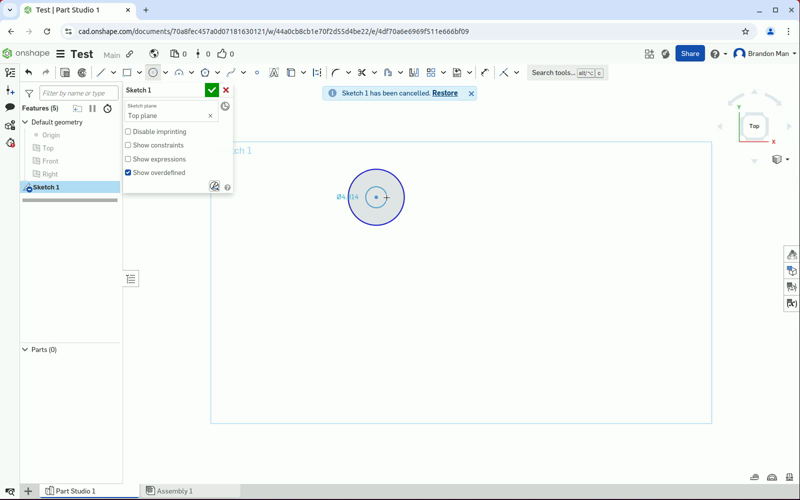
key(esc)
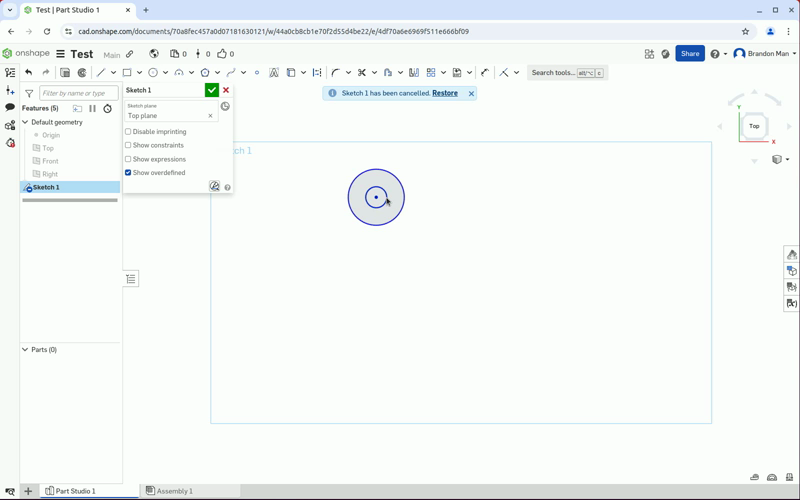
mouse_move(357, 187)
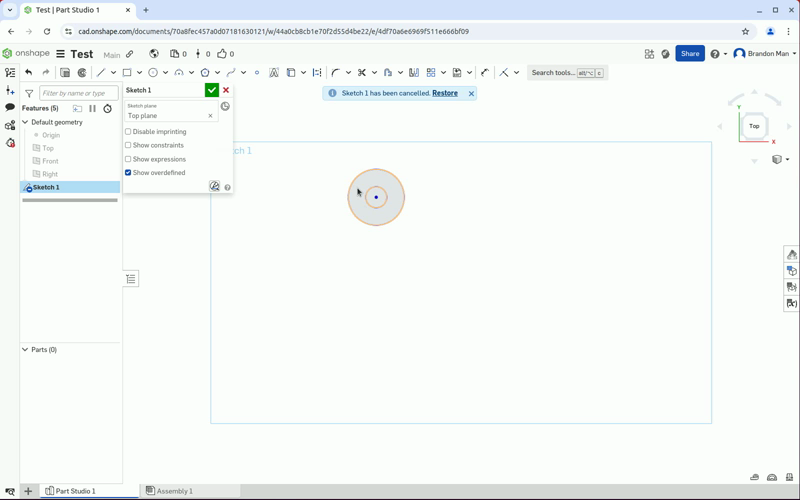
click(357, 187)
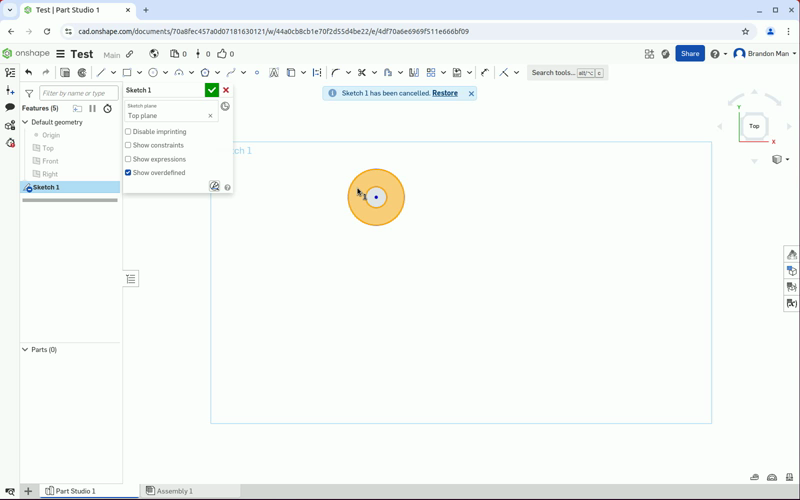
mouse_move(73, 352)
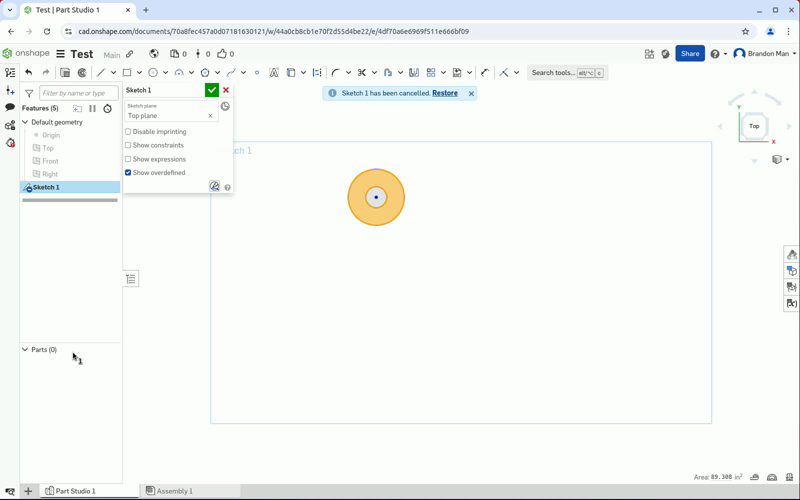
key(shift+y)
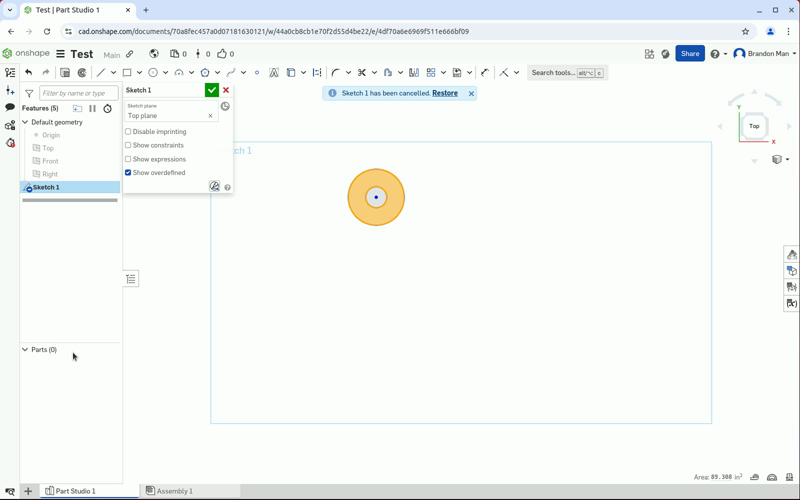
key(shift+e)
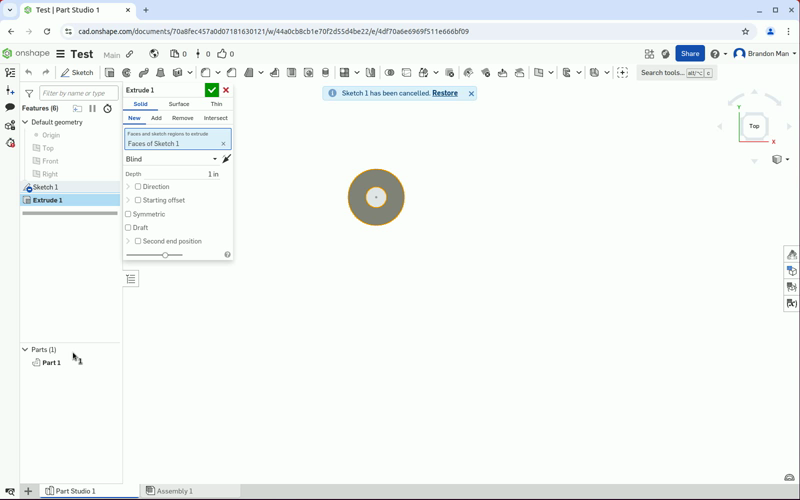
mouse_move(143, 106)
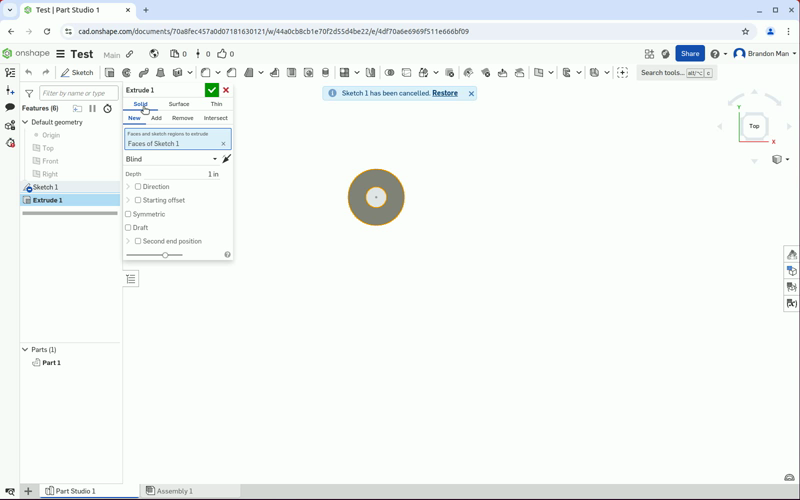
click(143, 106)
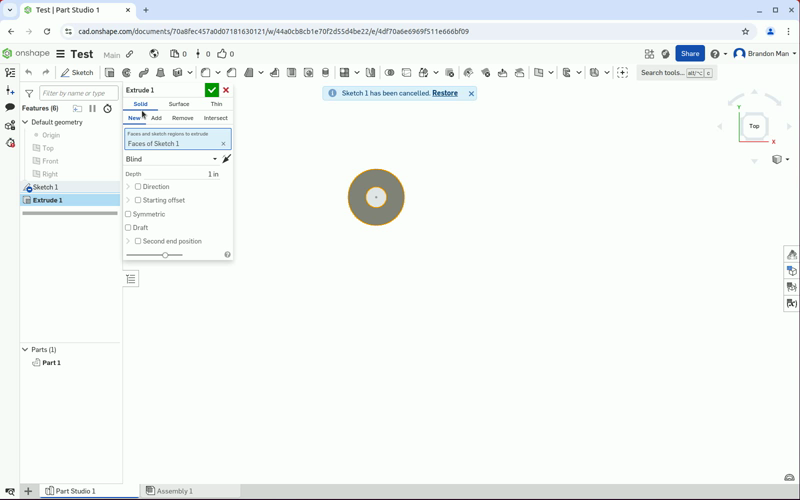
mouse_move(137, 120)
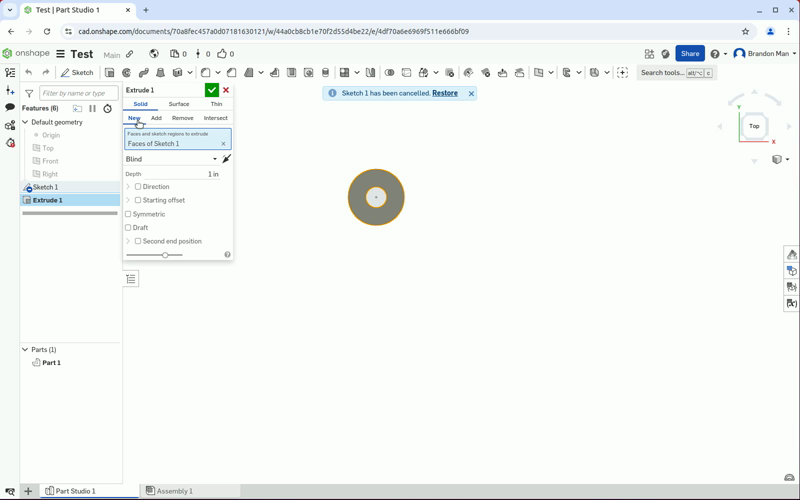
click(137, 120)
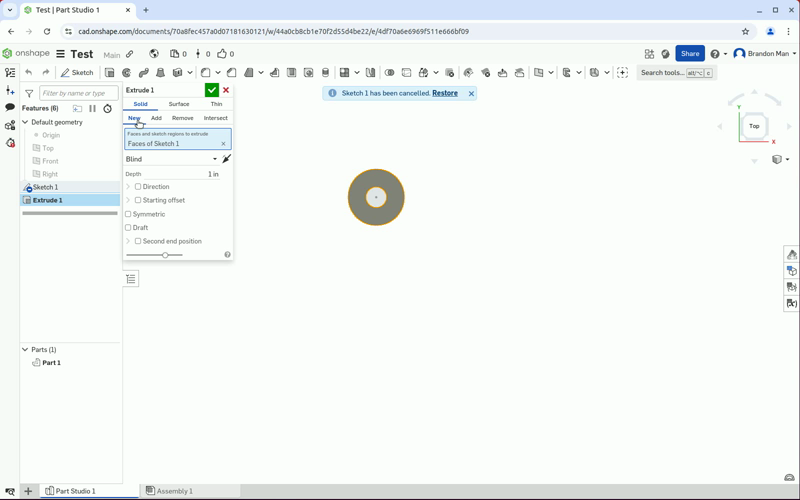
key(tab, 4)
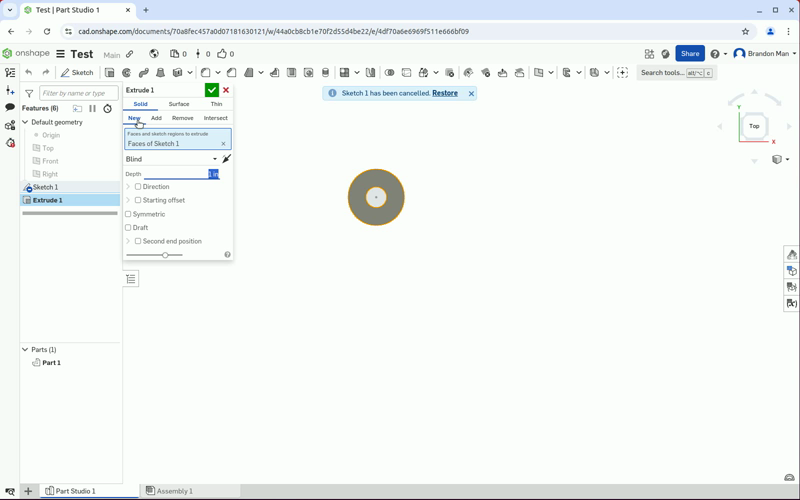
text(3.37)
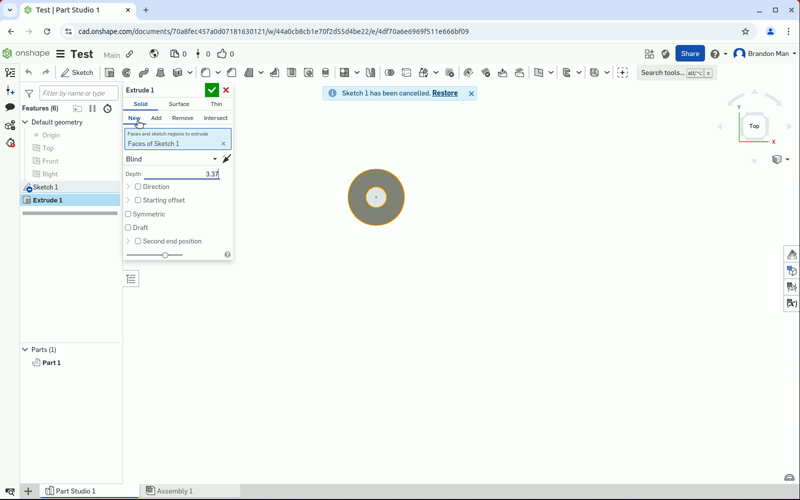
key(enter)
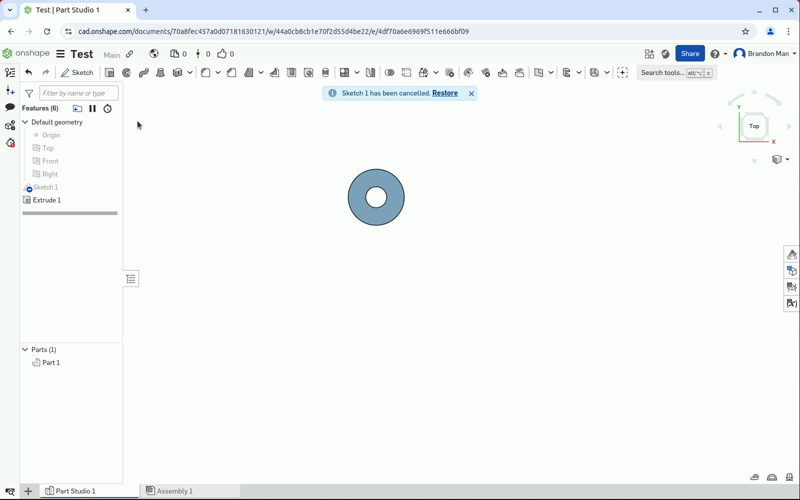
key(shift+h)
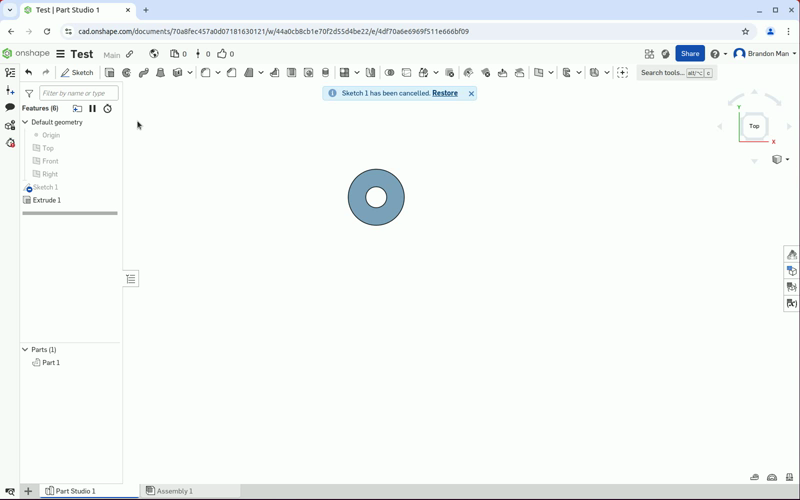
key(shift+h)
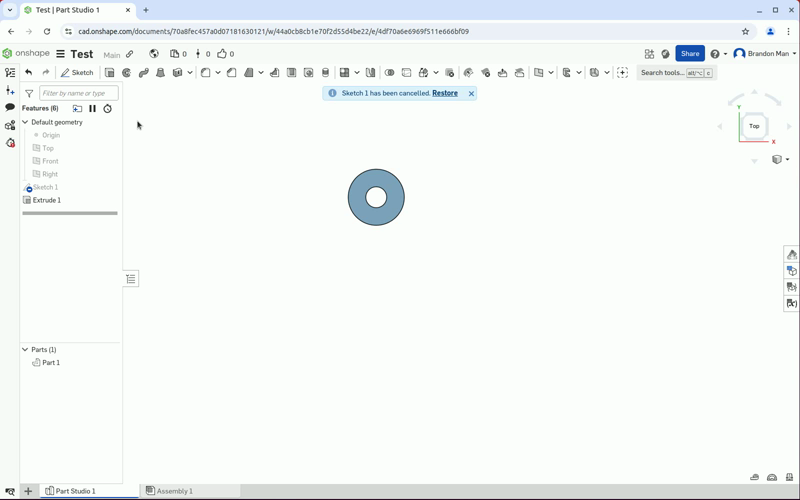
mouse_move(73, 189)
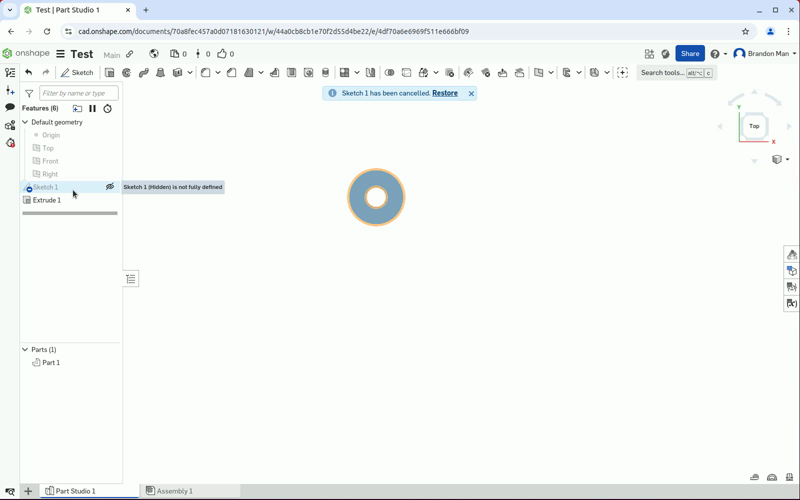
click(73, 189)
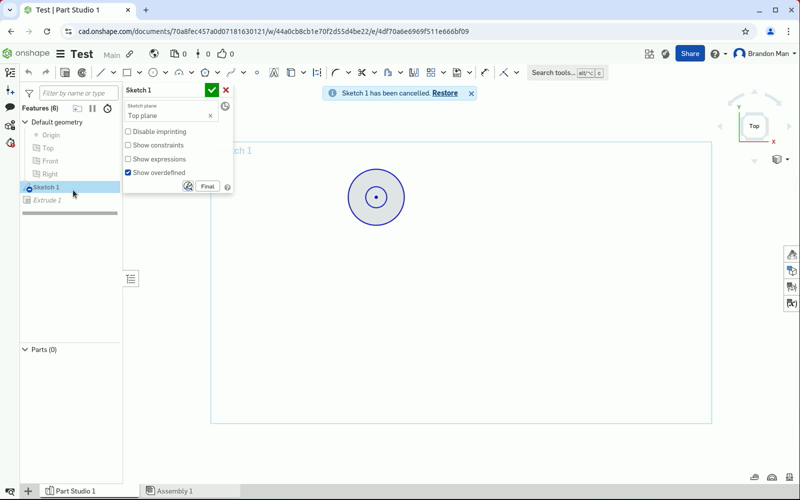
mouse_move(229, 92)
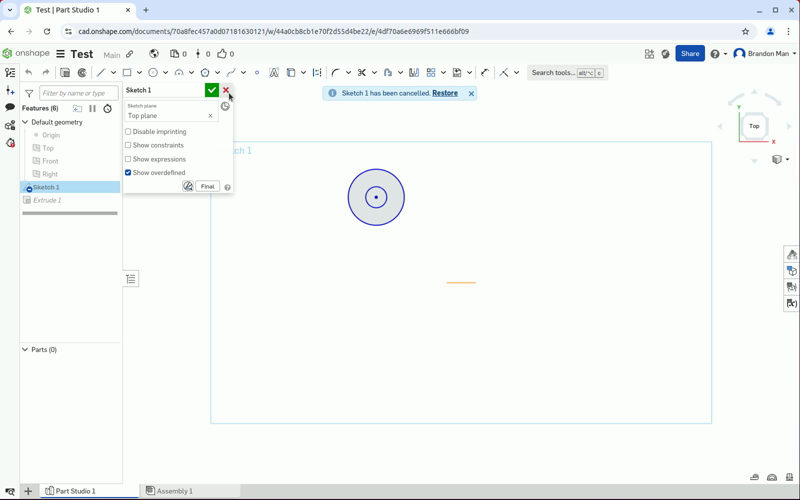
click(229, 92)
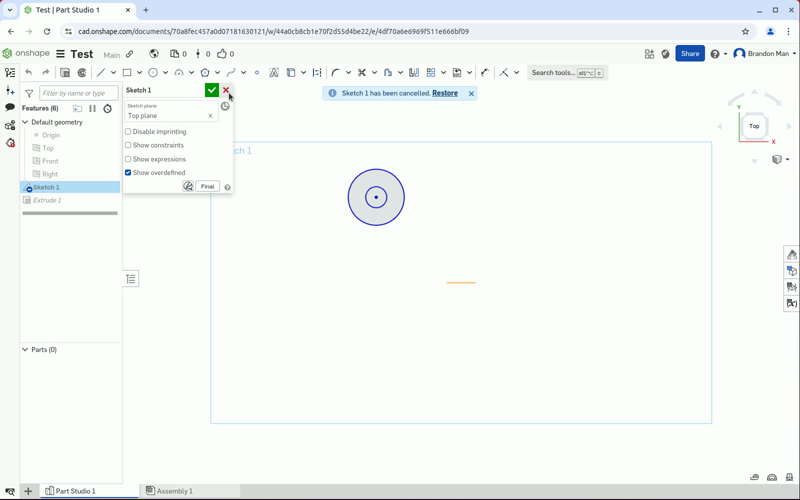
key(shift+s)
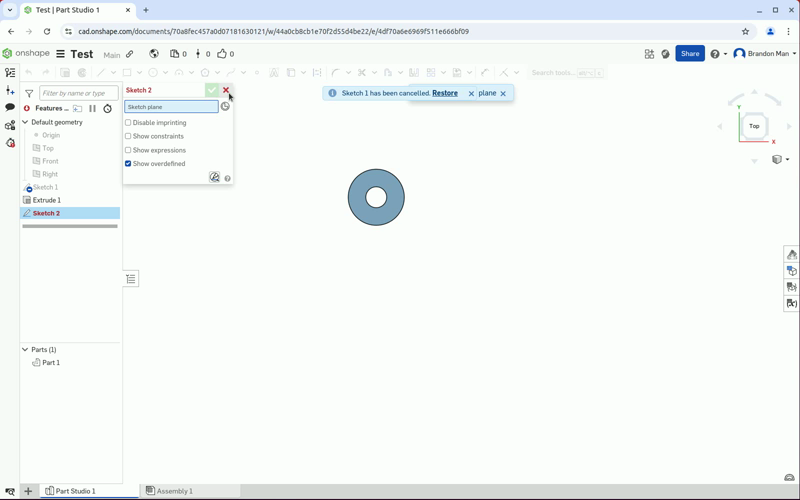
mouse_move(73, 150)
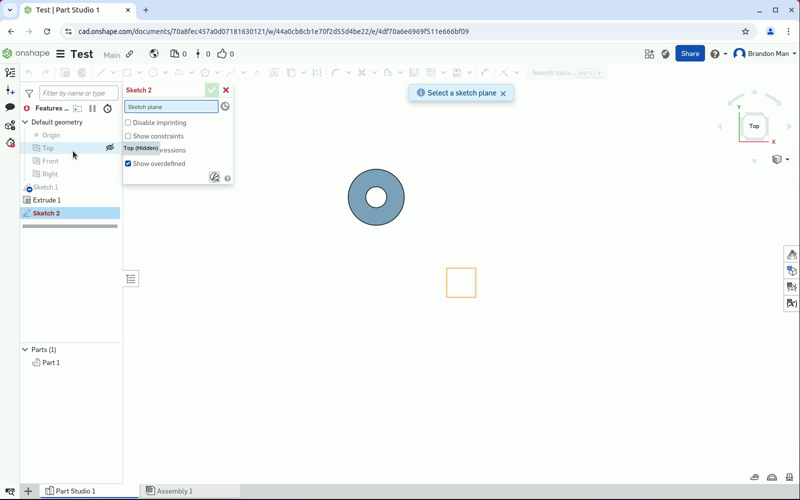
click(73, 150)
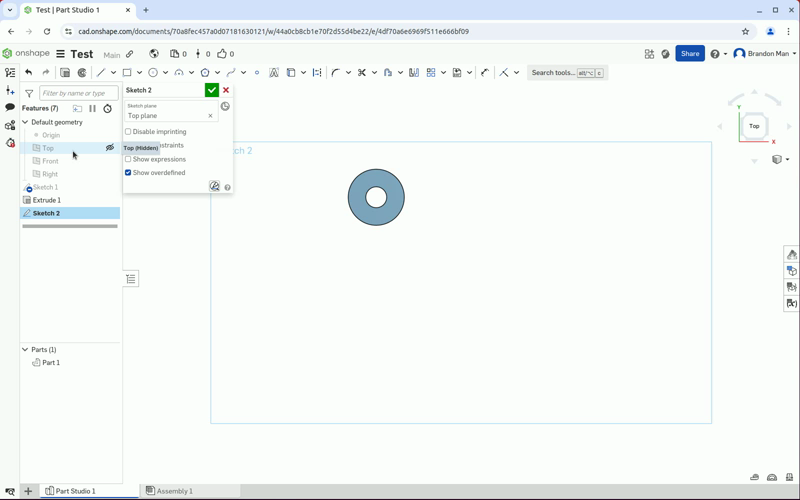
mouse_move(73, 352)
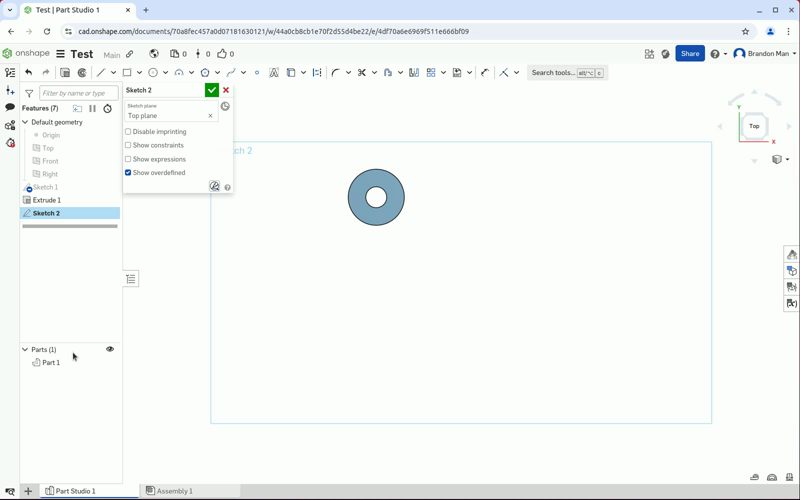
key(y)
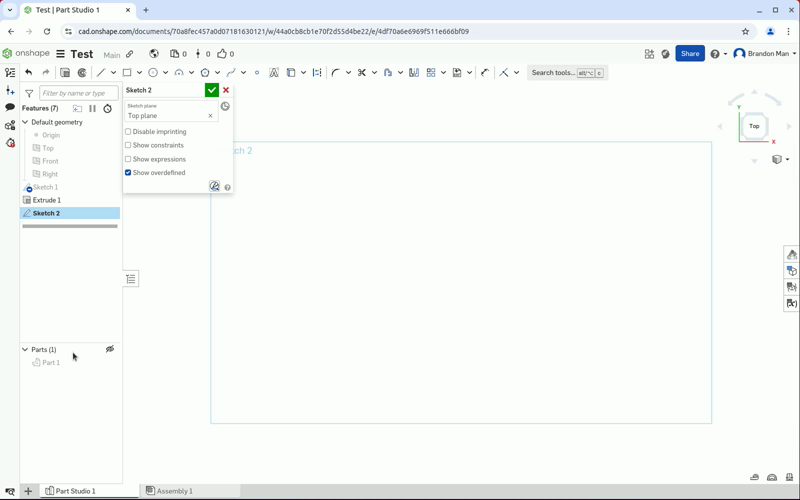
key(a)
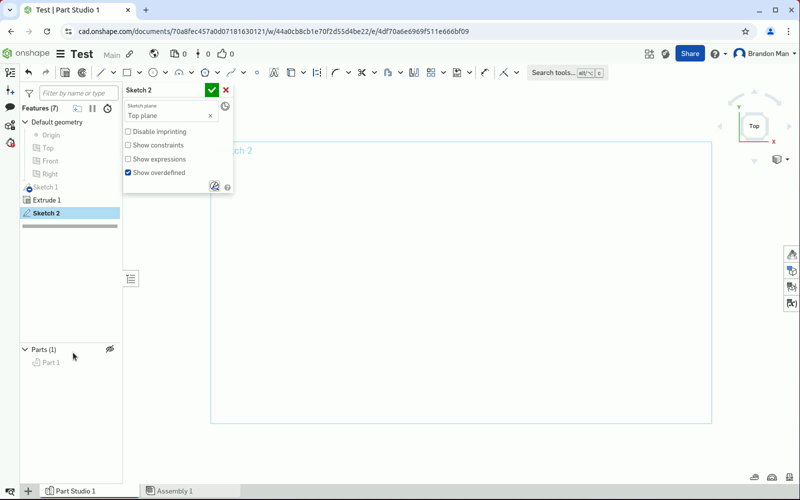
key_down(shift)
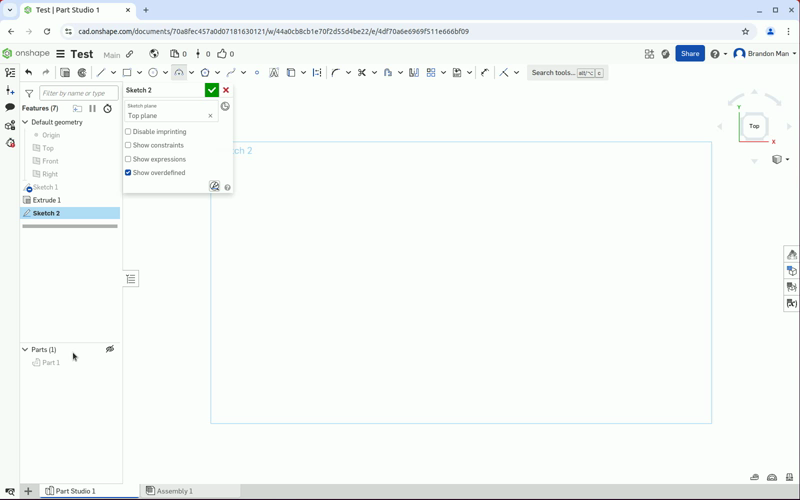
mouse_move(348, 368)
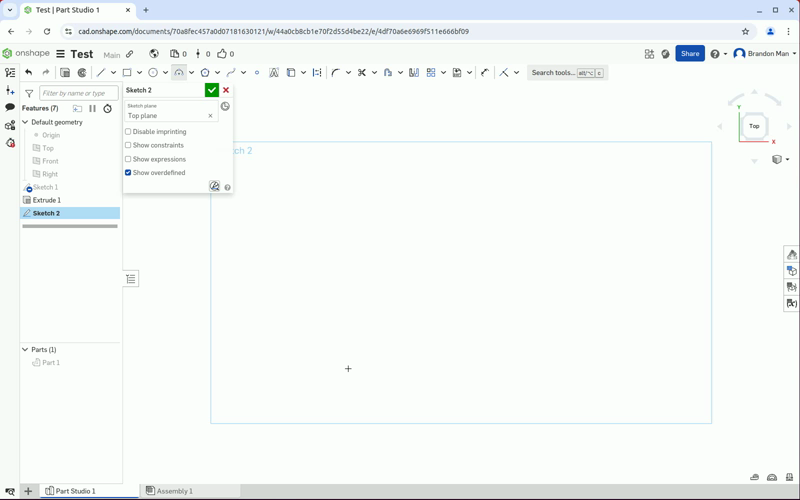
click(348, 368)
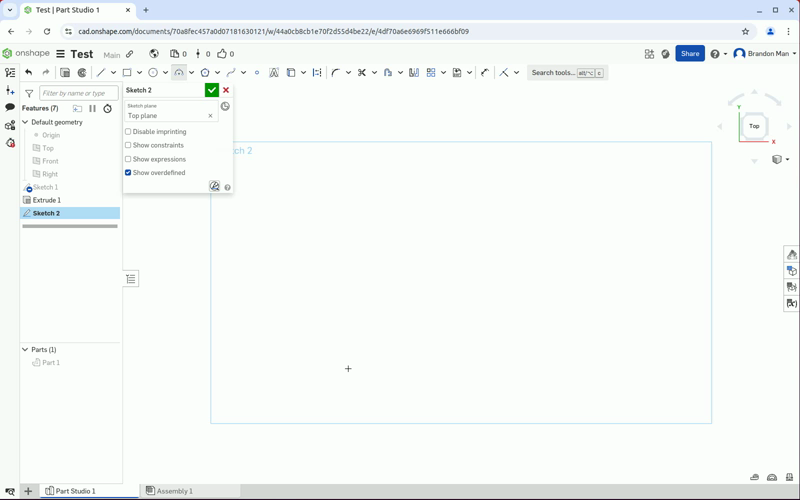
key_up(shift)
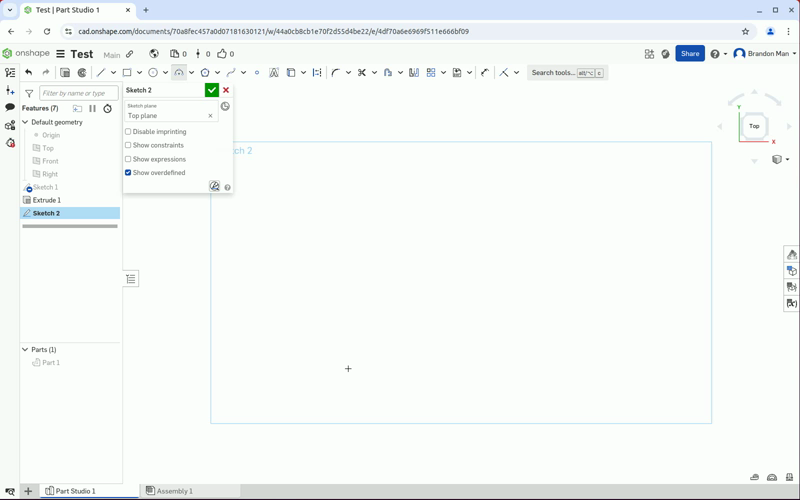
key_down(shift)
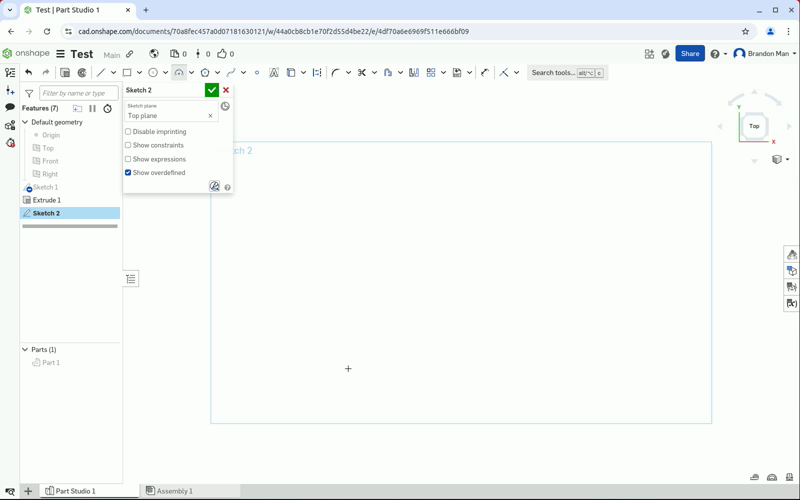
mouse_move(391, 389)
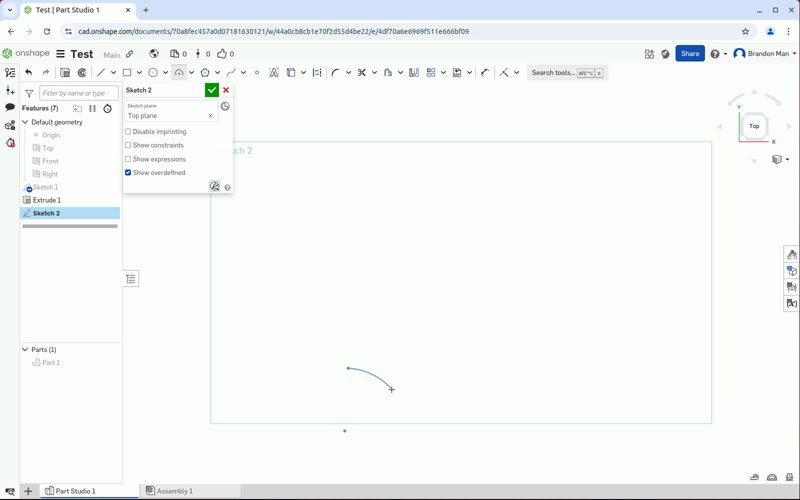
click(391, 389)
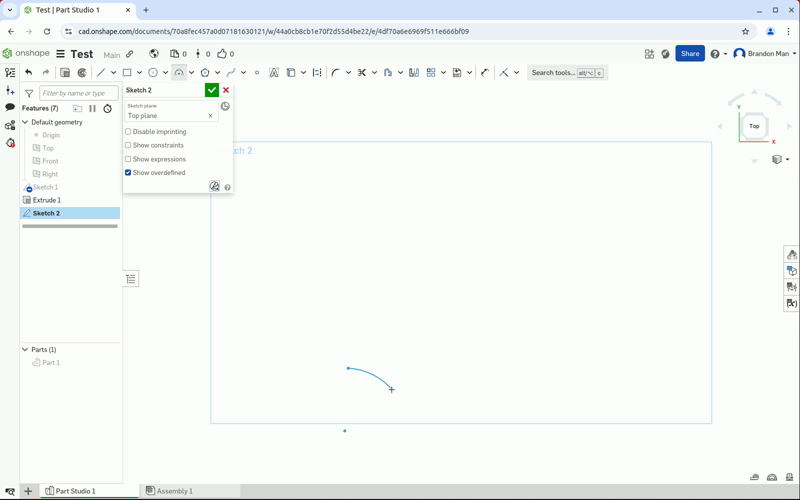
mouse_move(386, 344)
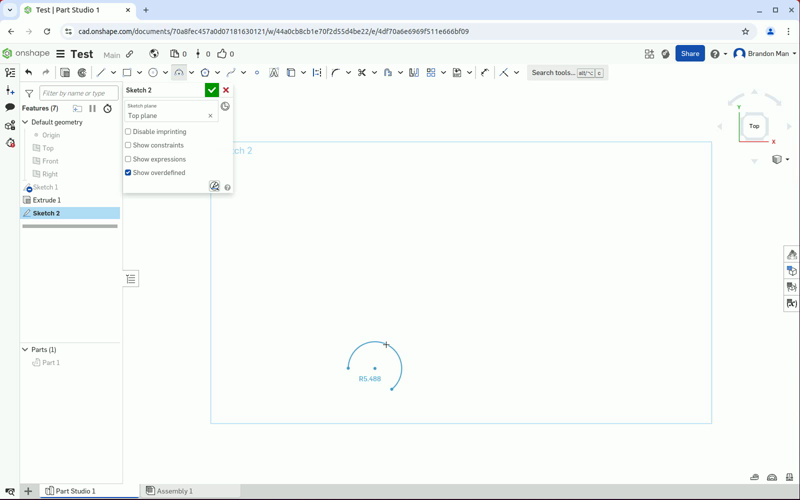
click(386, 344)
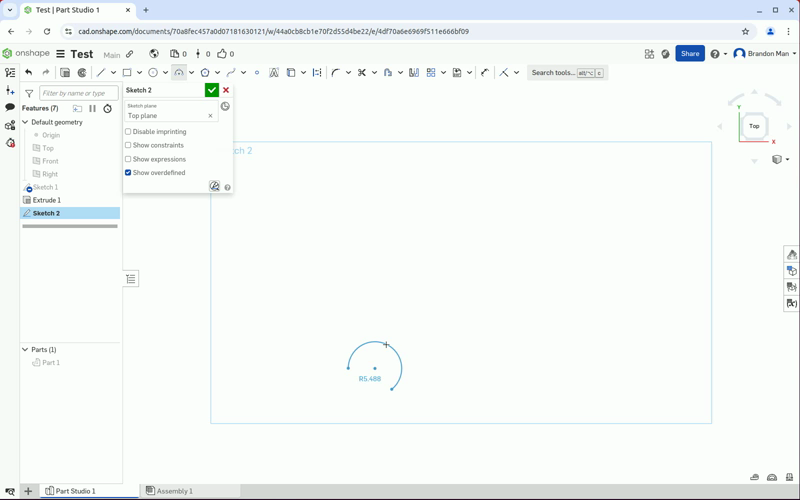
key_up(shift)
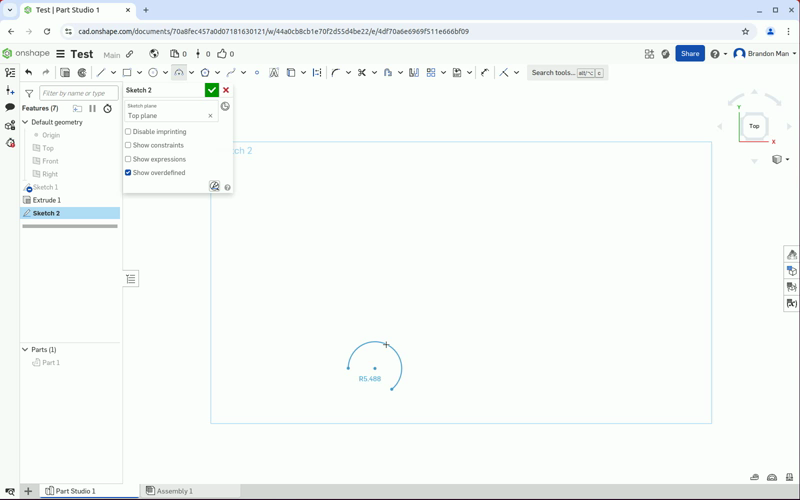
mouse_move(391, 389)
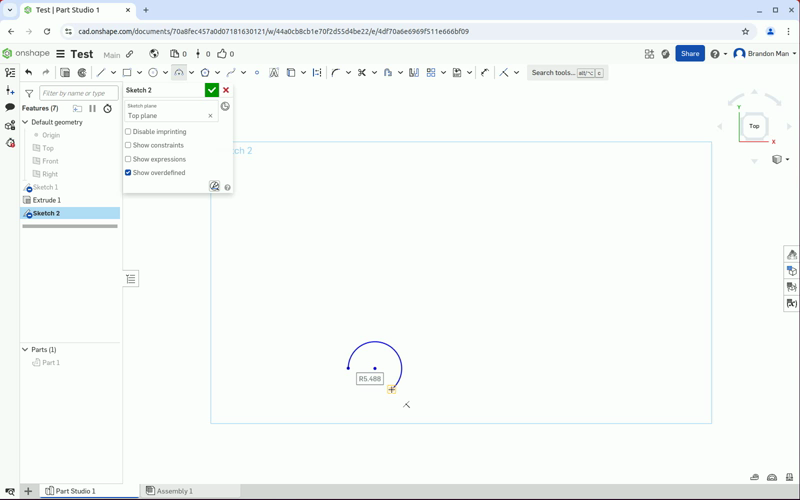
click(391, 389)
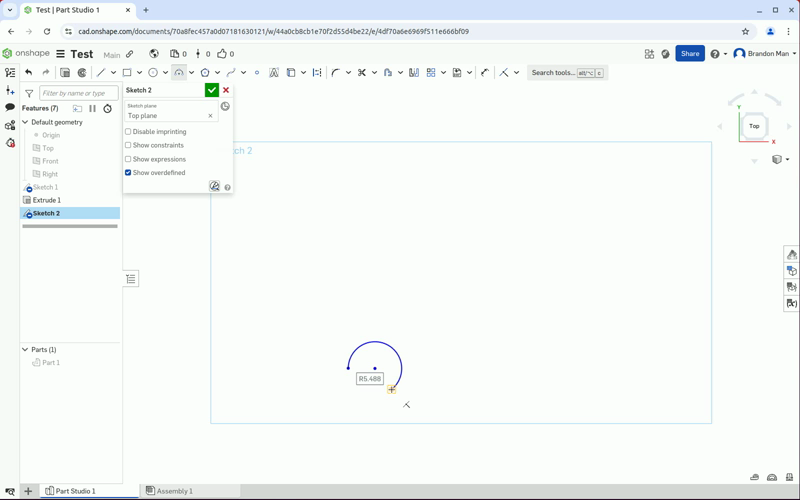
key_down(shift)
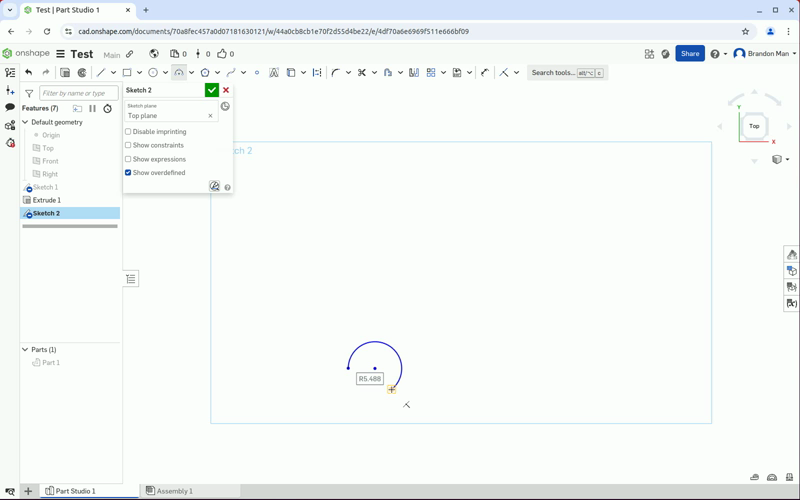
mouse_move(405, 318)
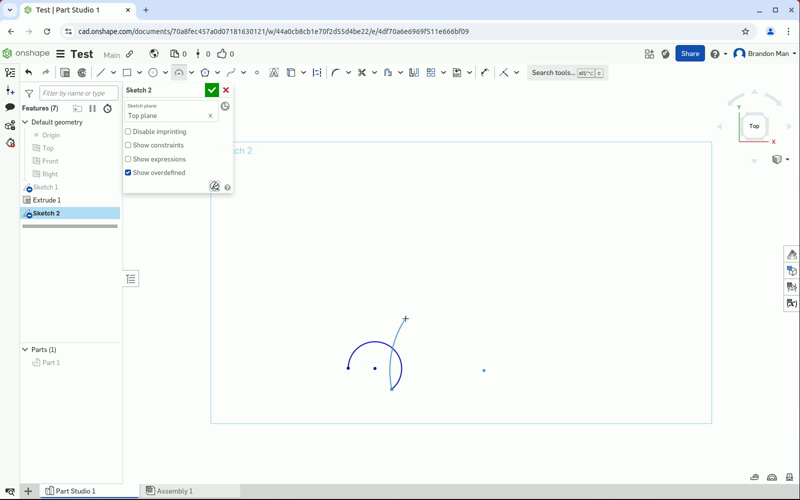
click(405, 318)
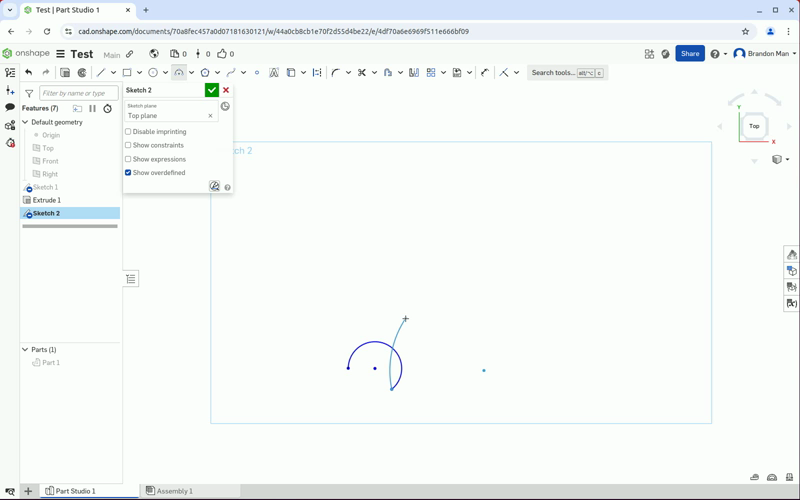
mouse_move(412, 356)
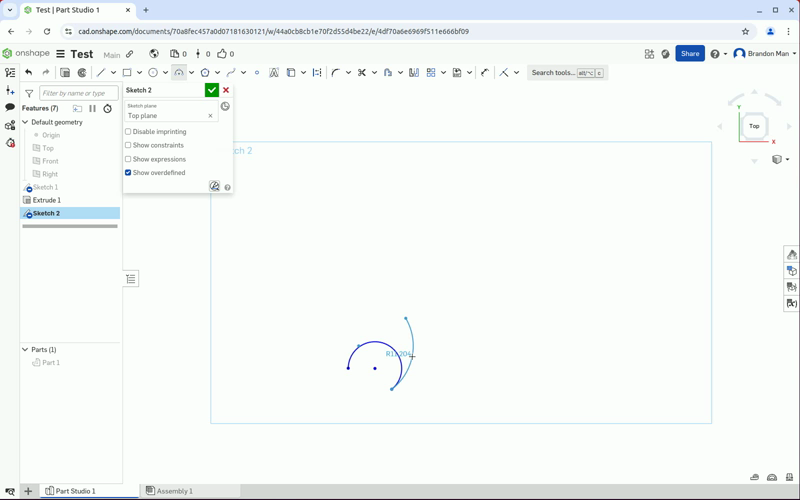
click(412, 356)
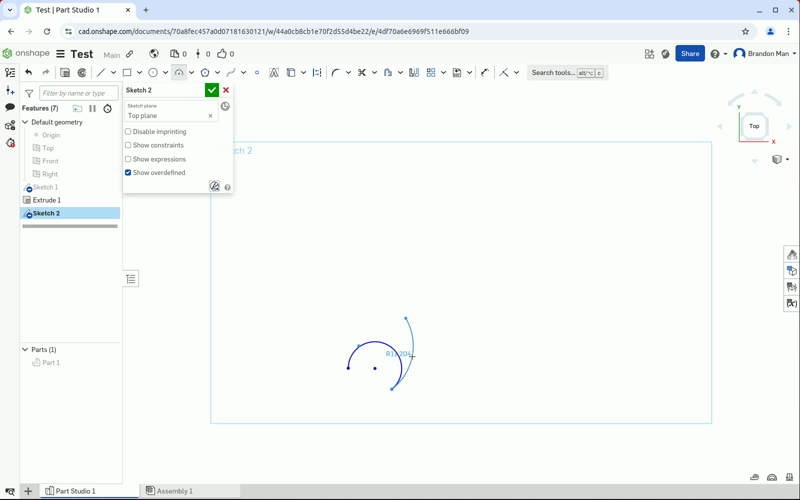
key_up(shift)
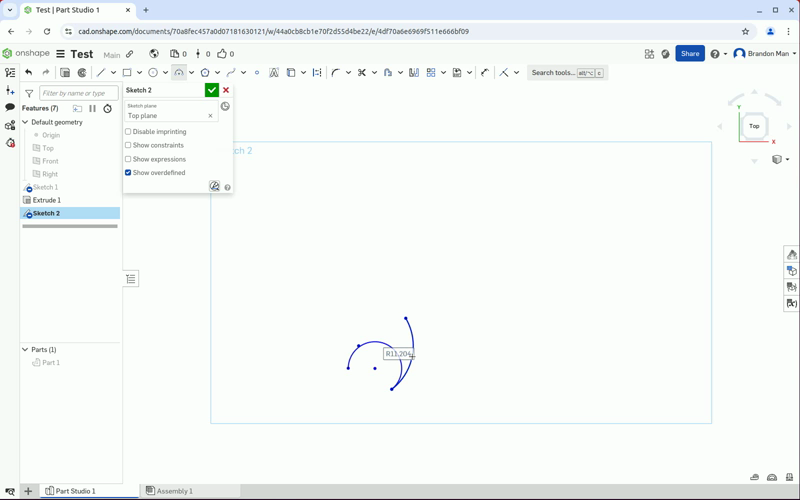
mouse_move(405, 318)
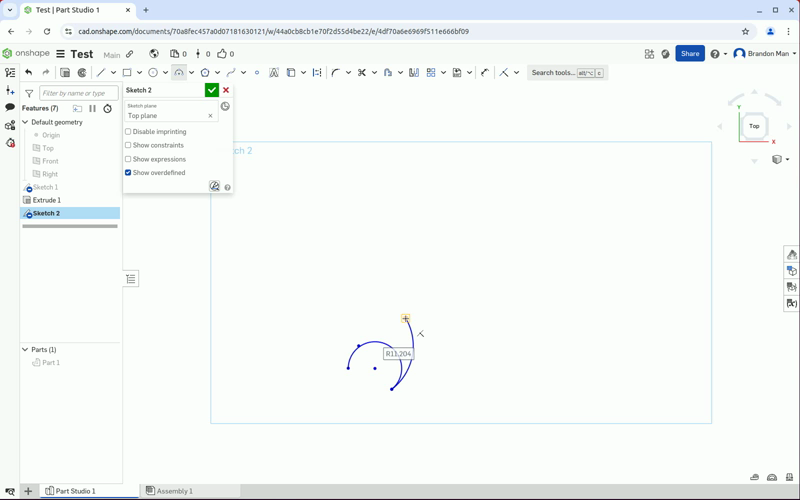
click(405, 318)
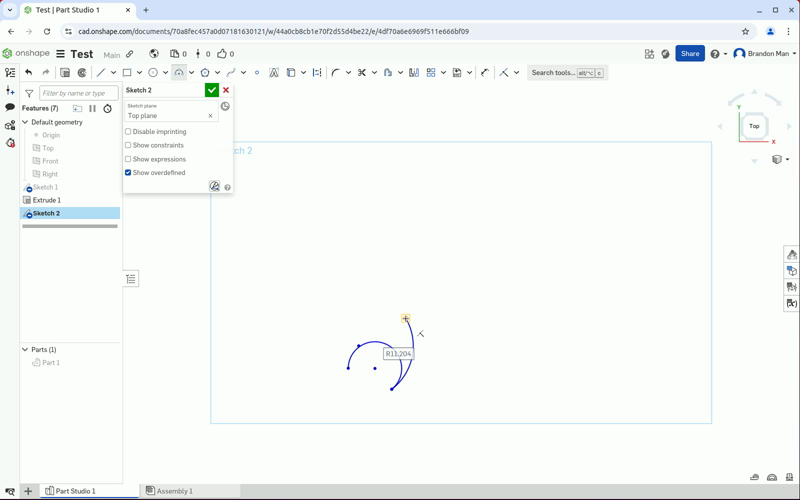
key_down(shift)
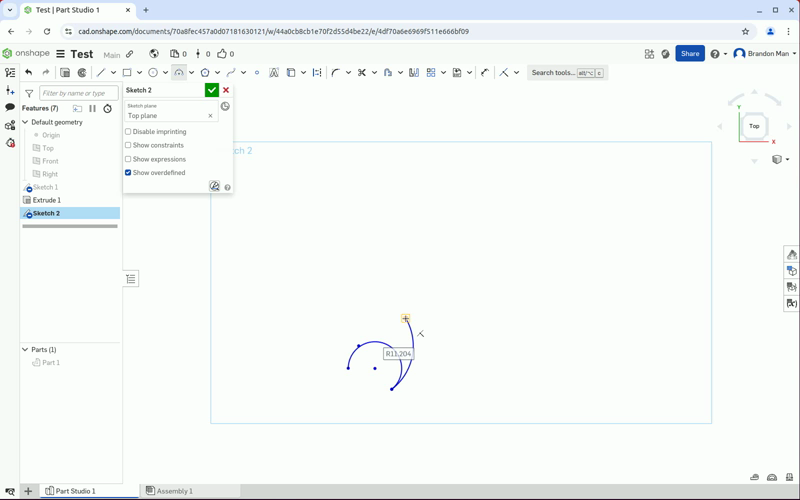
mouse_move(495, 228)
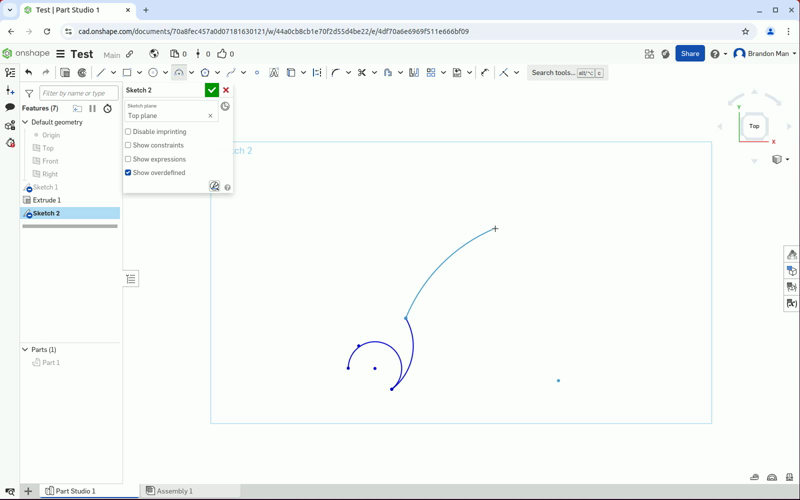
click(495, 228)
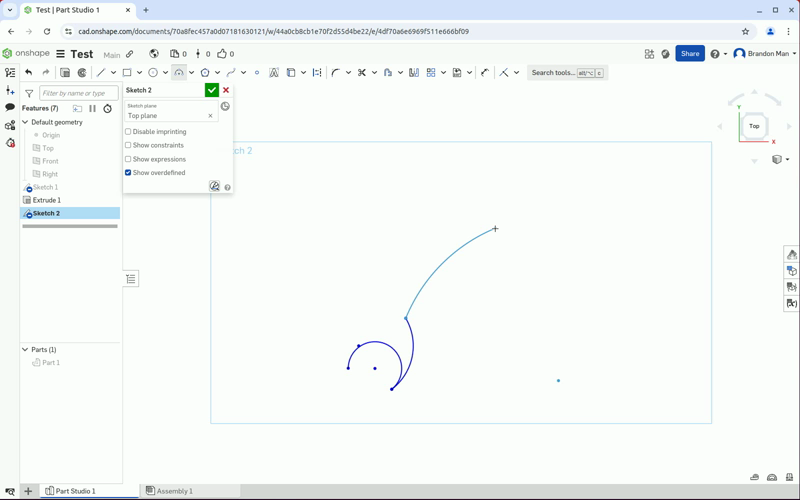
mouse_move(415, 237)
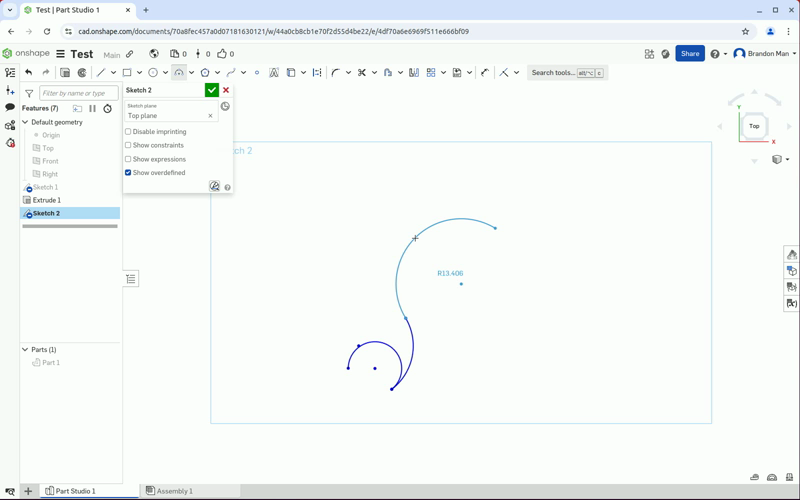
click(415, 237)
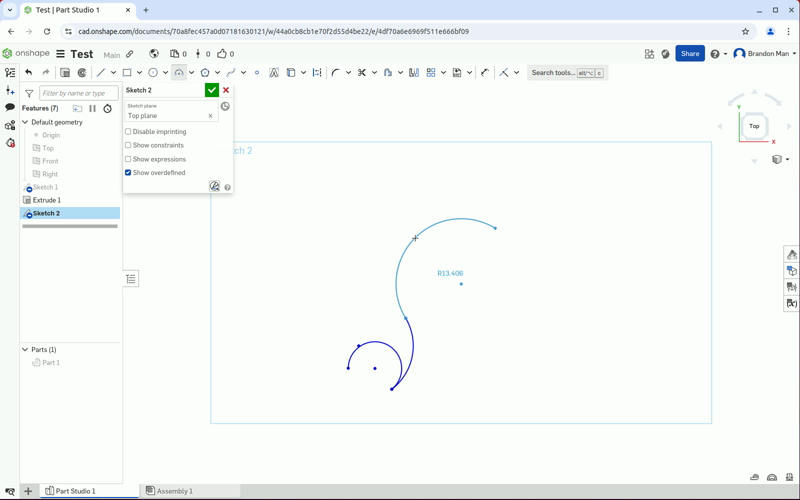
key_up(shift)
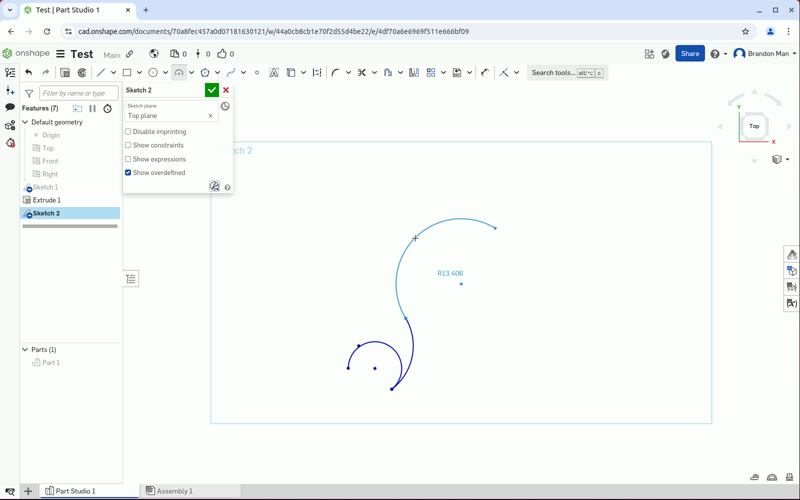
mouse_move(495, 228)
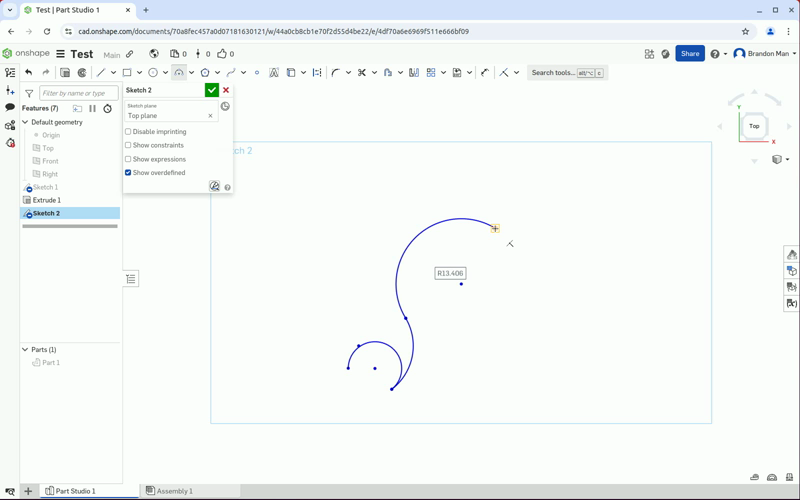
click(495, 228)
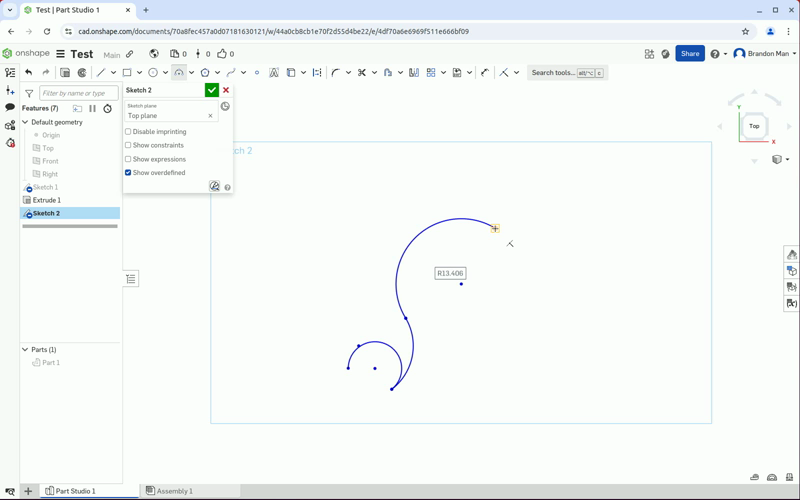
key_down(shift)
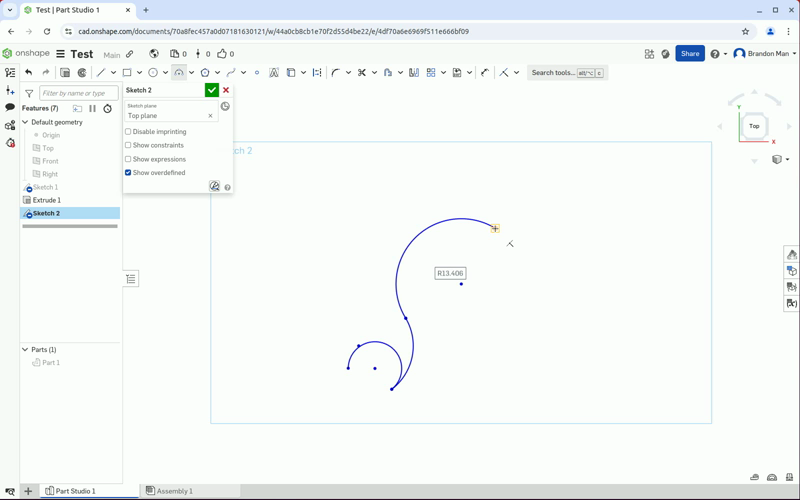
mouse_move(566, 216)
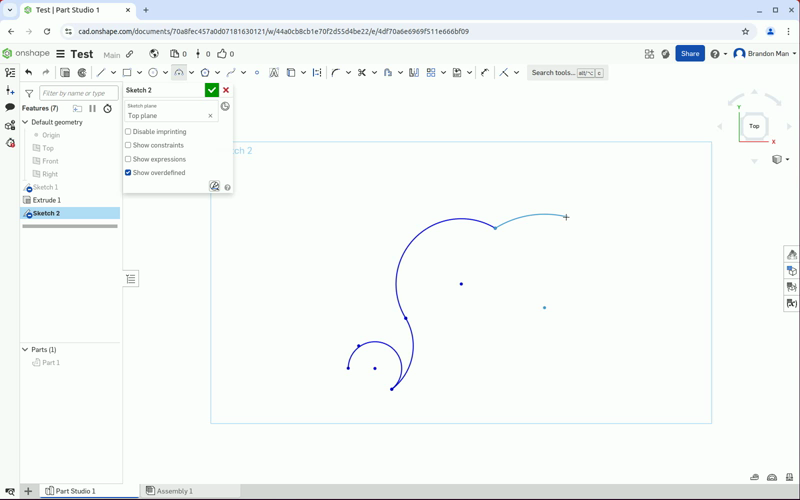
click(566, 216)
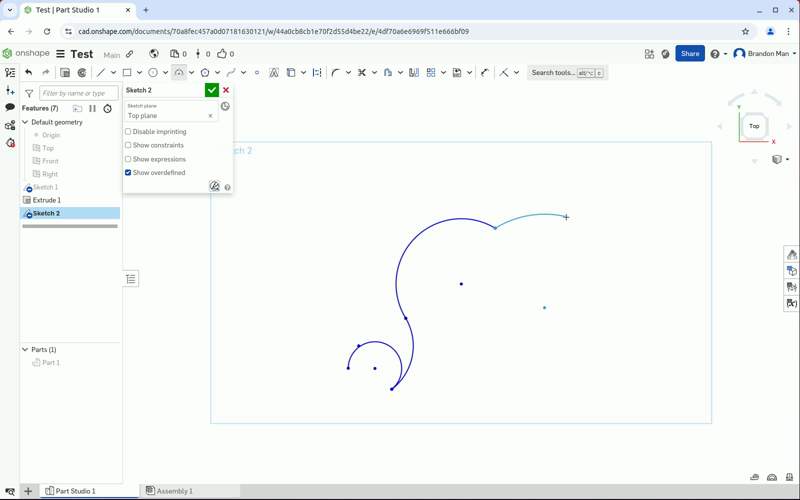
mouse_move(532, 236)
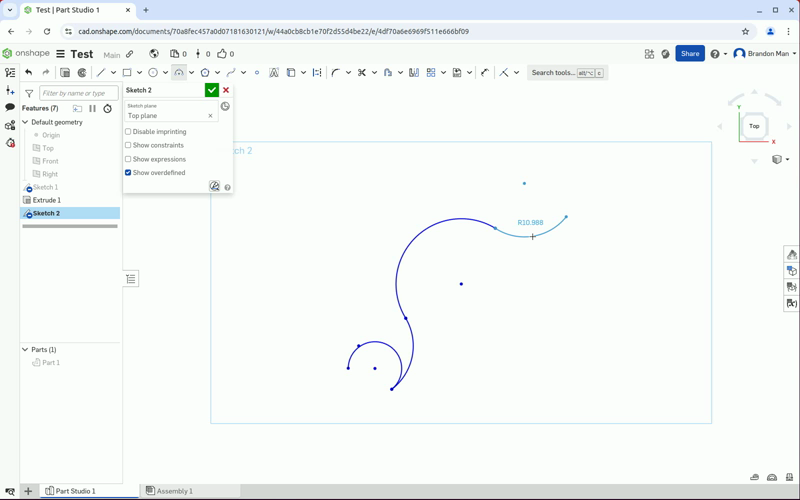
click(532, 236)
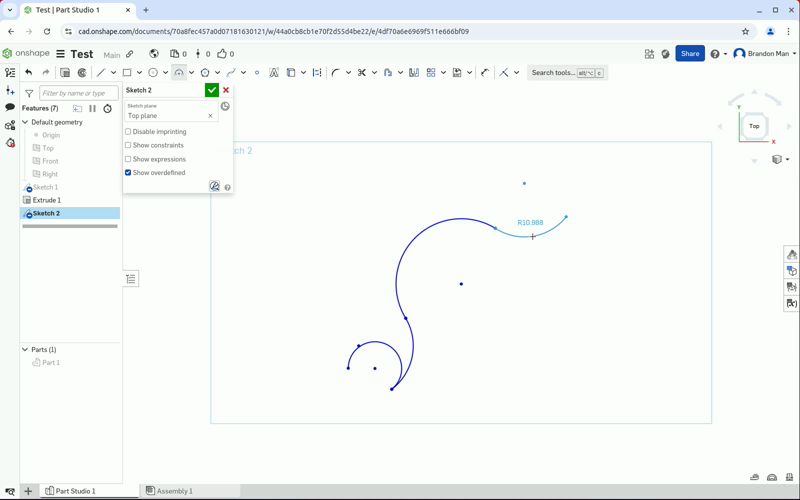
key_up(shift)
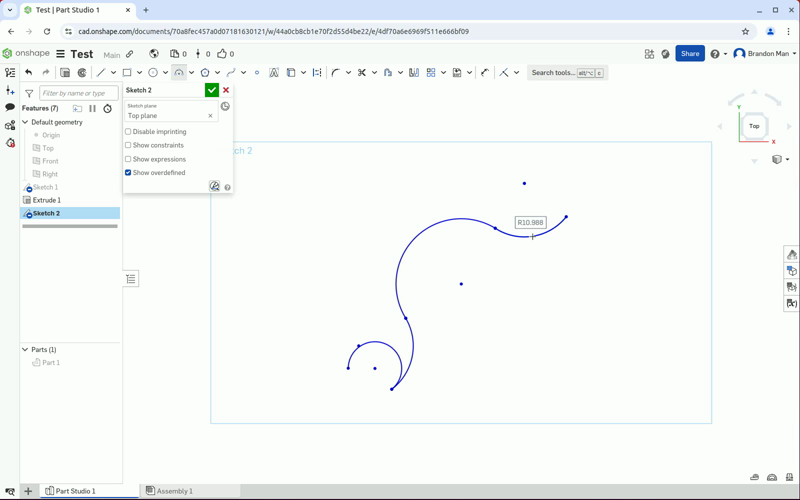
mouse_move(566, 216)
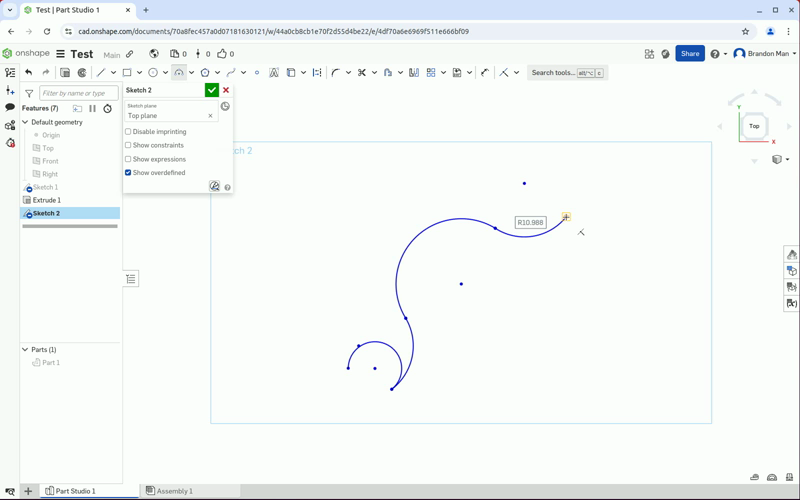
click(566, 216)
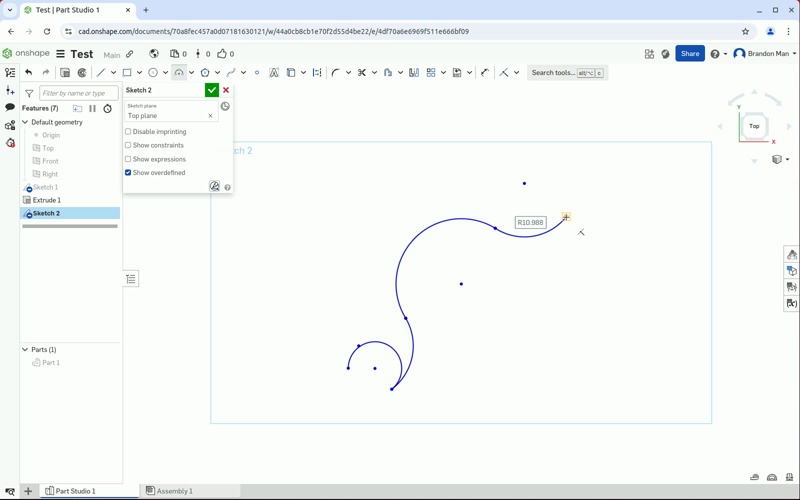
key_down(shift)
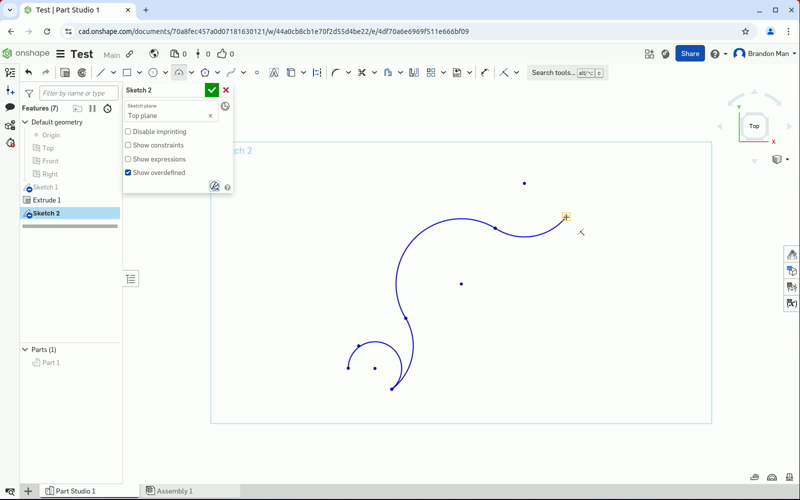
mouse_move(545, 170)
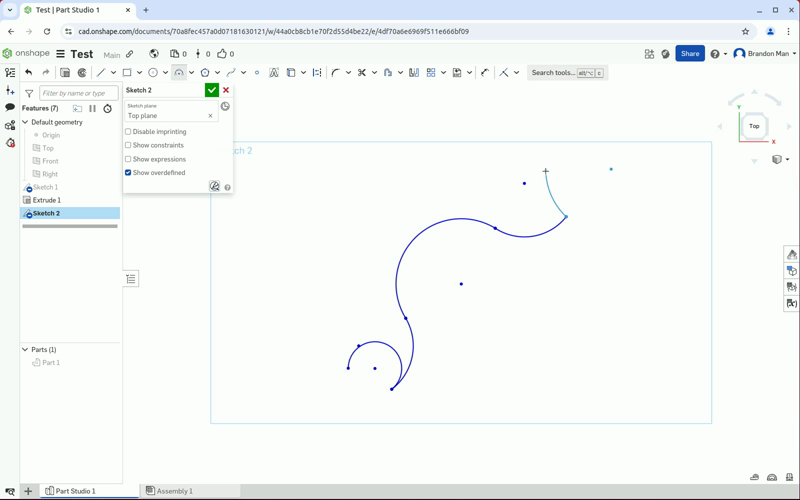
click(545, 170)
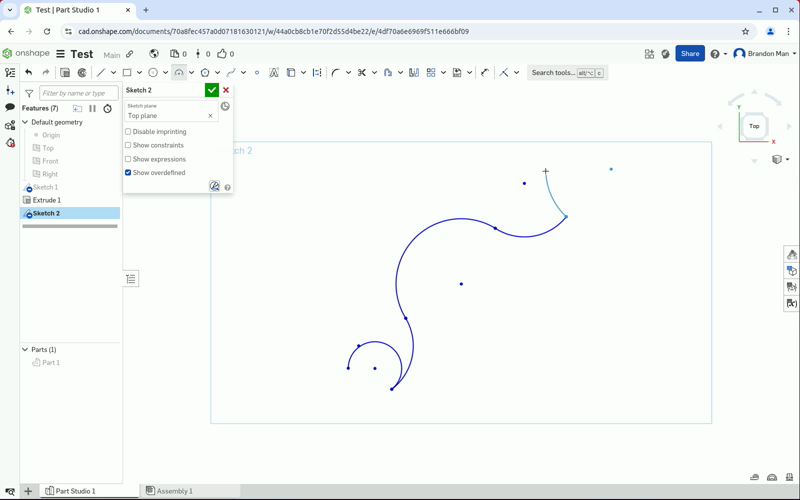
mouse_move(519, 210)
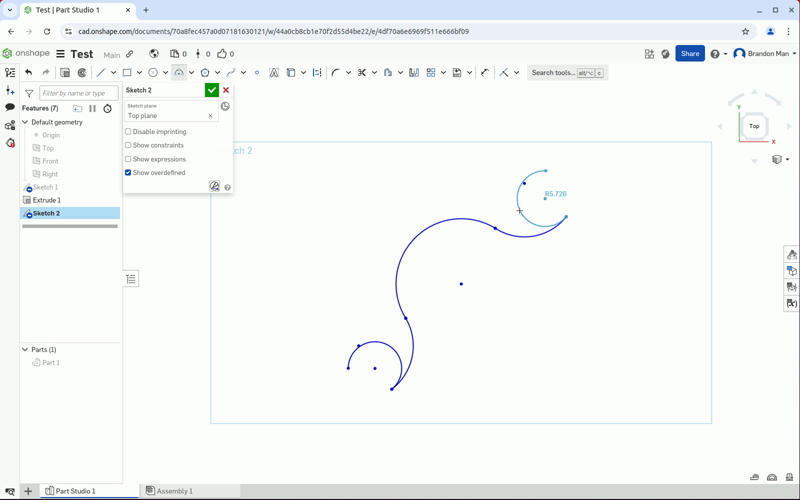
click(519, 210)
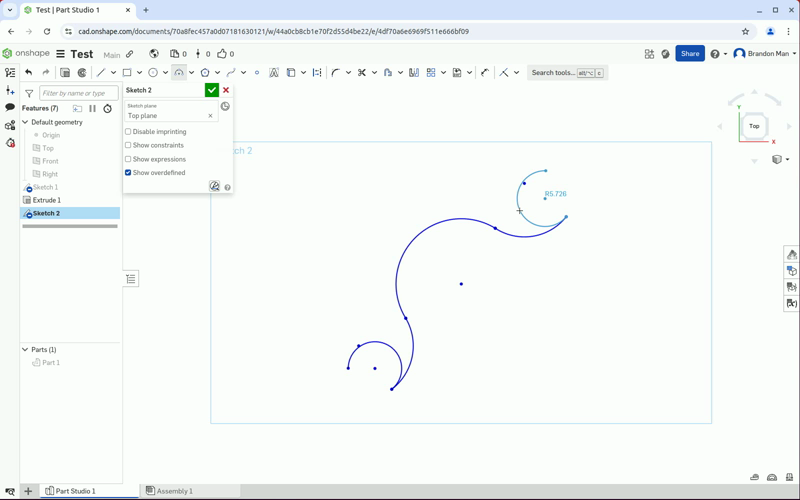
key_up(shift)
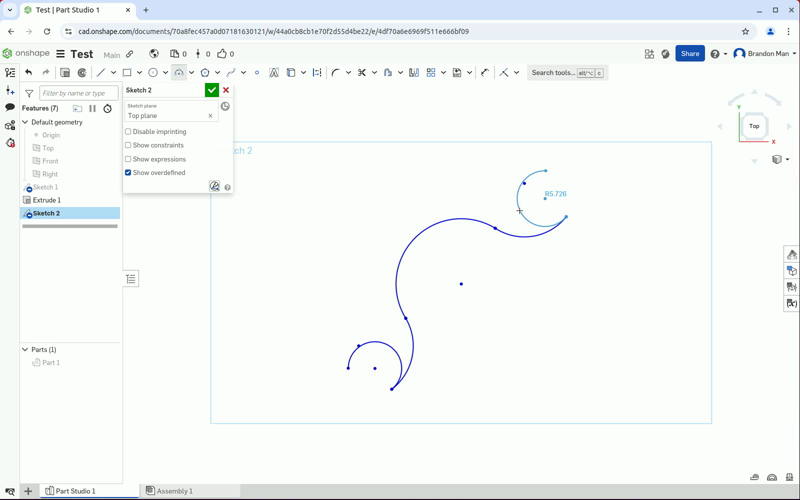
key(esc)
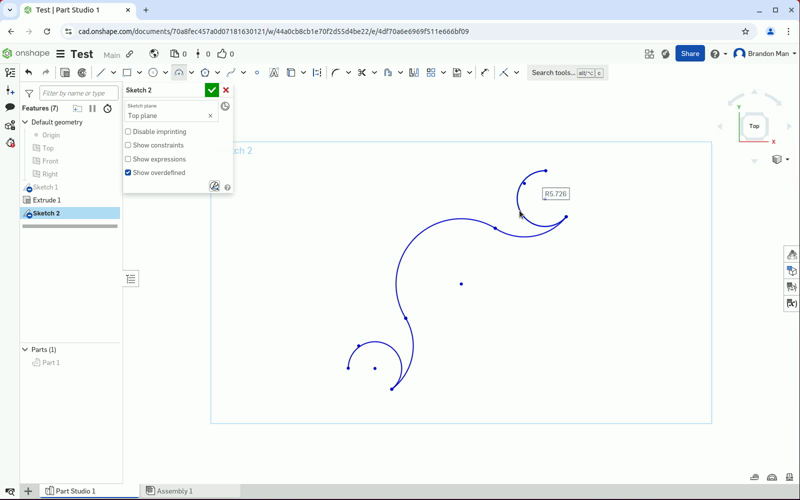
key(l)
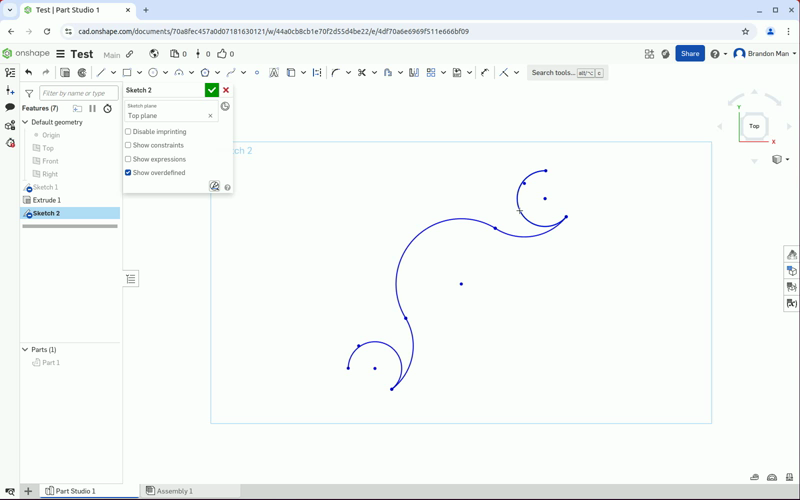
mouse_move(545, 170)
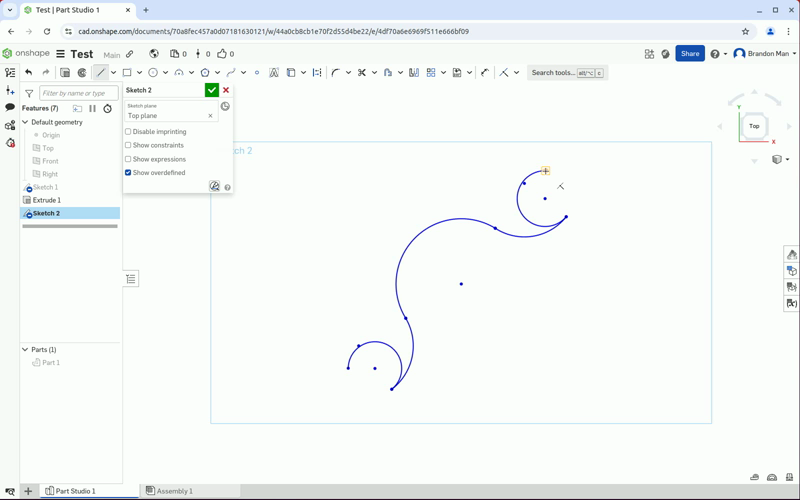
click(545, 170)
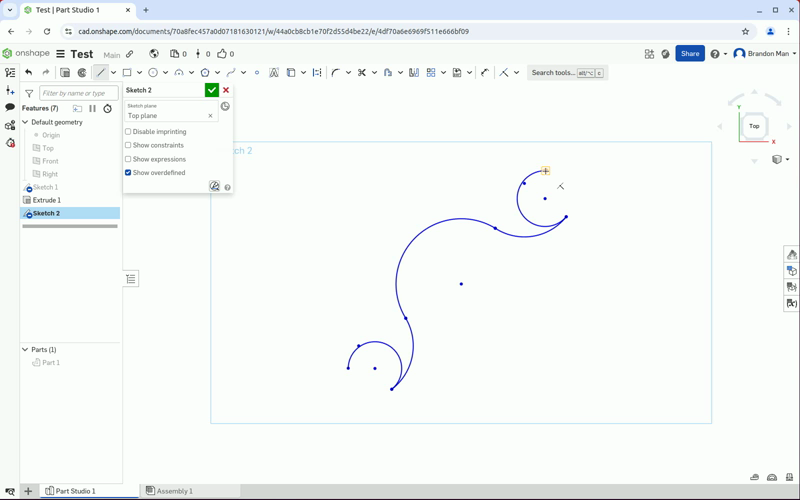
key_down(shift)
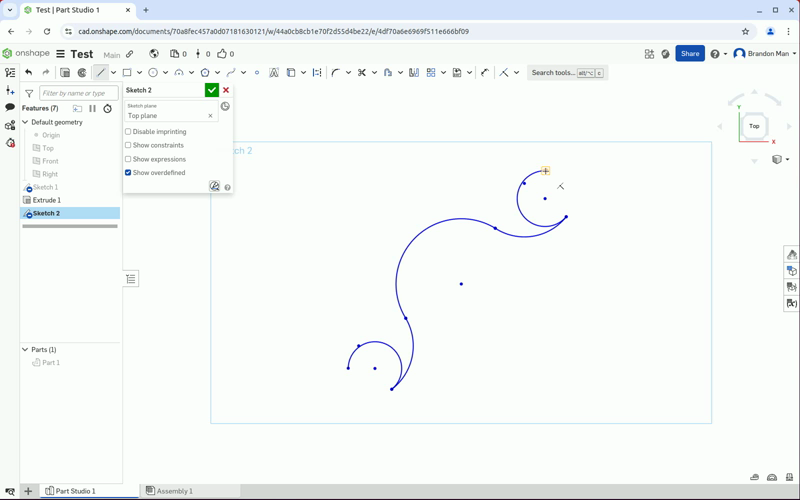
mouse_move(375, 170)
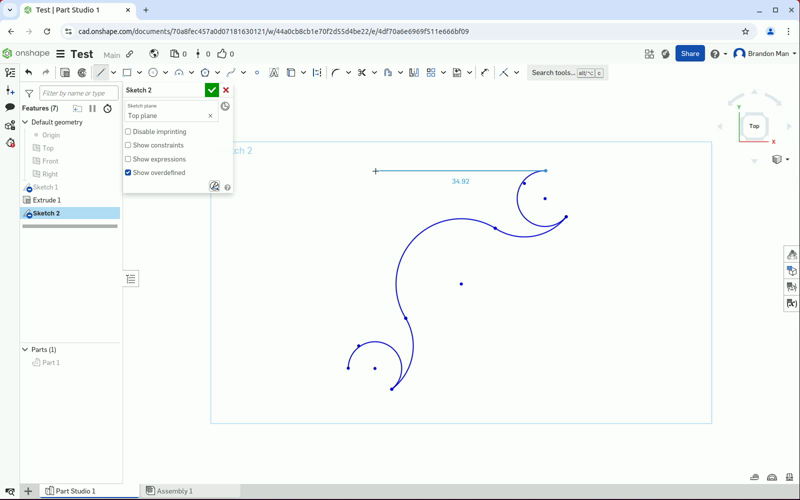
click(375, 170)
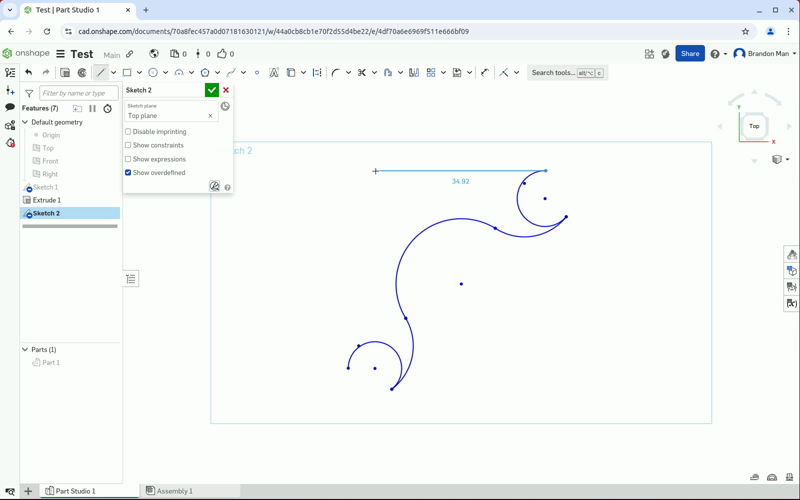
key_up(shift)
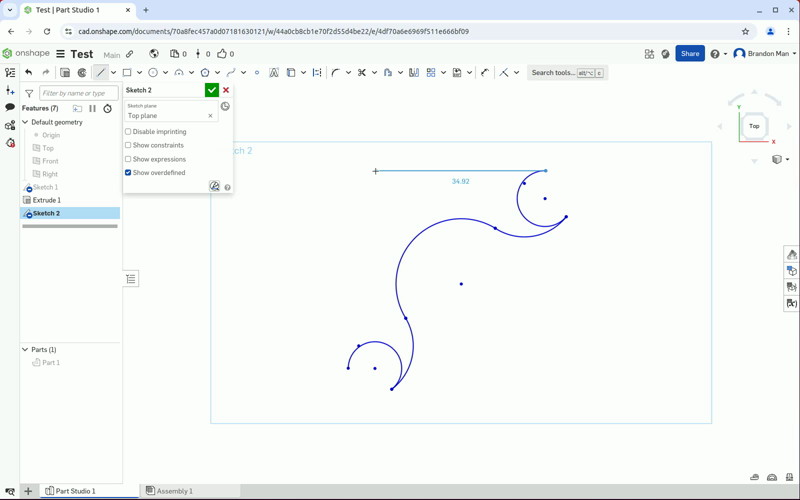
key(esc)
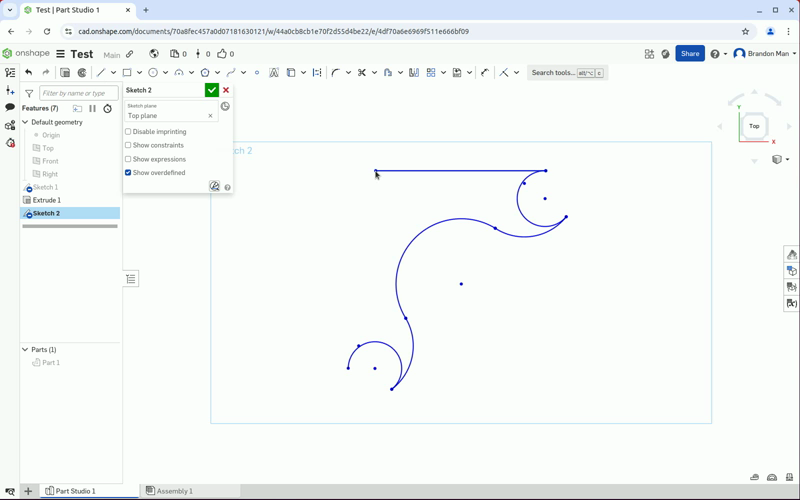
key(a)
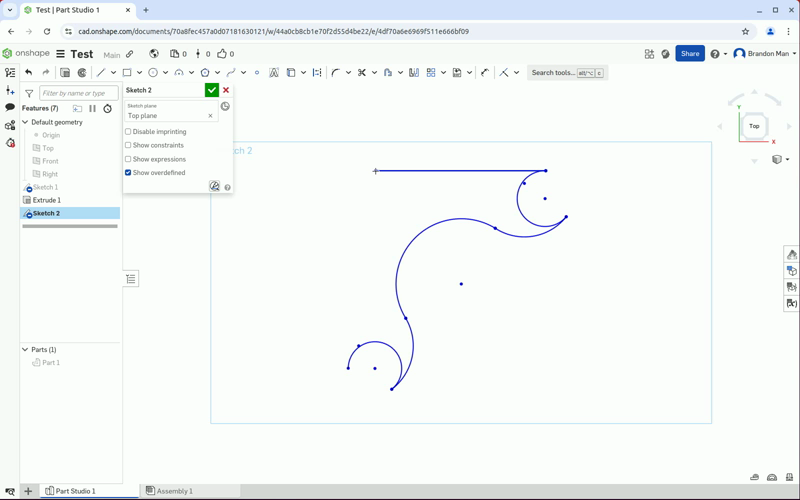
mouse_move(375, 170)
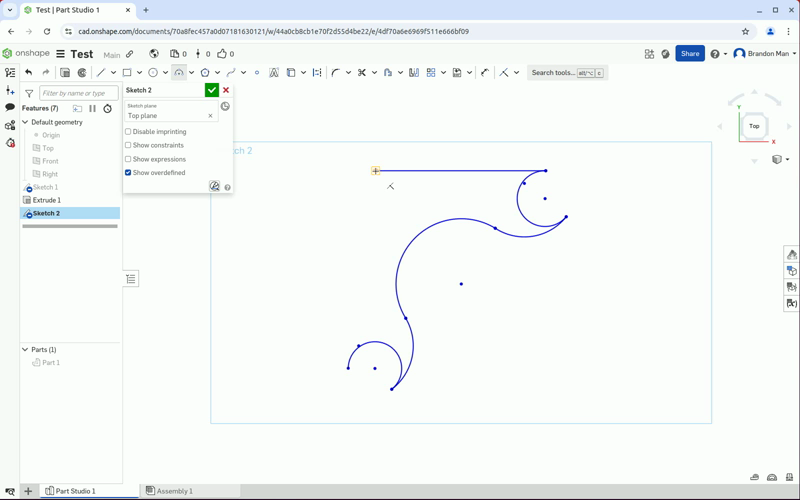
click(375, 170)
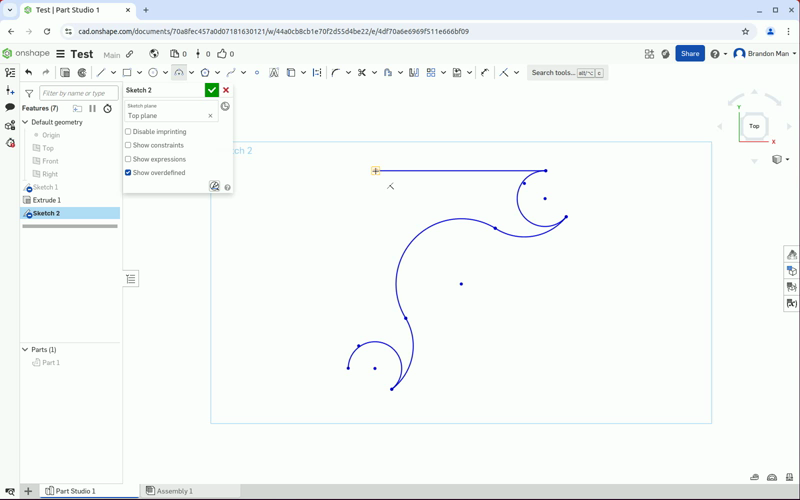
key_down(shift)
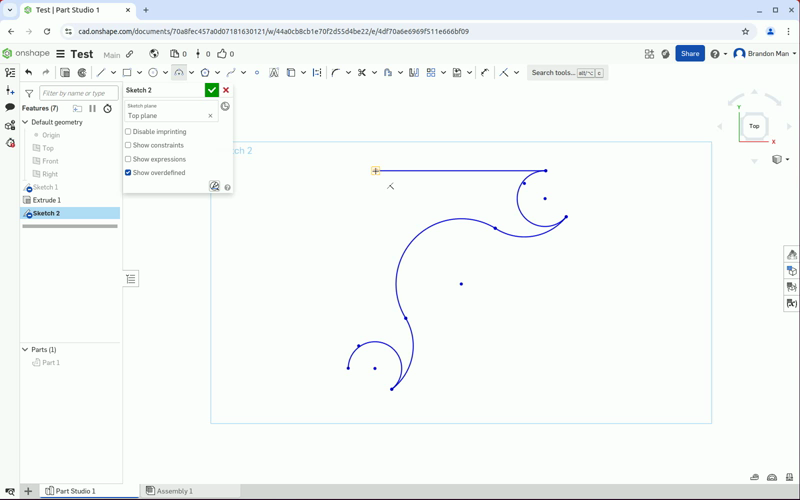
mouse_move(348, 198)
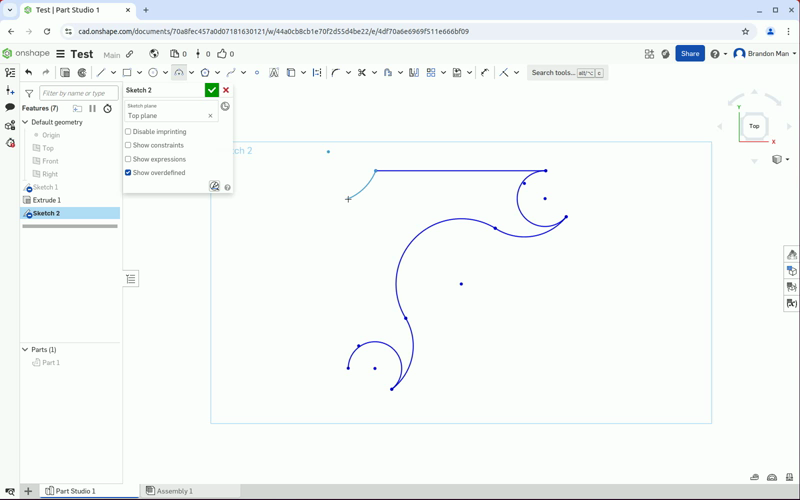
click(348, 198)
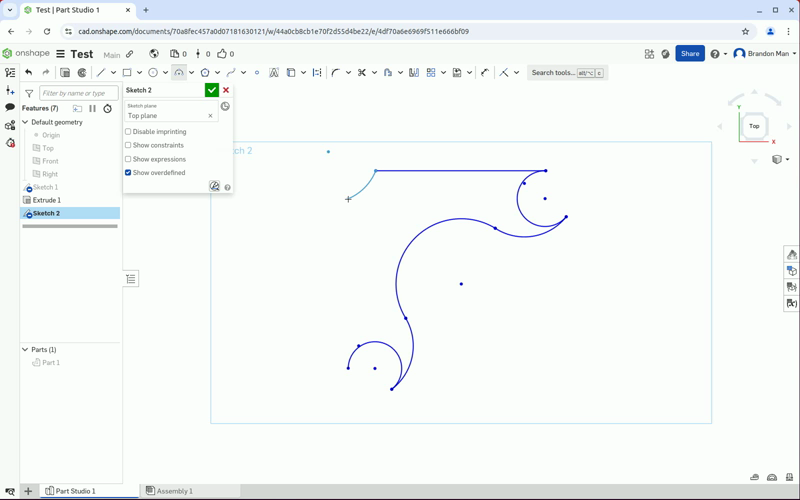
mouse_move(395, 218)
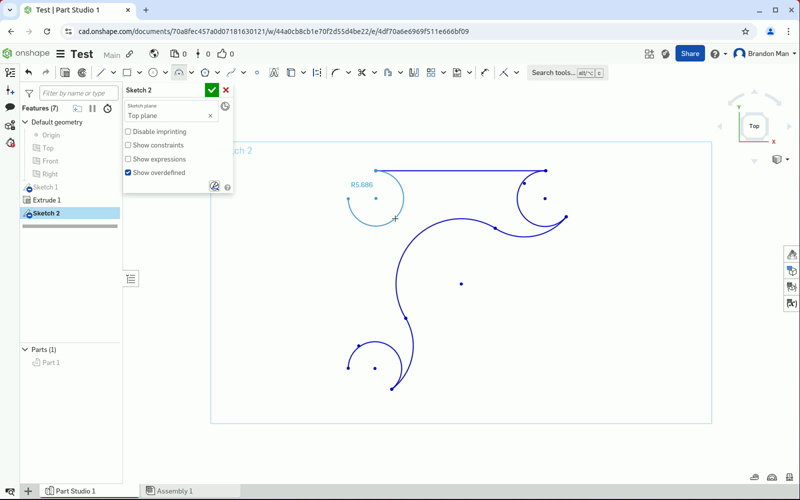
click(395, 218)
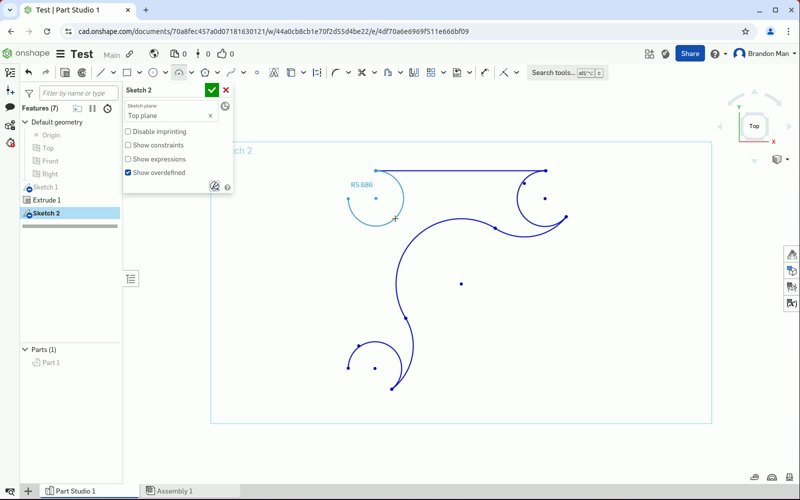
key_up(shift)
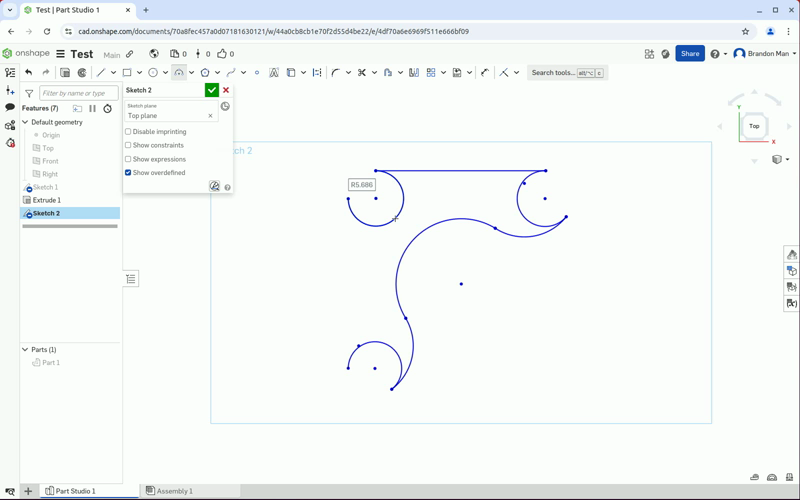
key(esc)
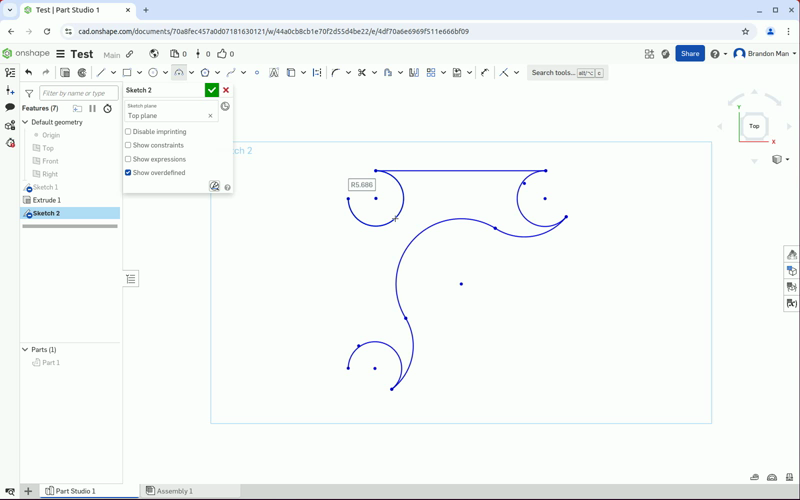
key(l)
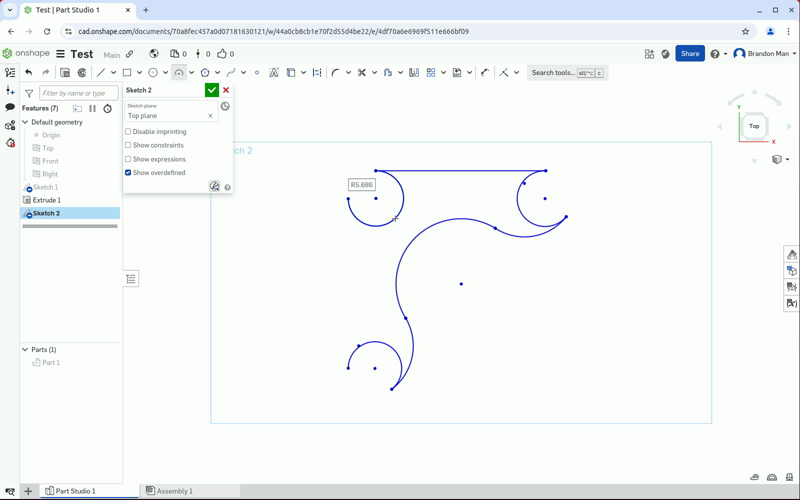
mouse_move(348, 198)
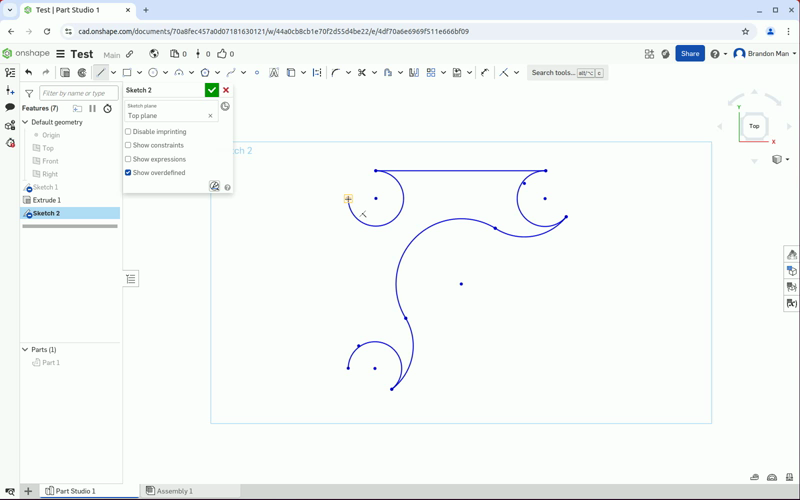
click(348, 198)
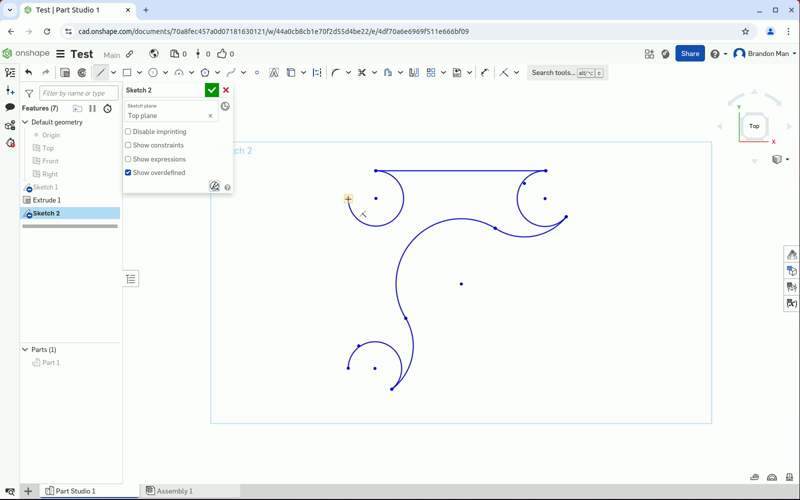
key_down(shift)
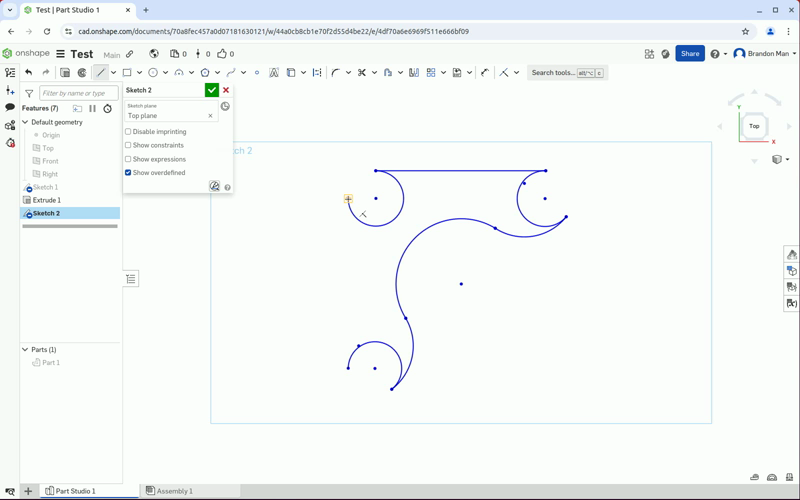
mouse_move(348, 368)
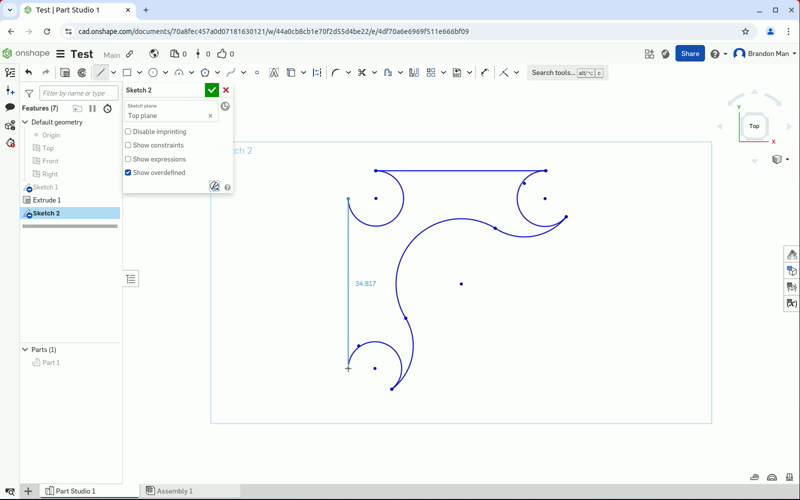
key_up(shift)
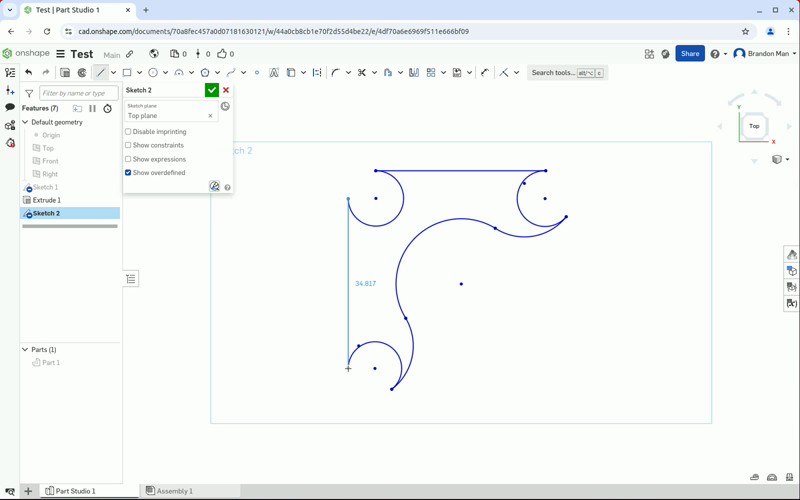
click(348, 368)
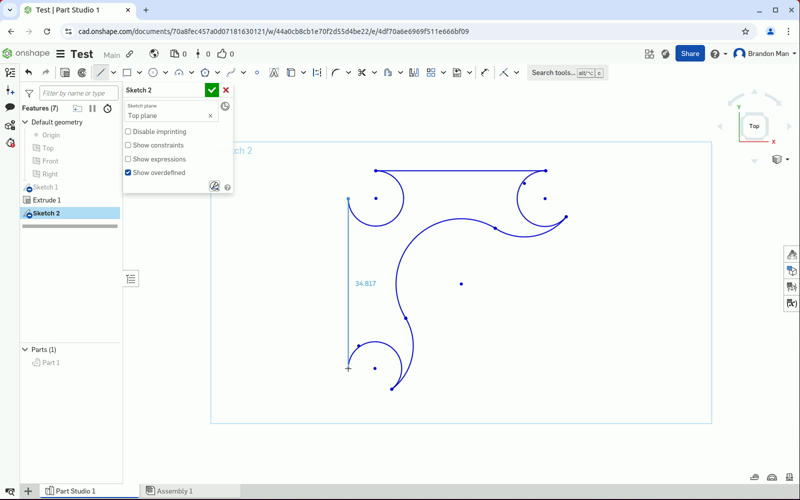
key(esc)
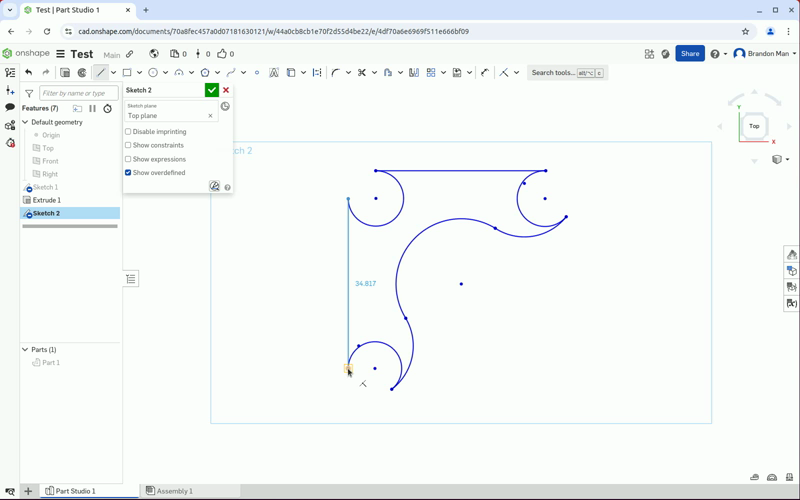
mouse_move(375, 257)
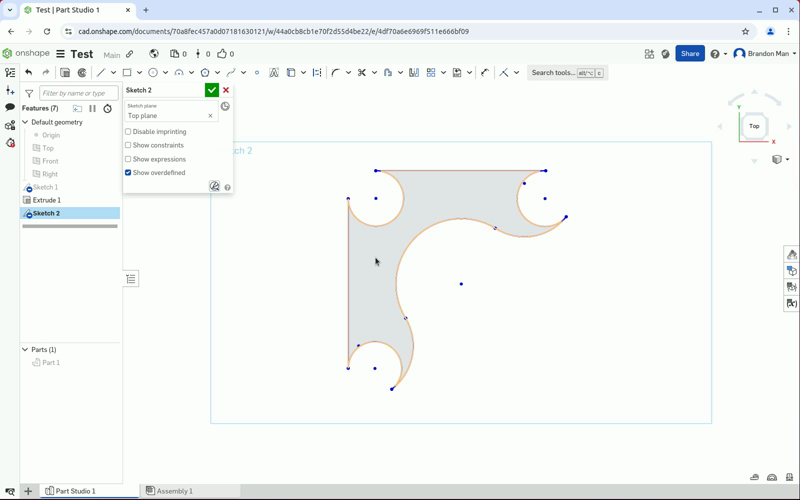
click(375, 257)
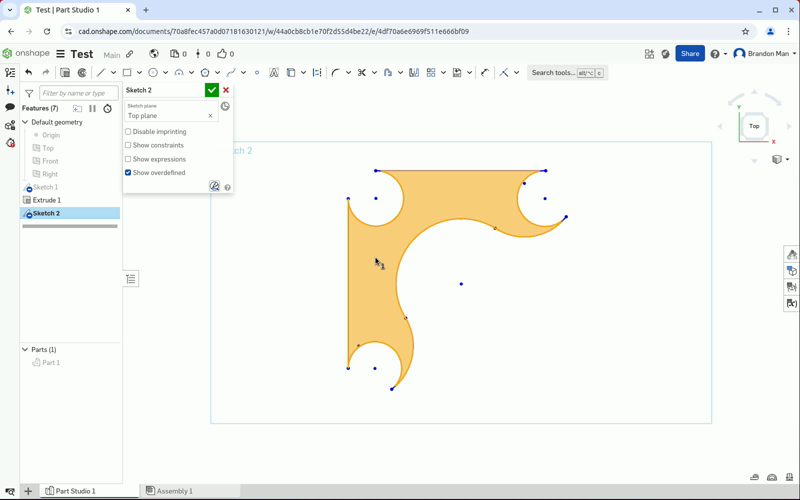
mouse_move(73, 352)
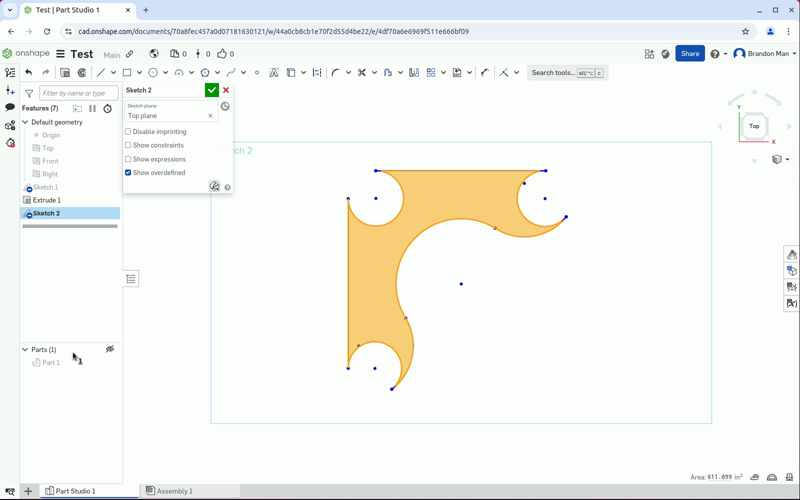
key(shift+y)
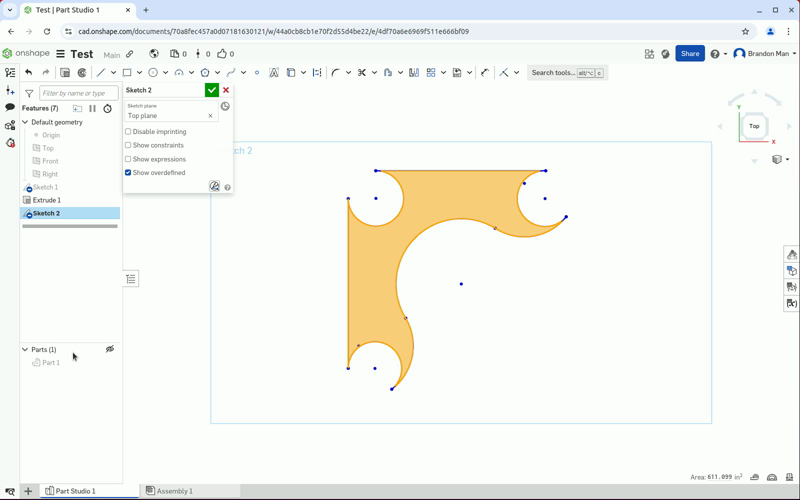
key(shift+e)
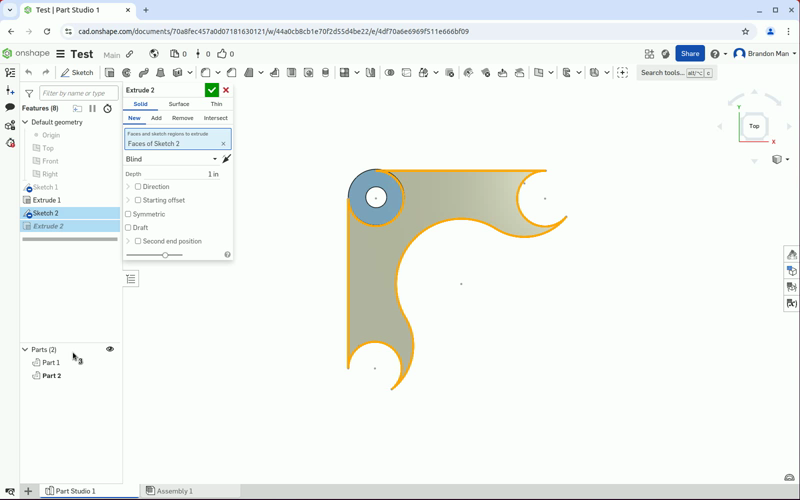
mouse_move(143, 106)
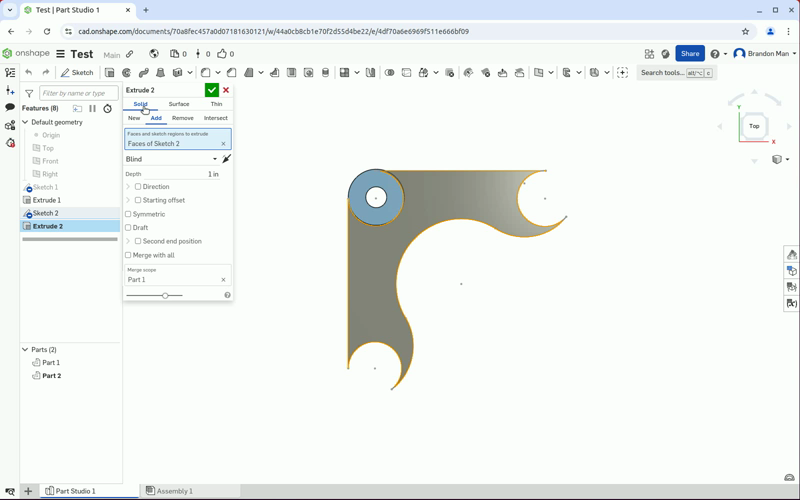
click(143, 106)
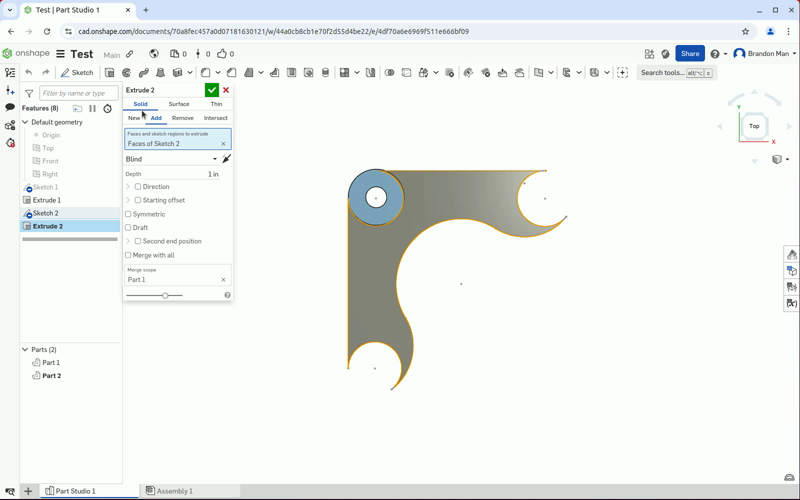
mouse_move(137, 120)
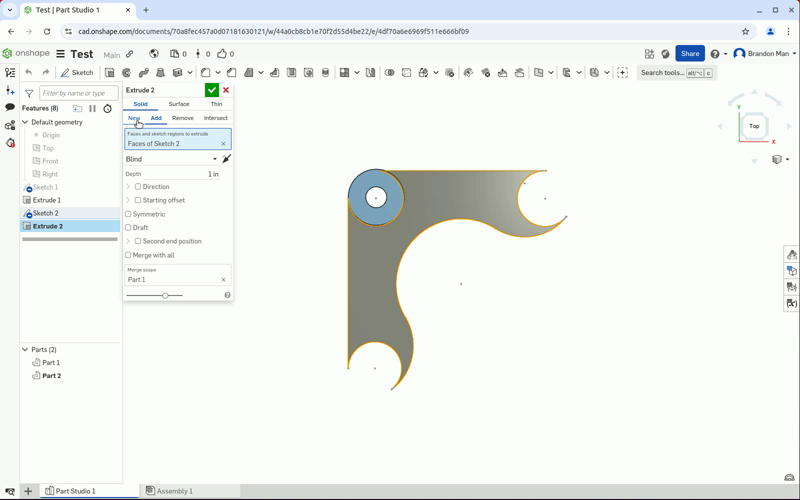
click(137, 120)
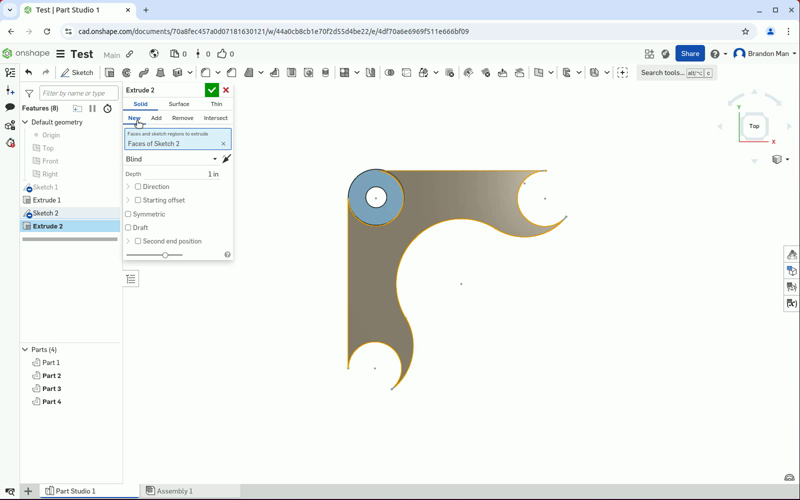
key(tab, 4)
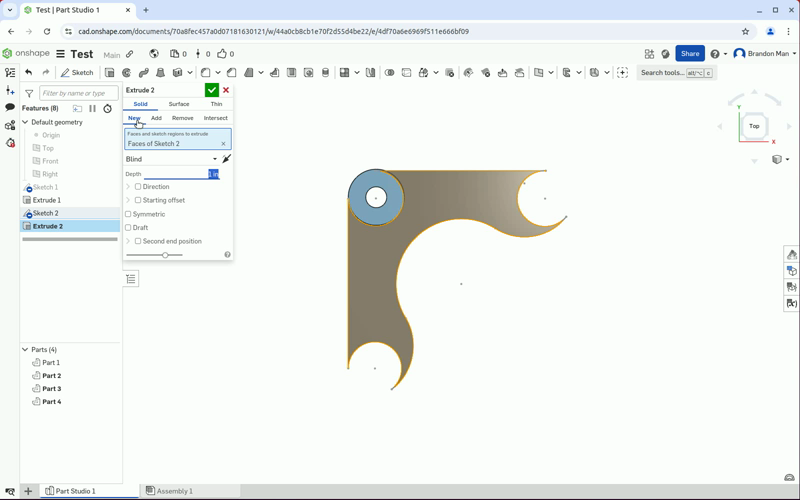
text(3.37)
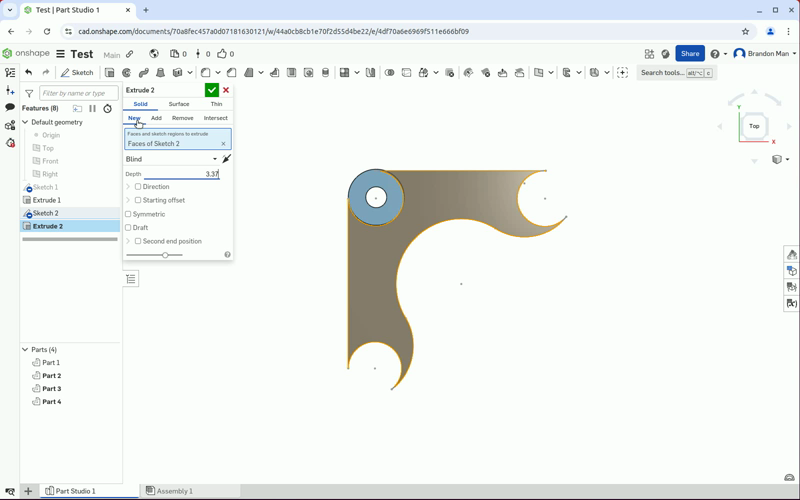
key(enter)
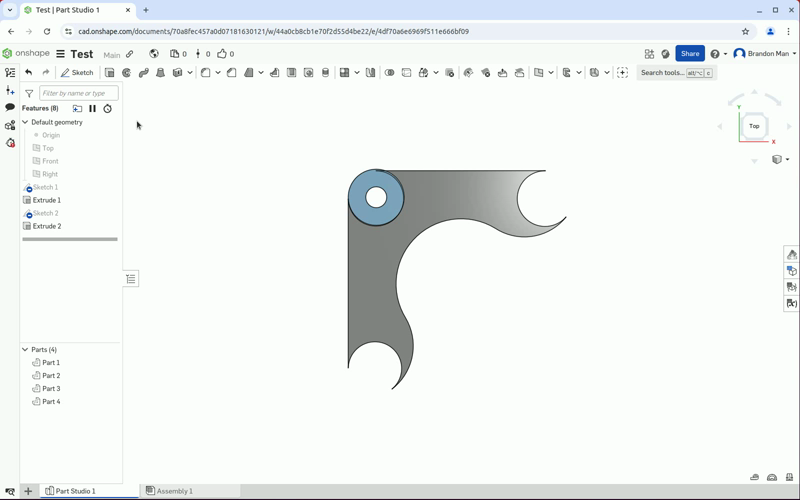
key(shift+h)
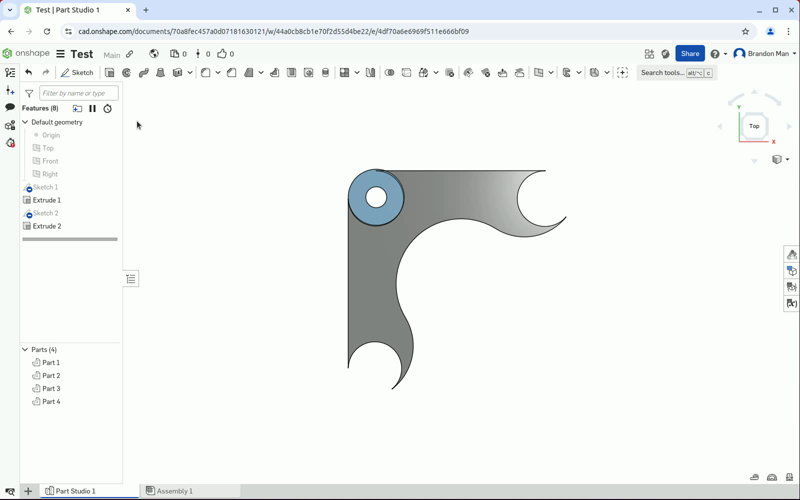
key(shift+h)
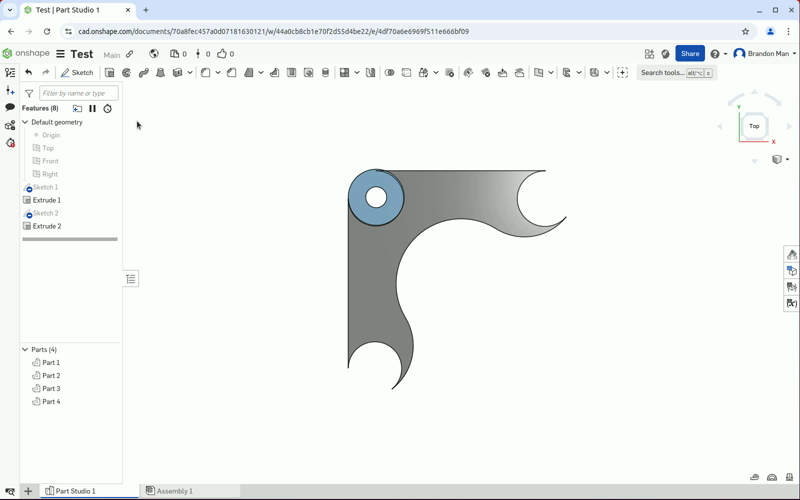
mouse_move(73, 189)
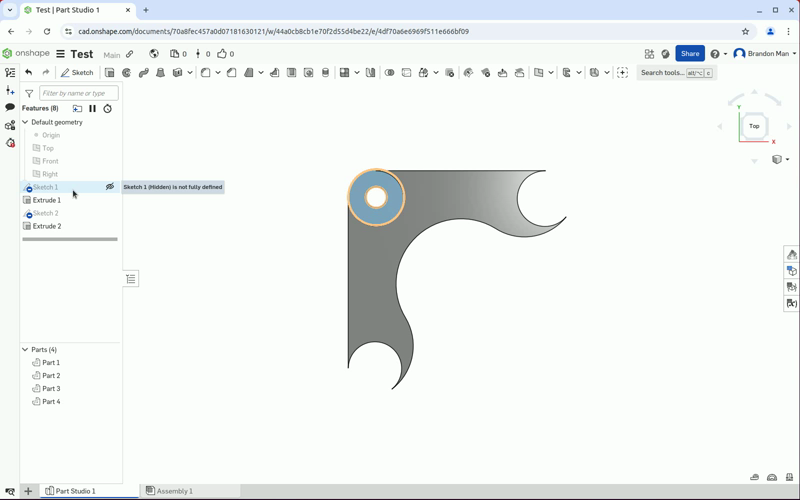
click(73, 189)
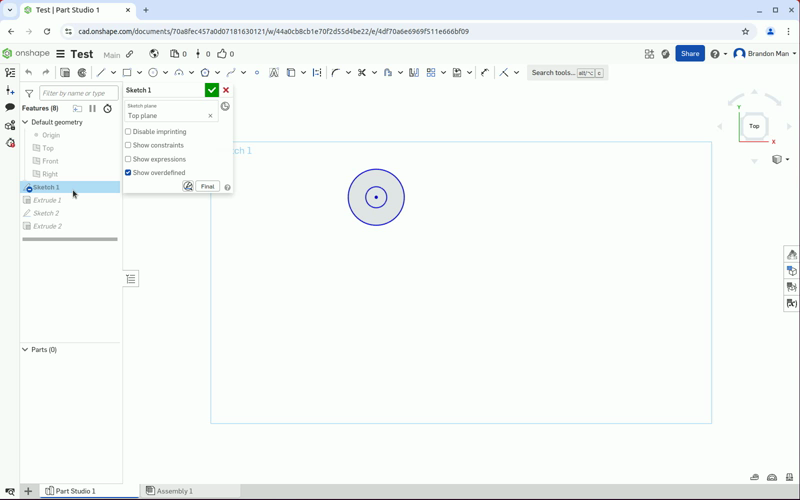
mouse_move(229, 92)
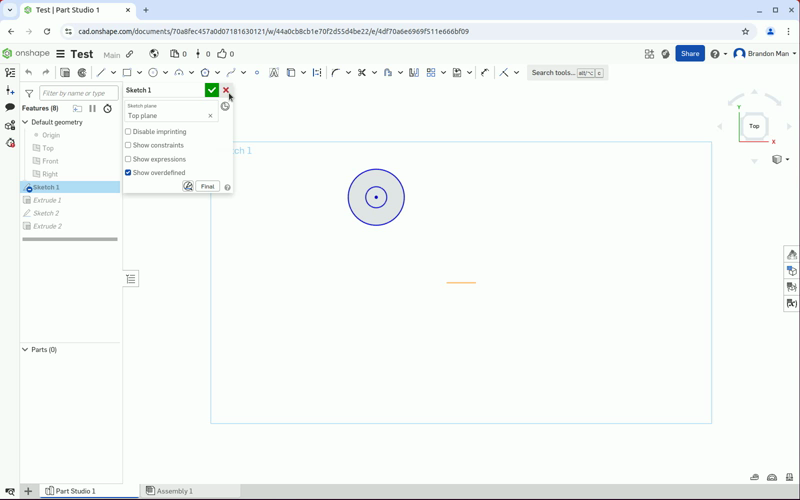
click(229, 92)
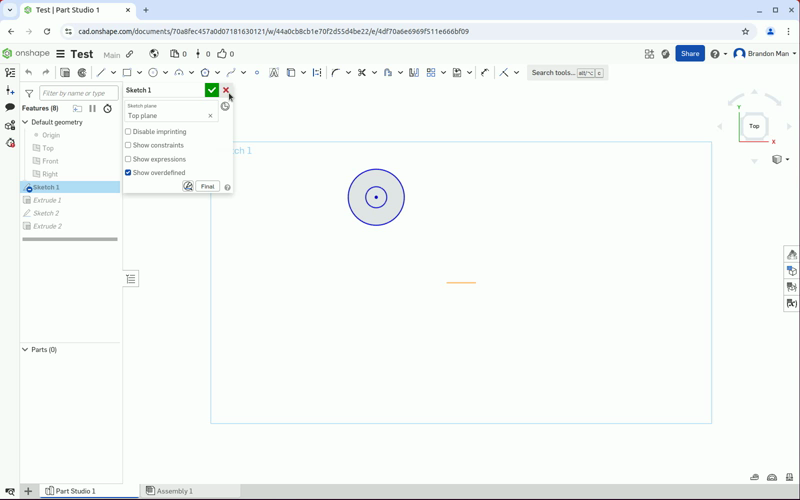
key(shift+s)
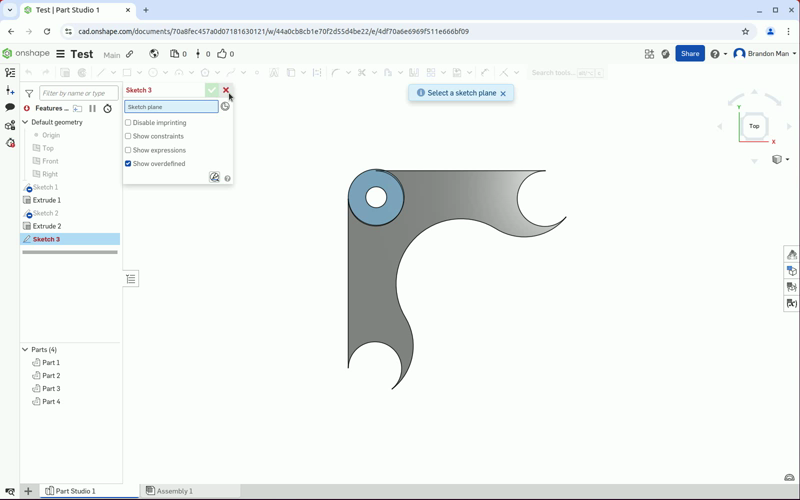
mouse_move(73, 150)
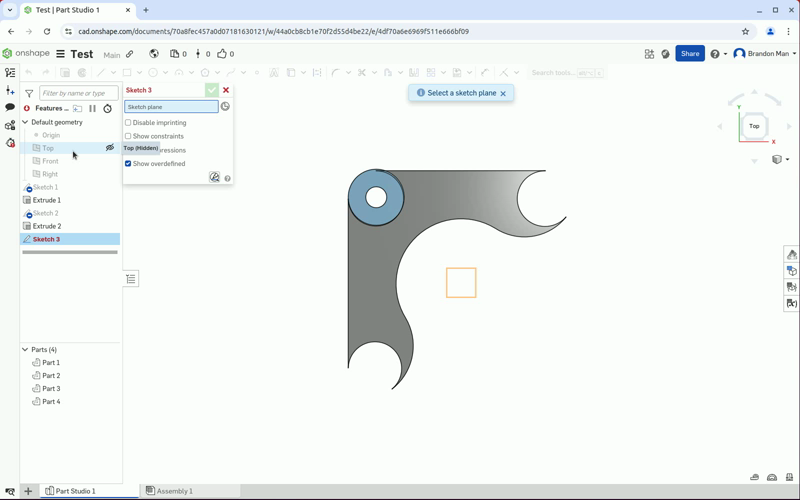
click(73, 150)
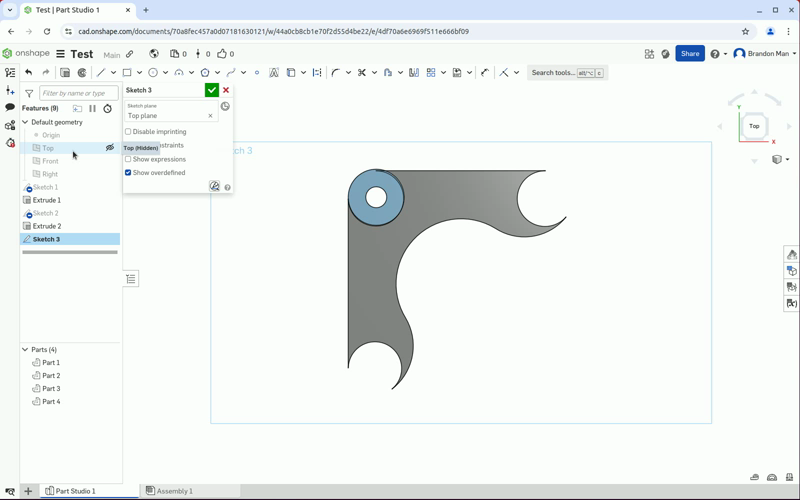
mouse_move(73, 352)
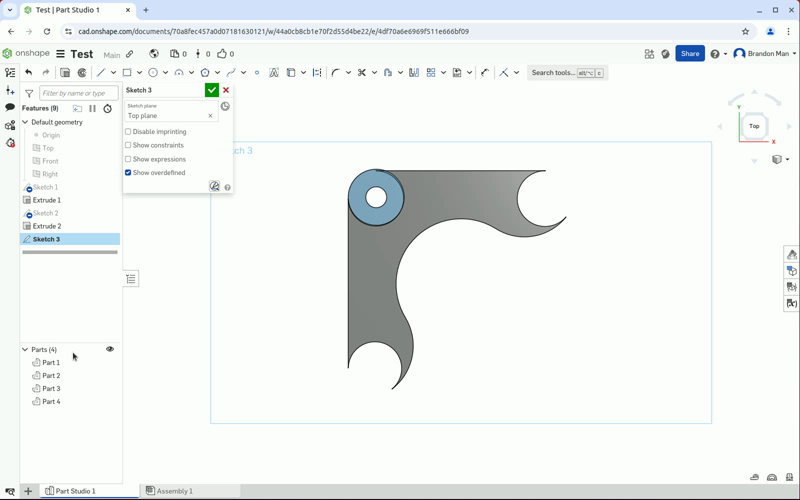
key(y)
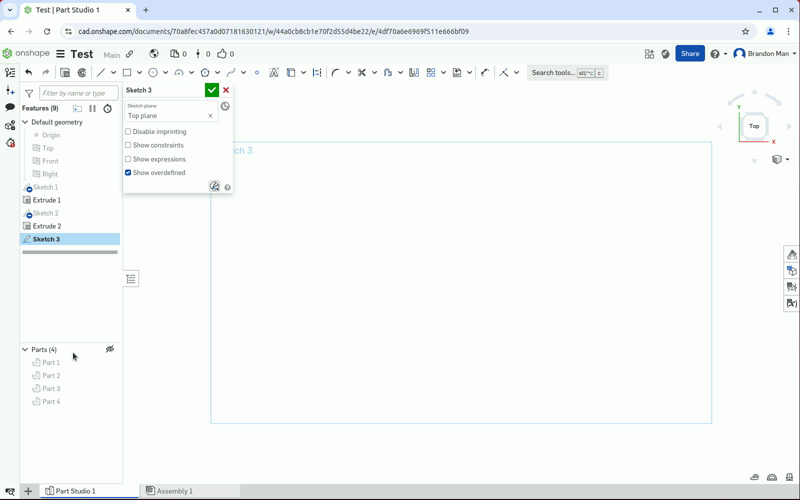
key(c)
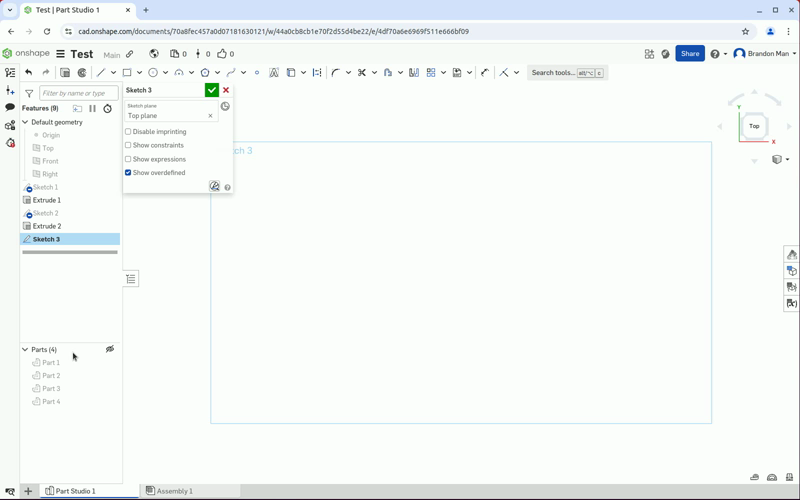
key_down(shift)
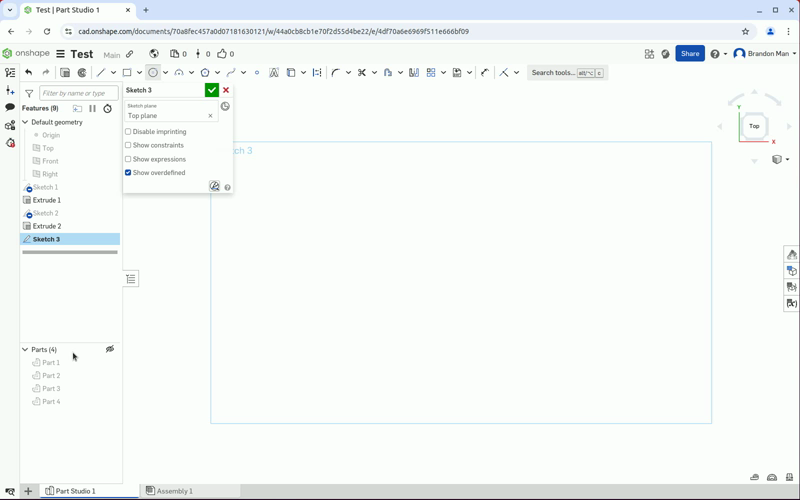
mouse_move(546, 197)
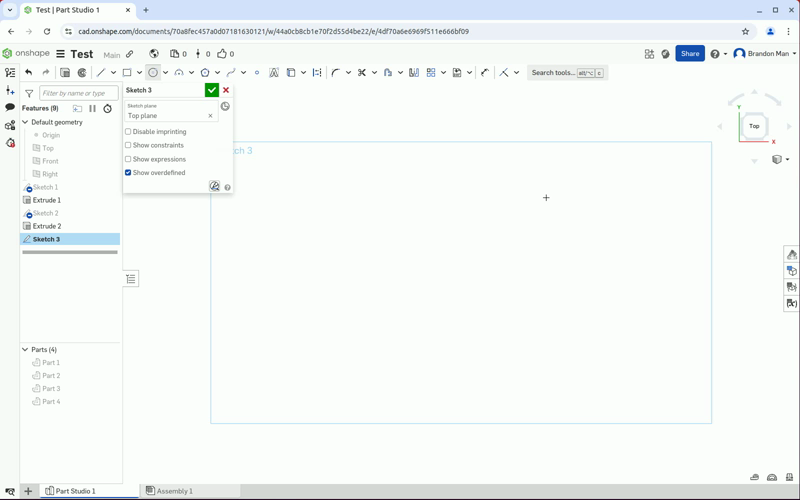
click(546, 197)
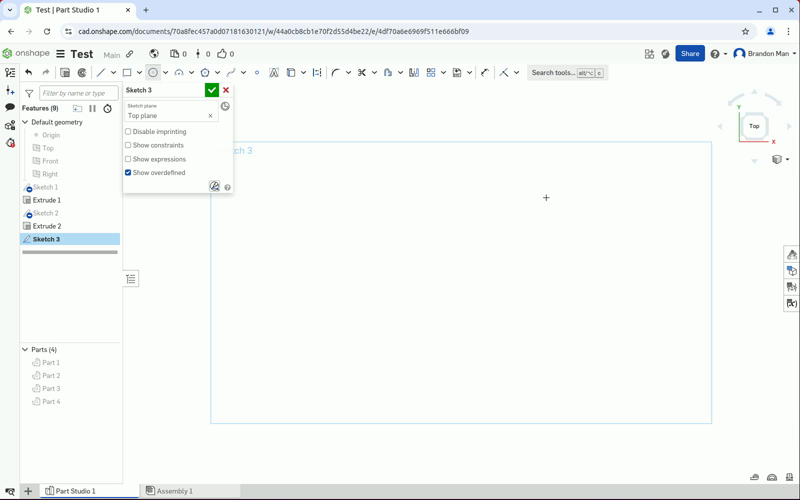
key_up(shift)
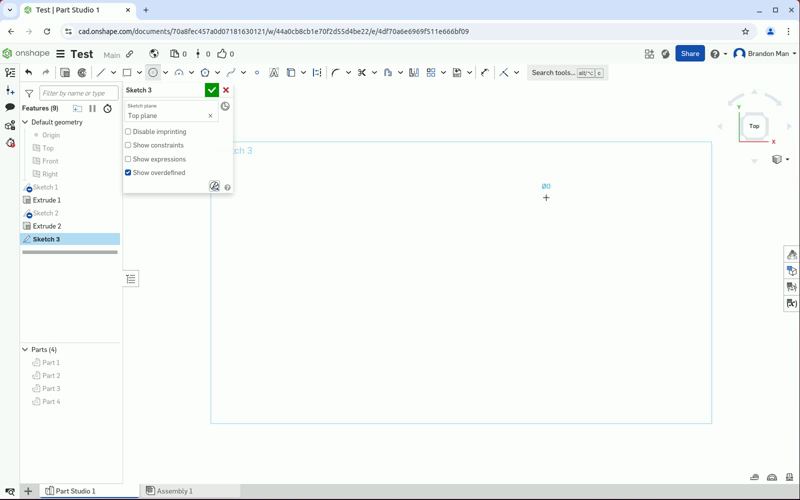
mouse_move(573, 197)
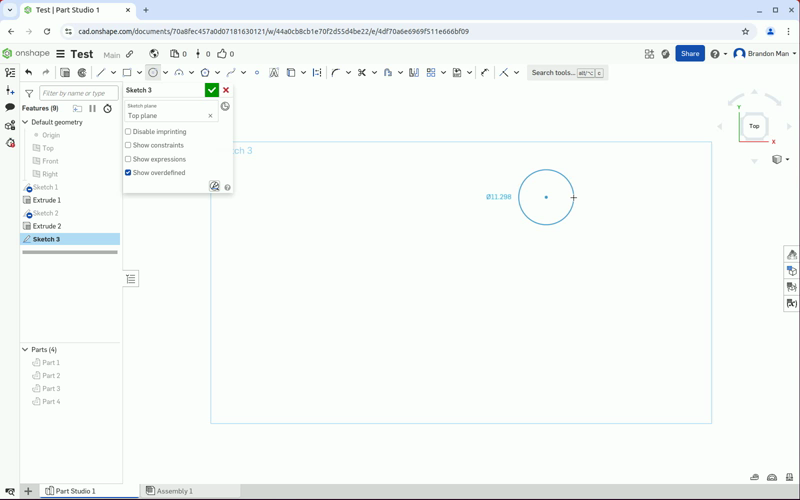
click(573, 197)
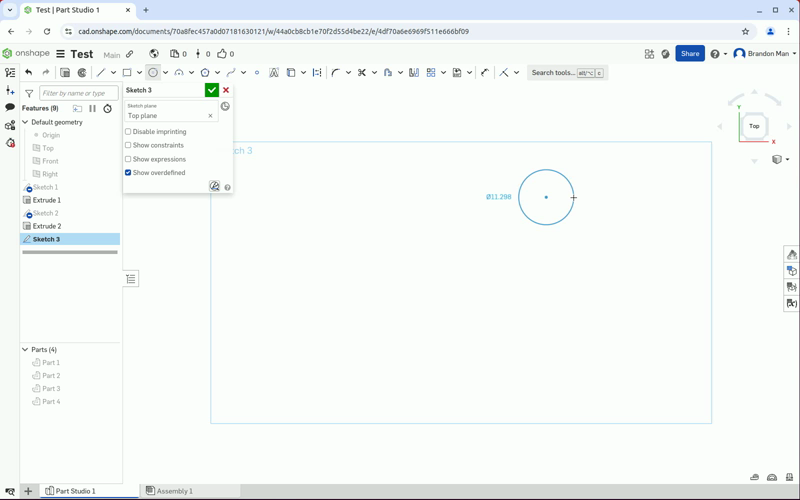
key(esc)
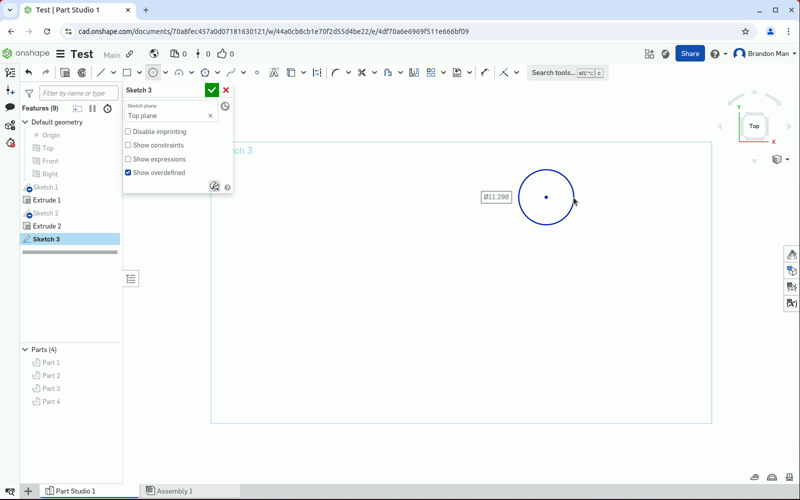
key(c)
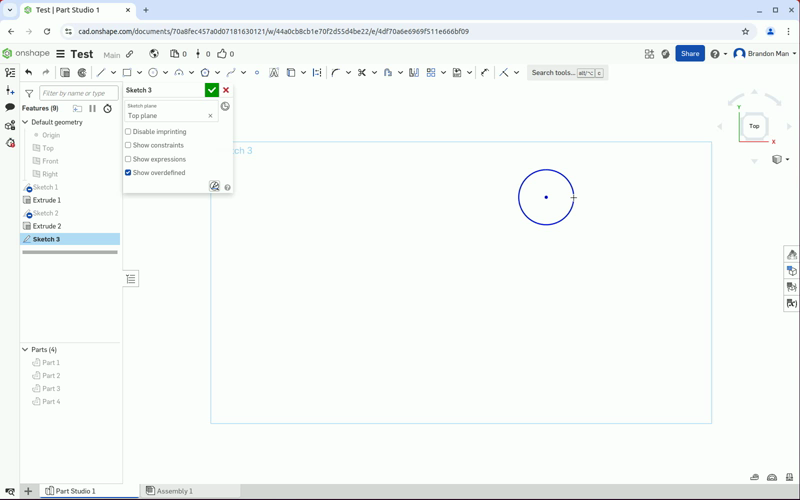
key_down(shift)
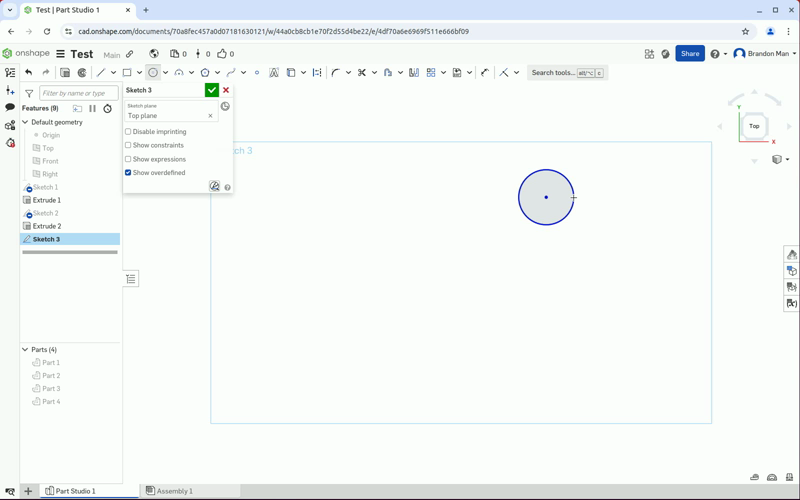
mouse_move(546, 197)
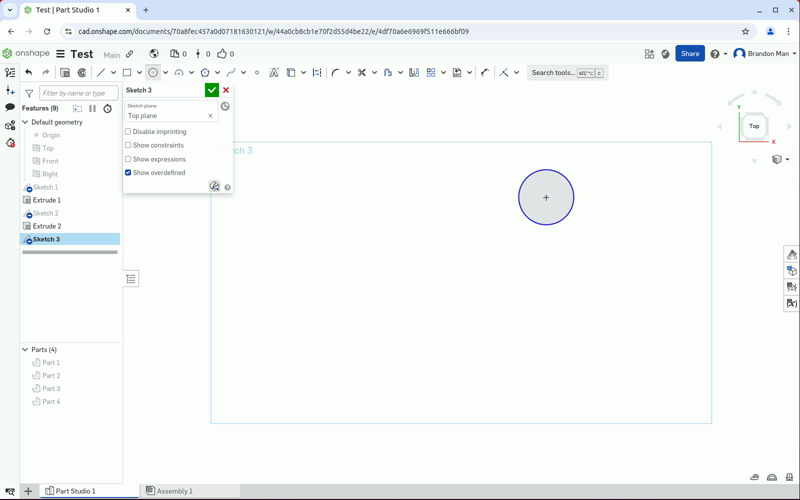
click(546, 197)
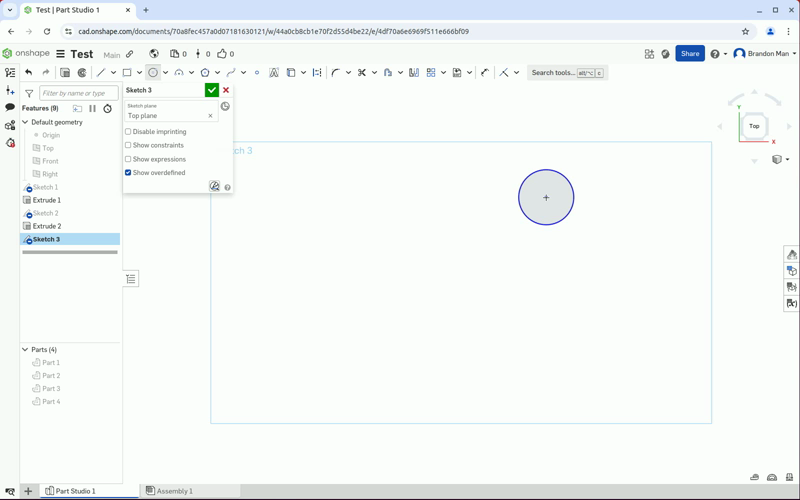
key_up(shift)
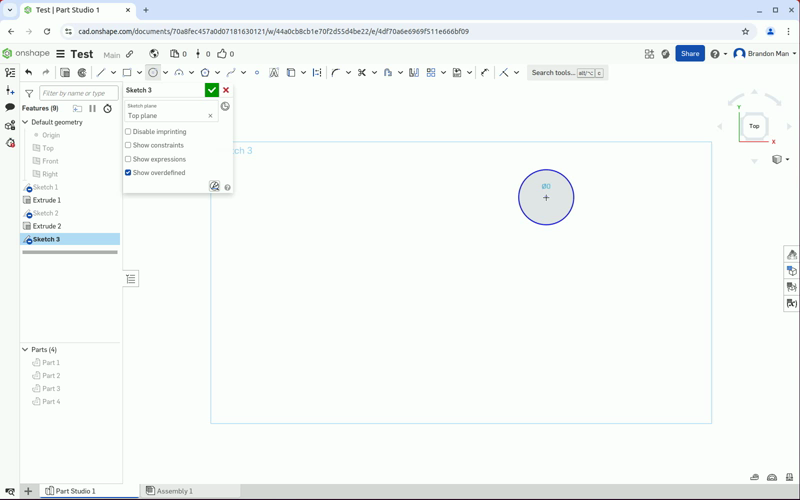
mouse_move(556, 197)
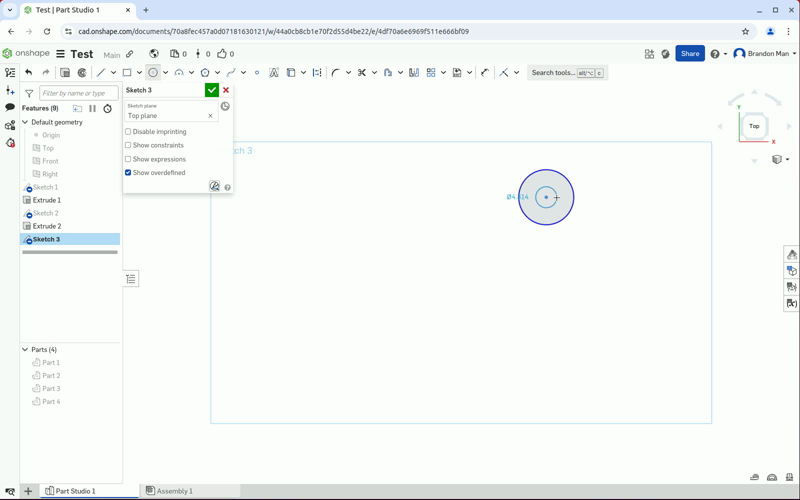
click(556, 197)
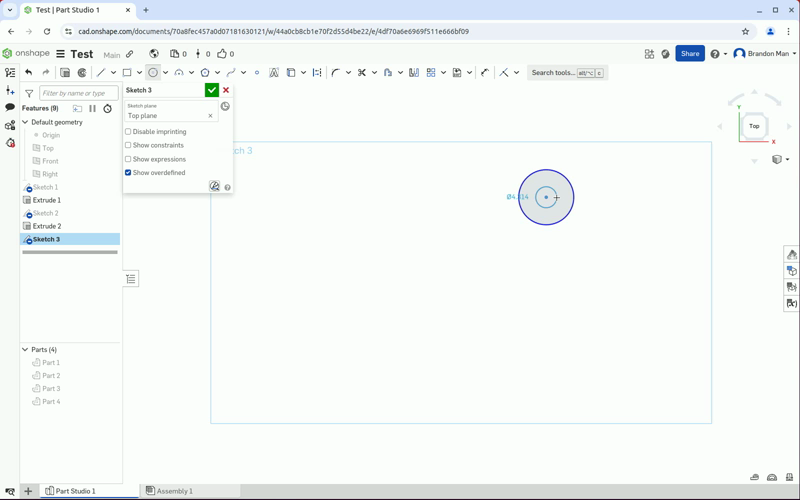
key(esc)
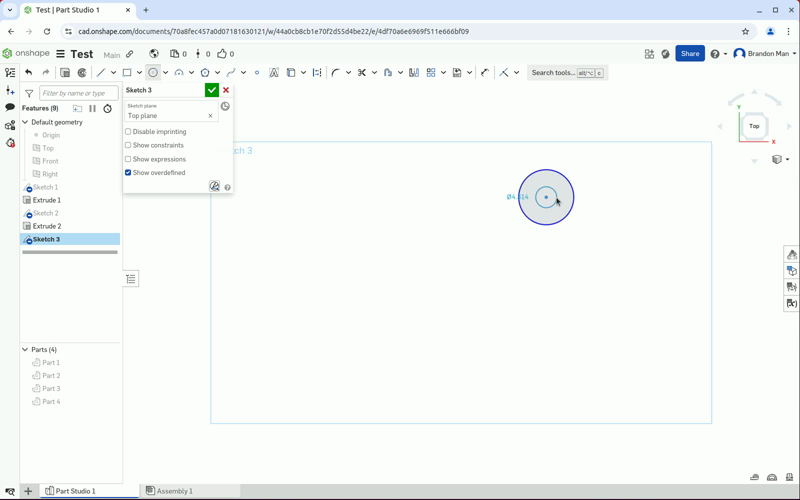
mouse_move(553, 173)
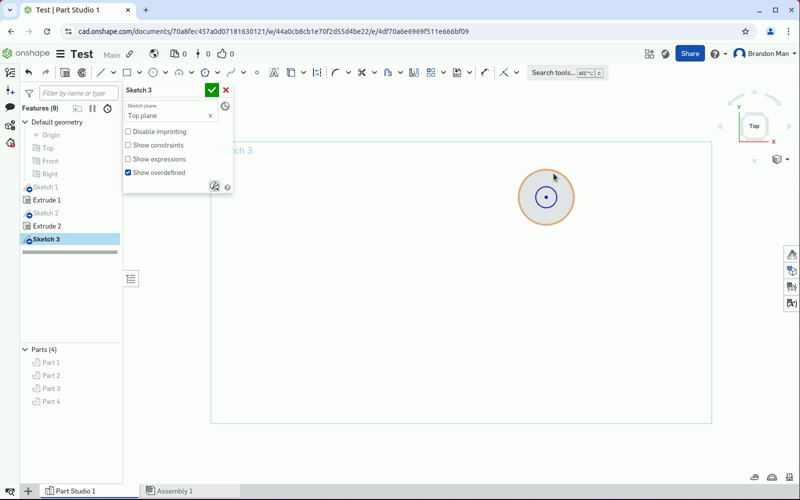
click(553, 173)
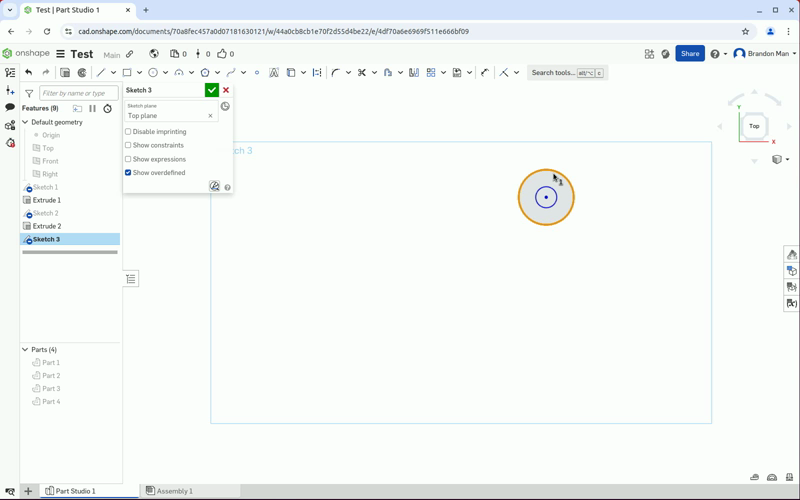
mouse_move(73, 352)
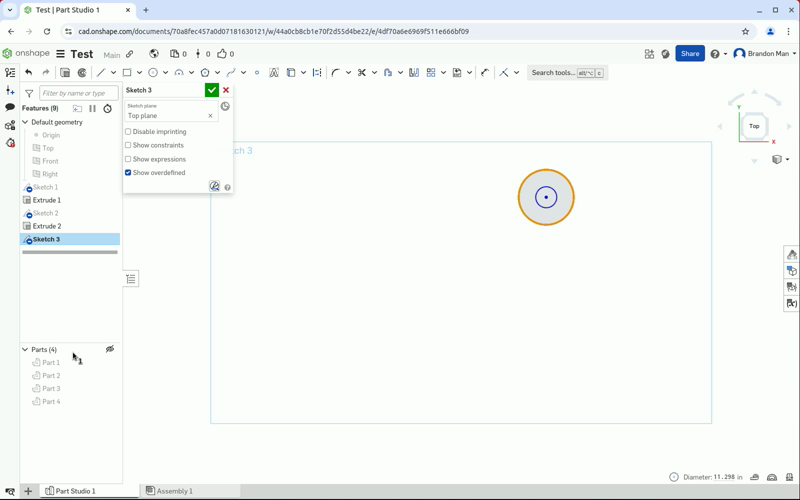
key(shift+y)
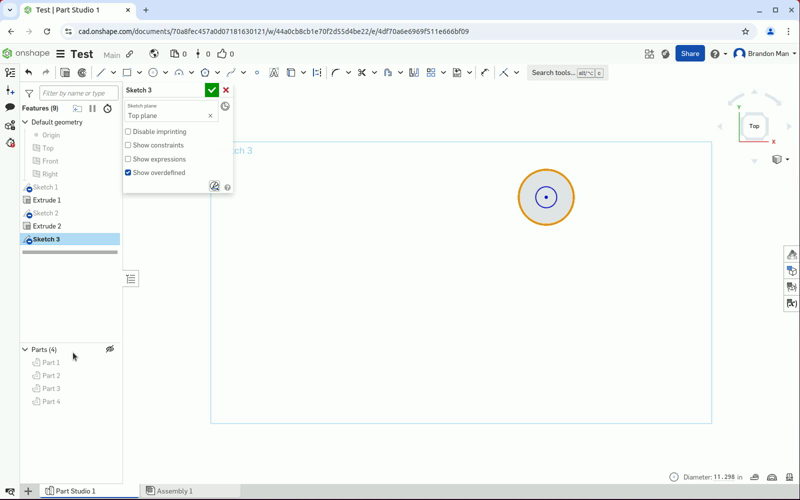
key(shift+e)
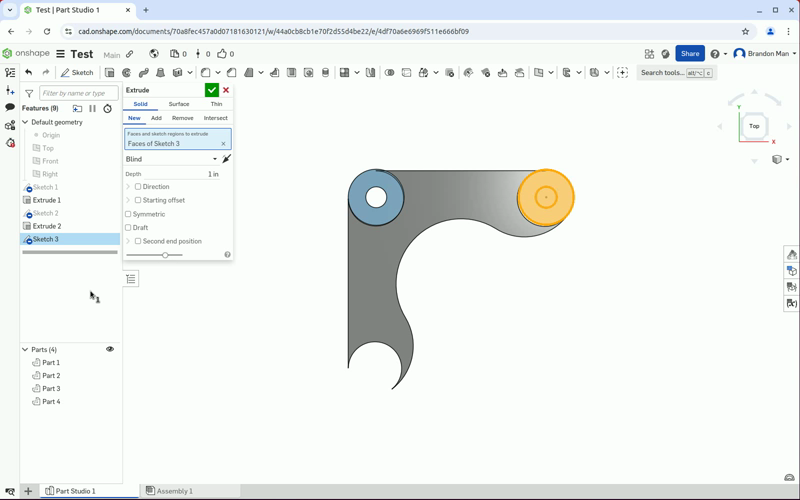
mouse_move(143, 106)
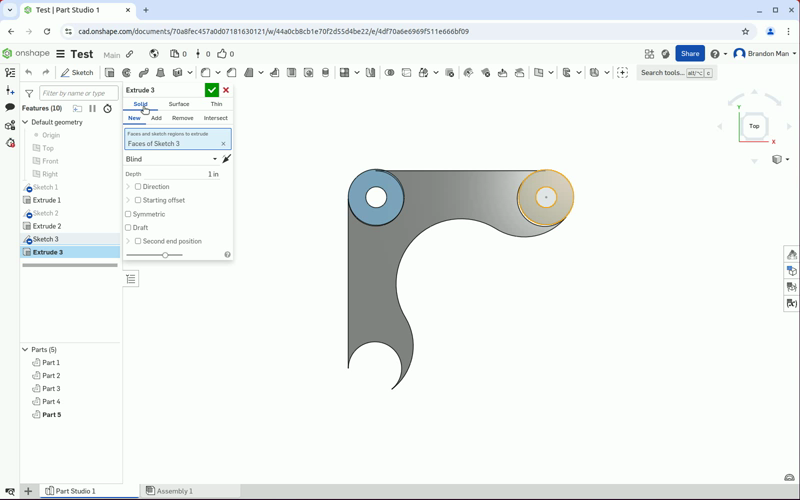
click(143, 106)
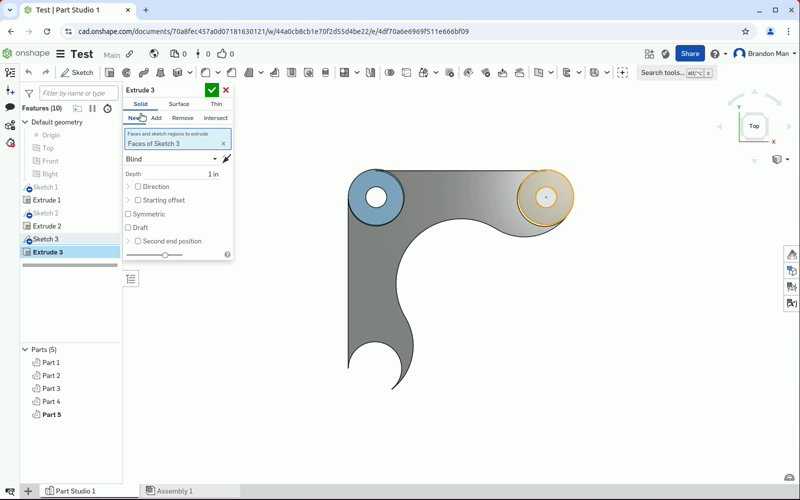
mouse_move(137, 120)
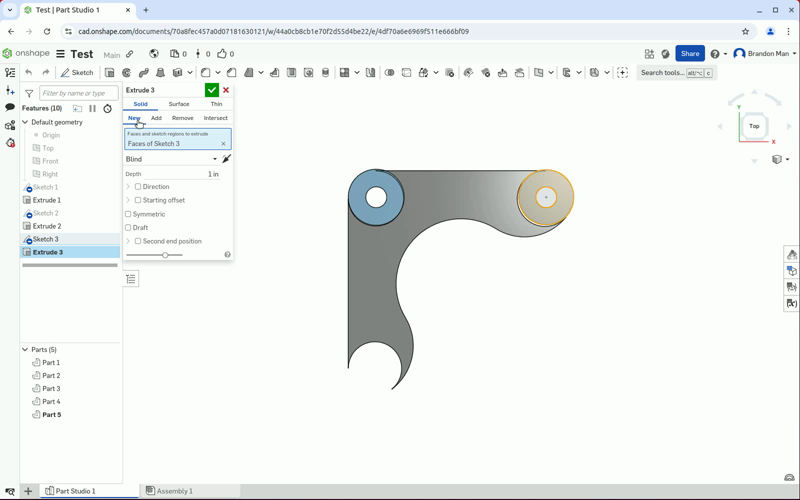
click(137, 120)
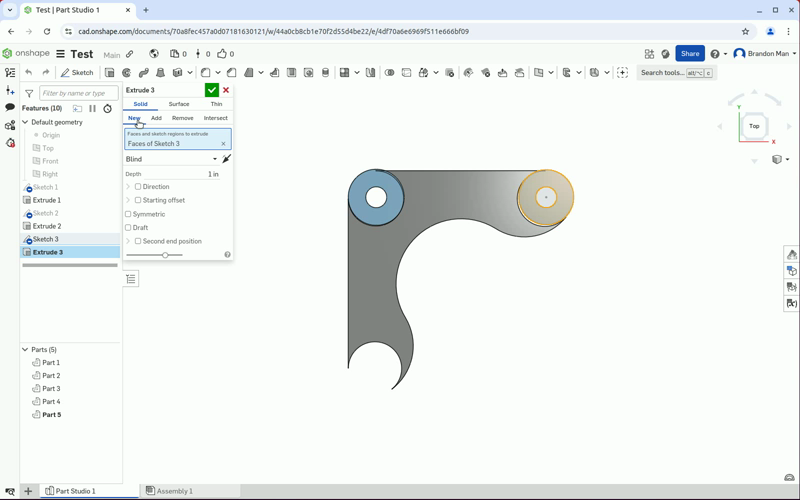
key(tab, 4)
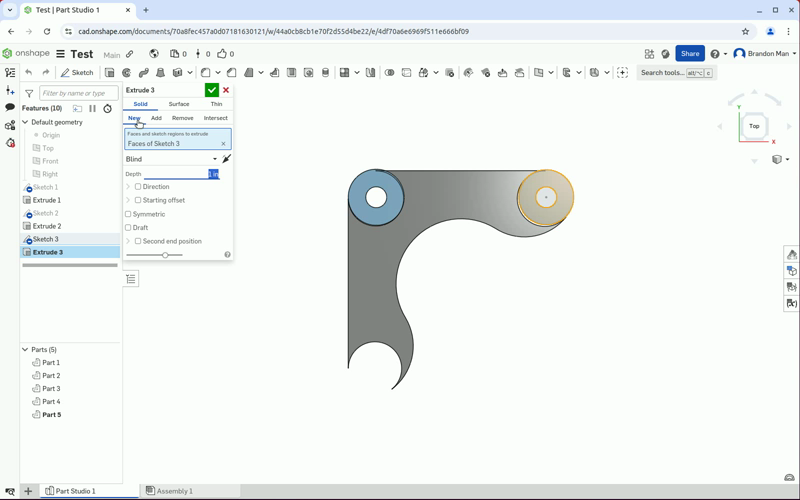
text(3.37)
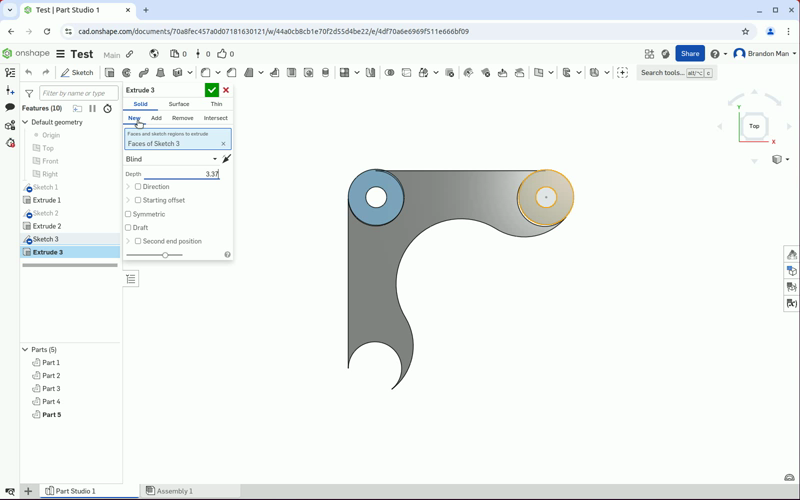
key(enter)
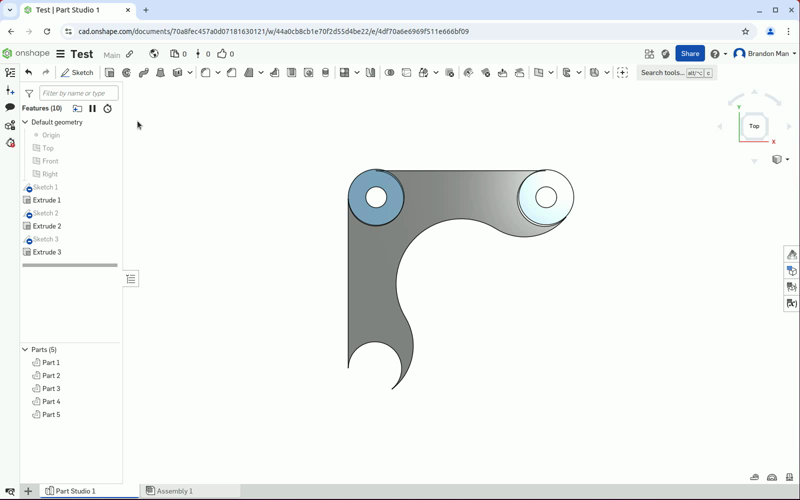
key(shift+h)
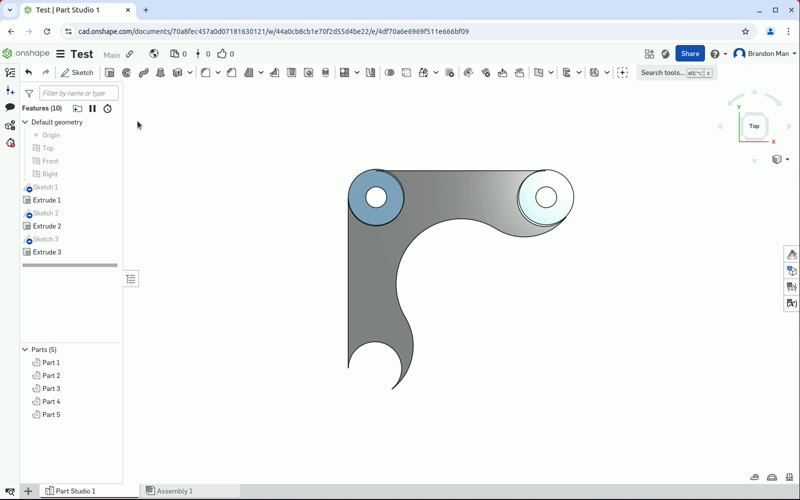
key(shift+h)
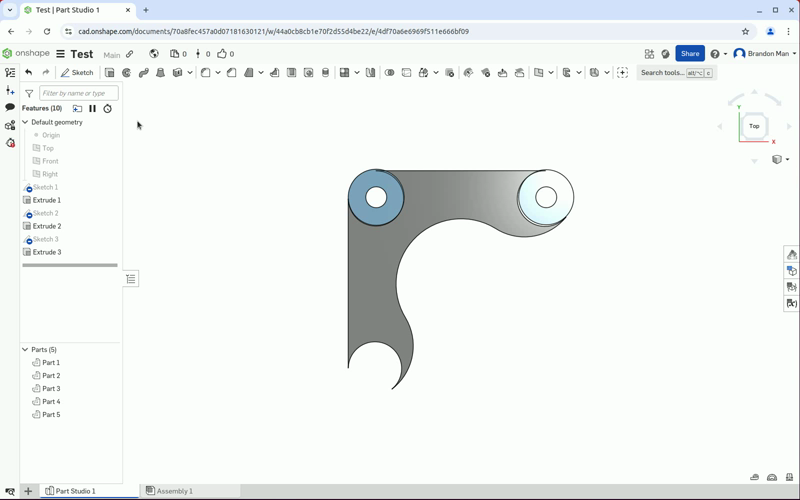
mouse_move(73, 189)
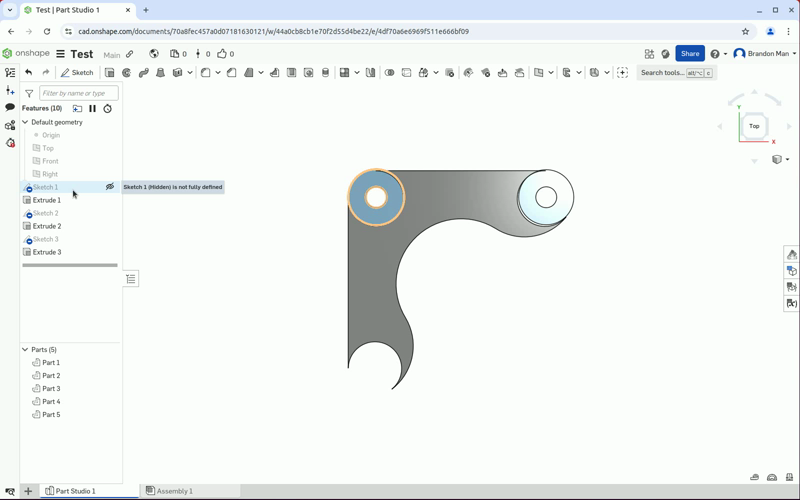
click(73, 189)
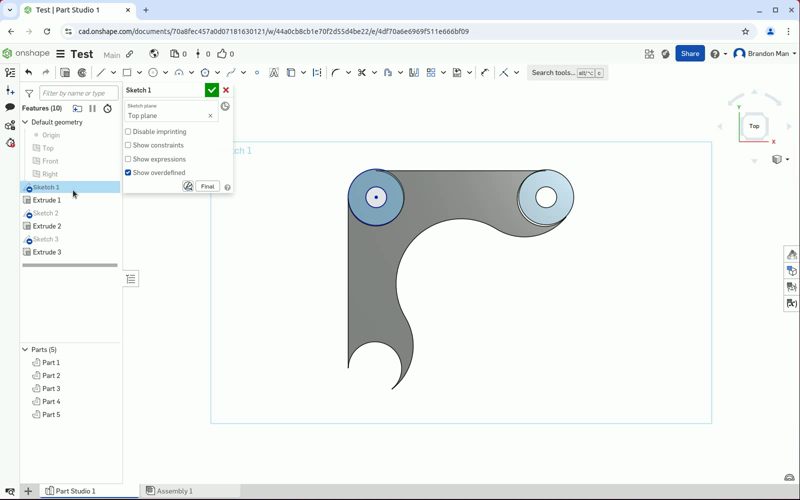
mouse_move(229, 92)
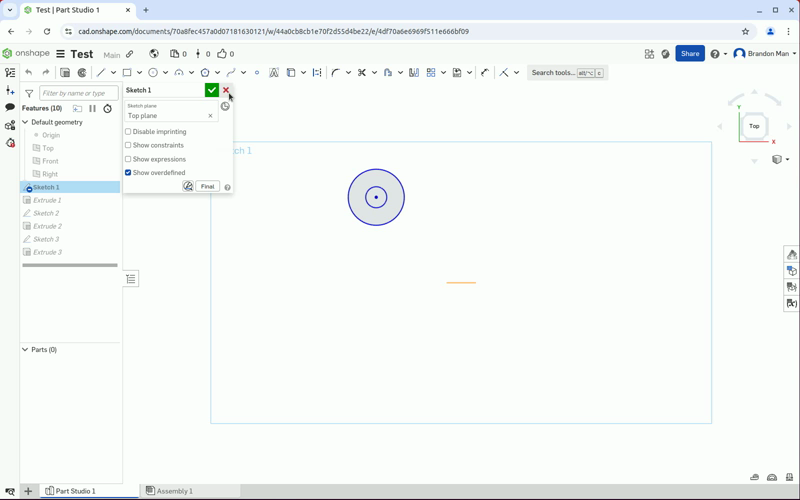
click(229, 92)
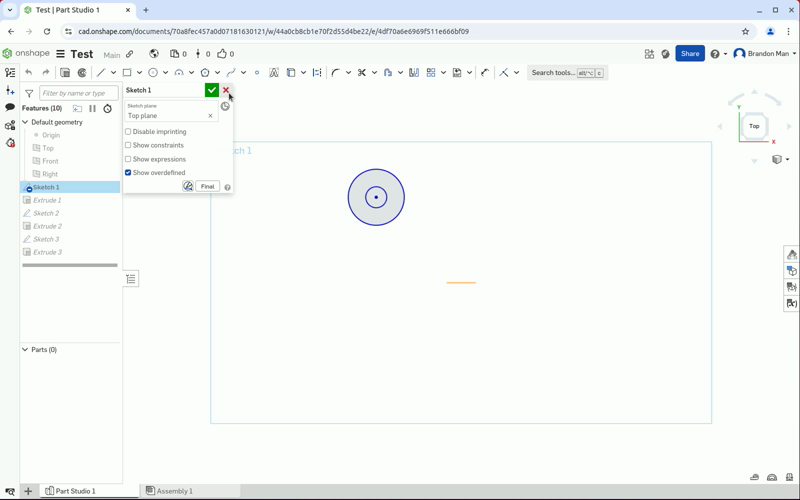
key(shift+s)
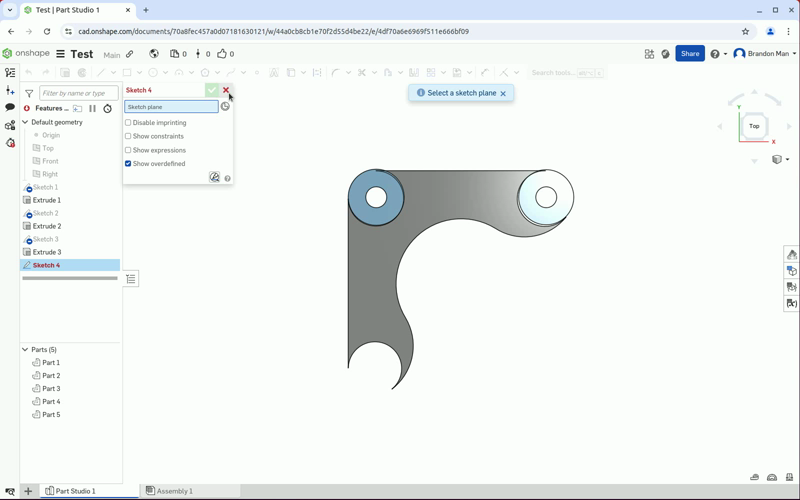
mouse_move(73, 150)
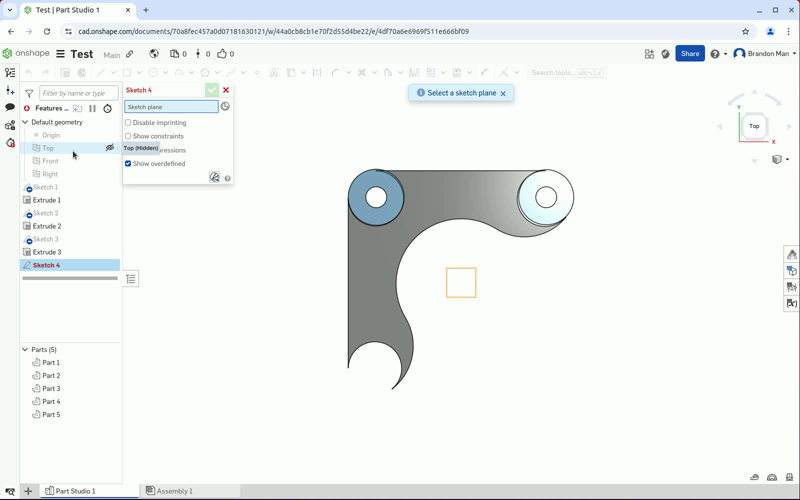
click(73, 150)
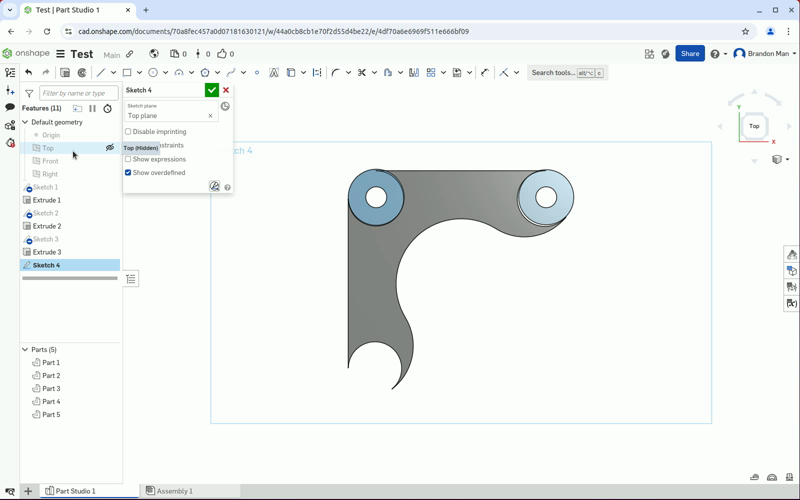
mouse_move(73, 352)
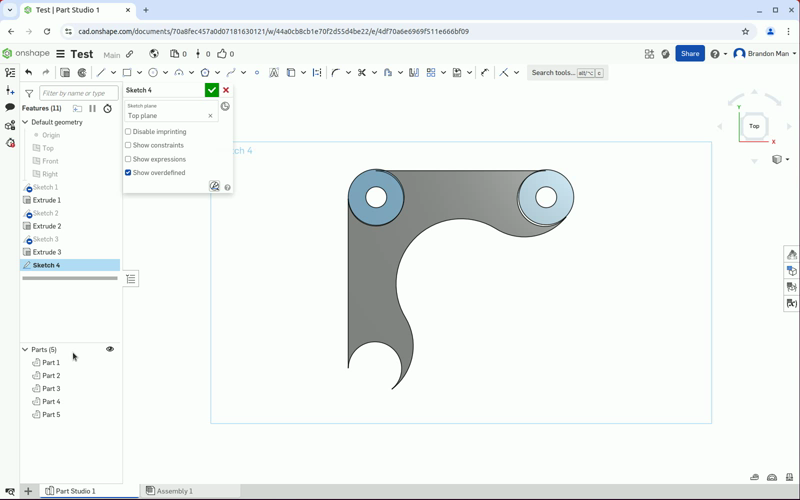
key(y)
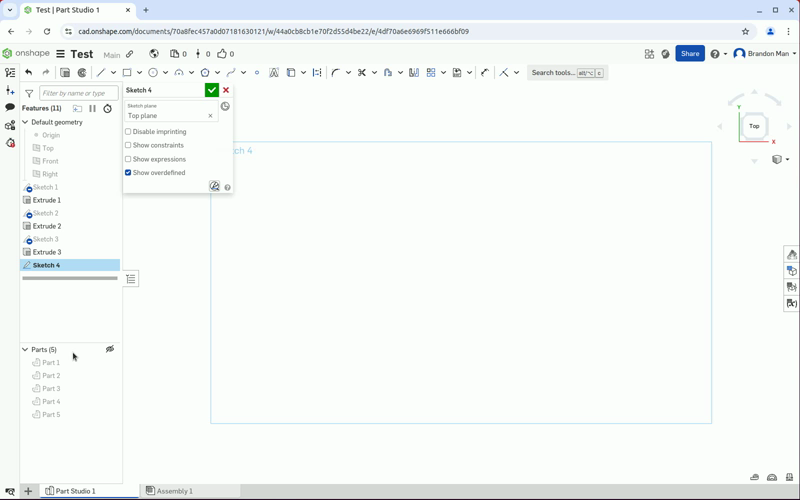
key(c)
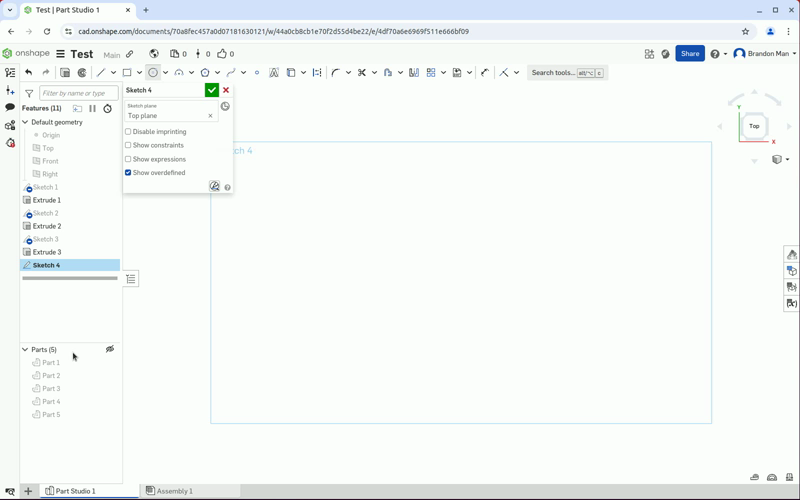
key_down(shift)
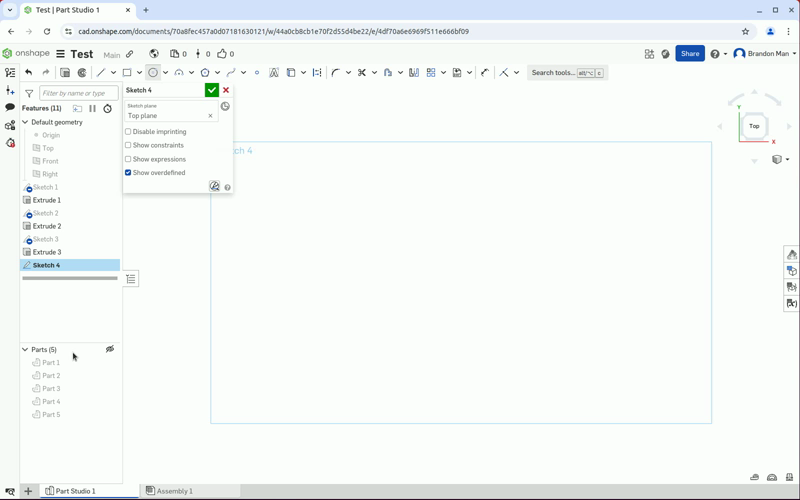
mouse_move(376, 368)
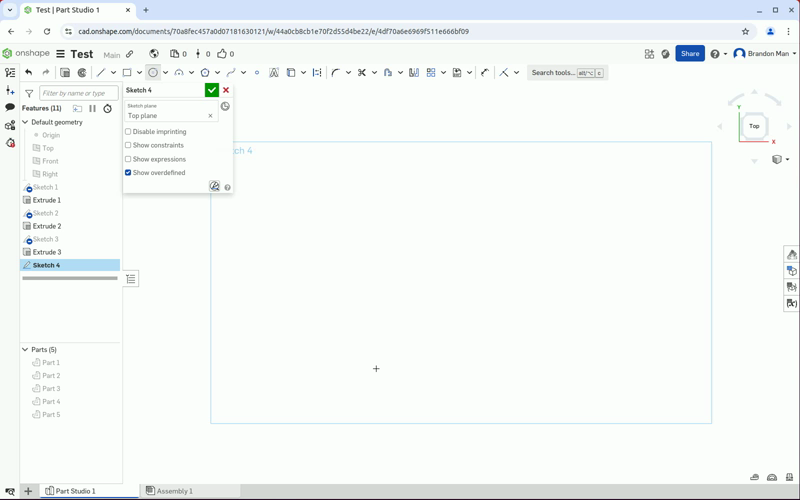
click(376, 368)
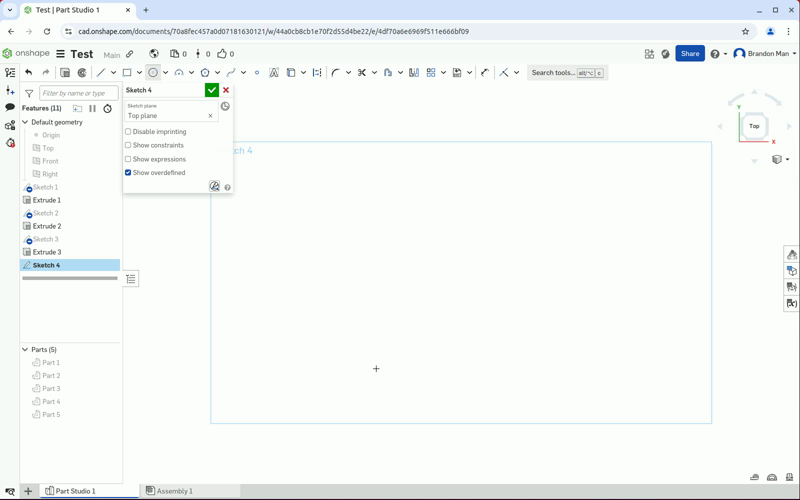
key_up(shift)
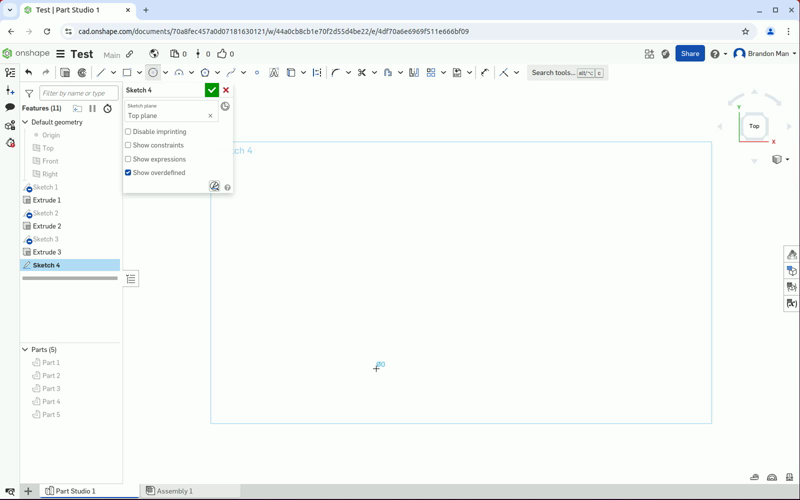
mouse_move(404, 368)
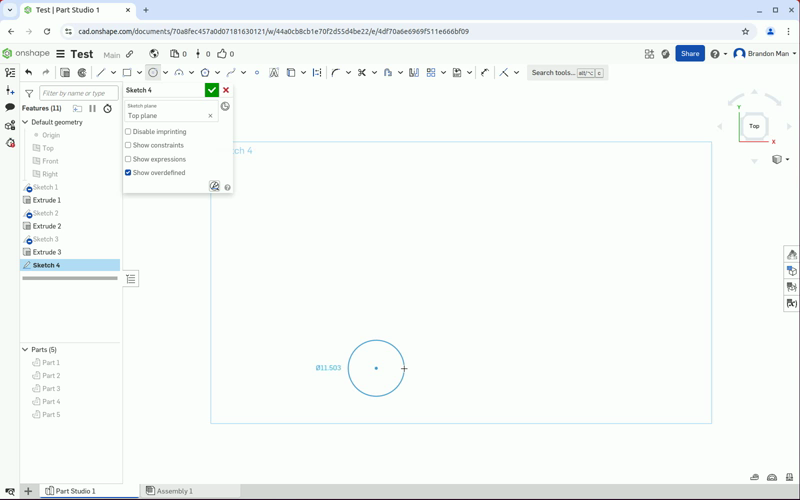
click(404, 368)
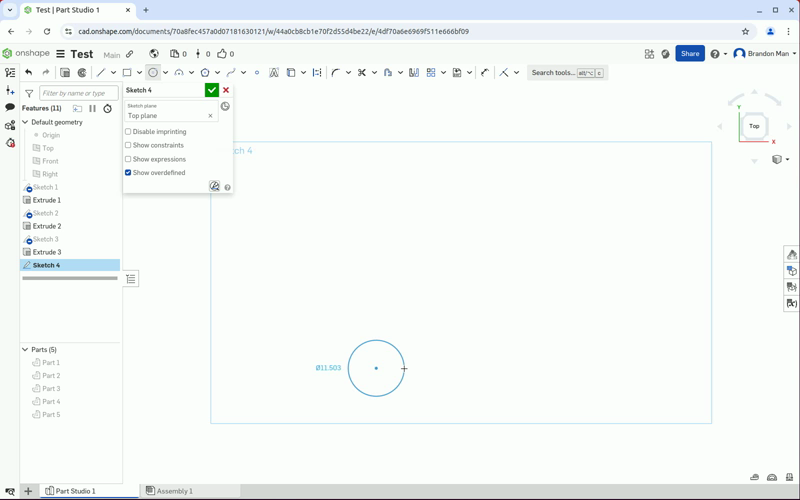
key(esc)
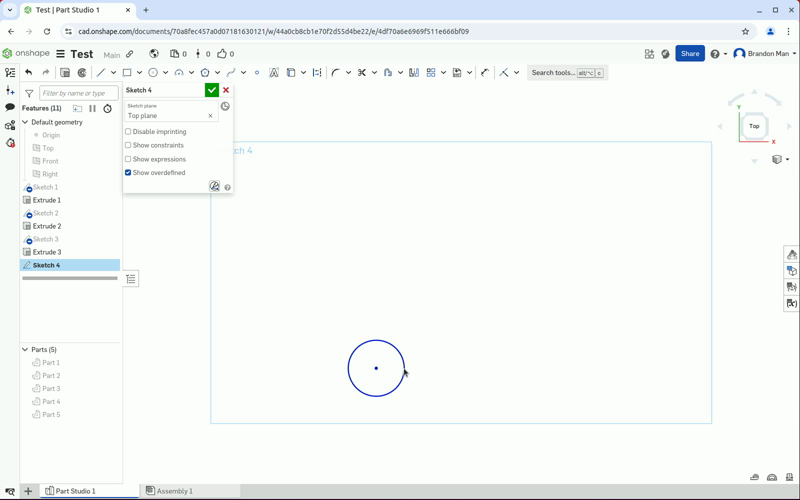
key(c)
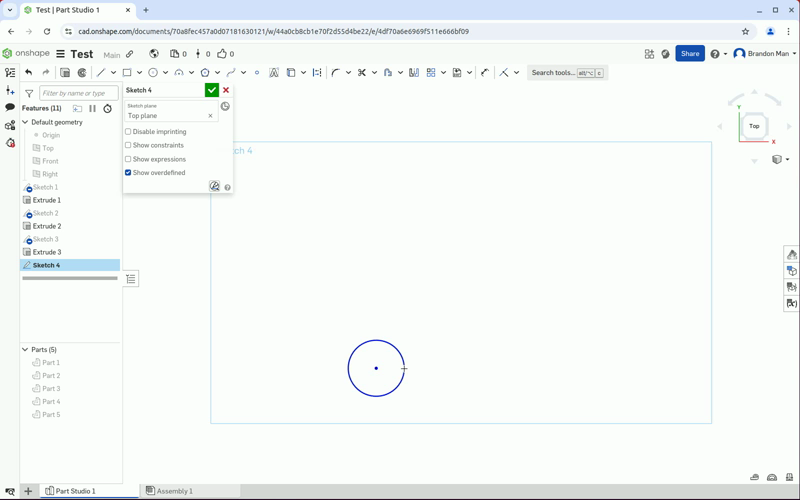
key_down(shift)
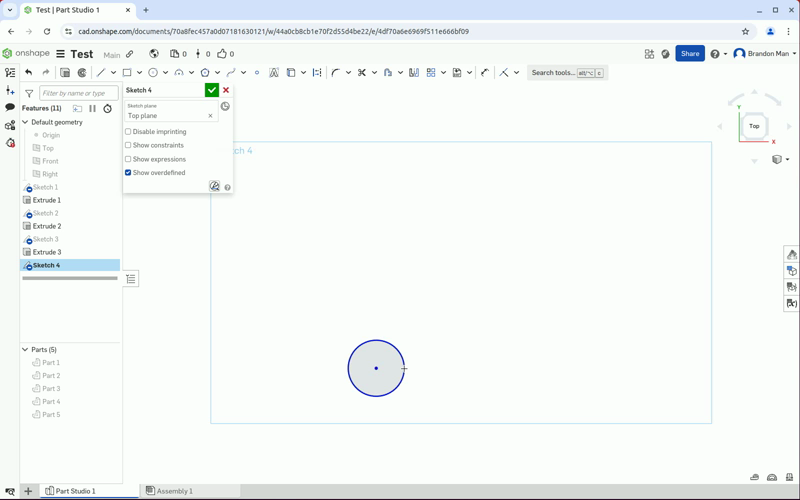
mouse_move(376, 368)
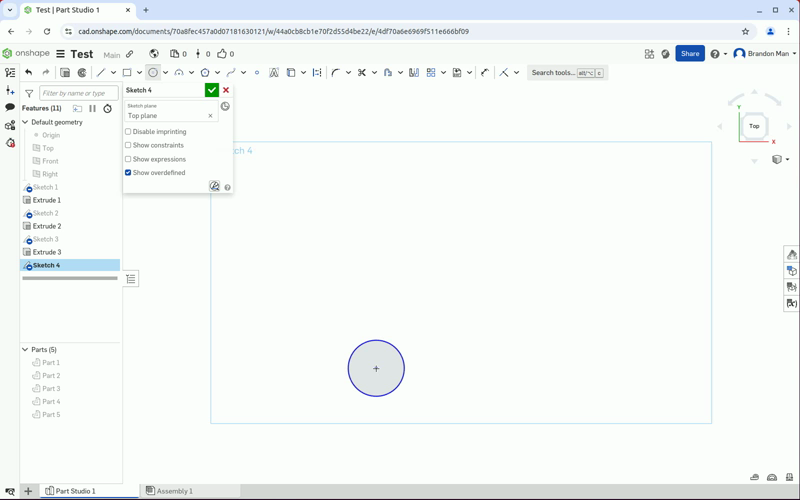
click(376, 368)
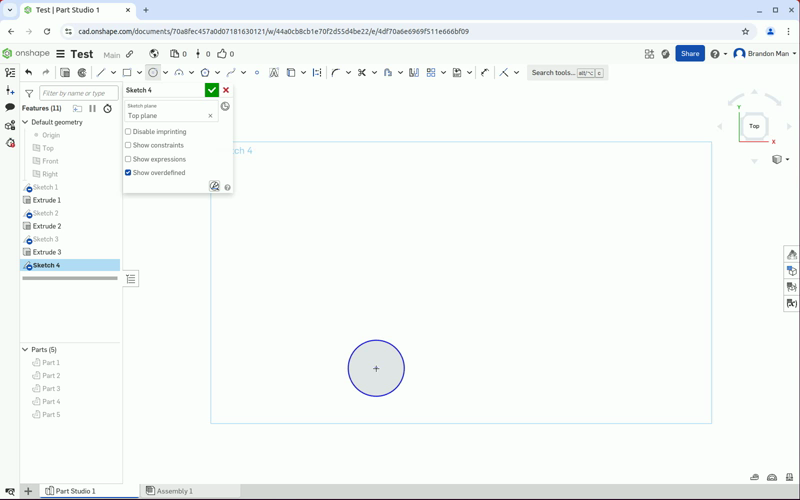
key_up(shift)
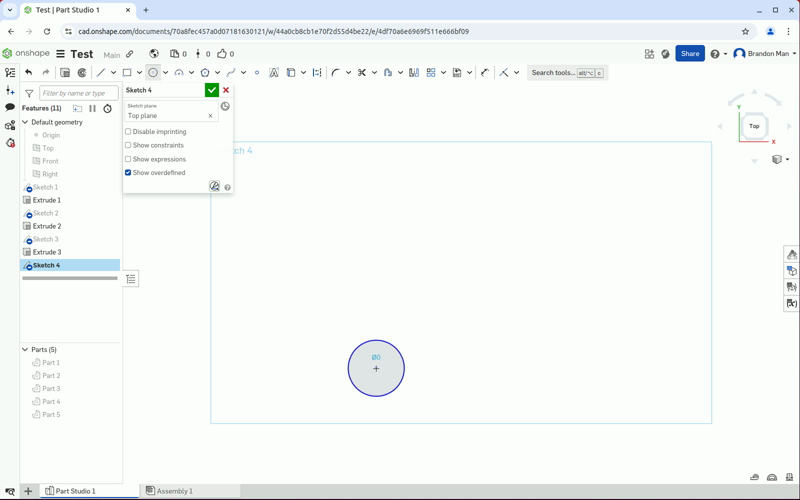
mouse_move(386, 368)
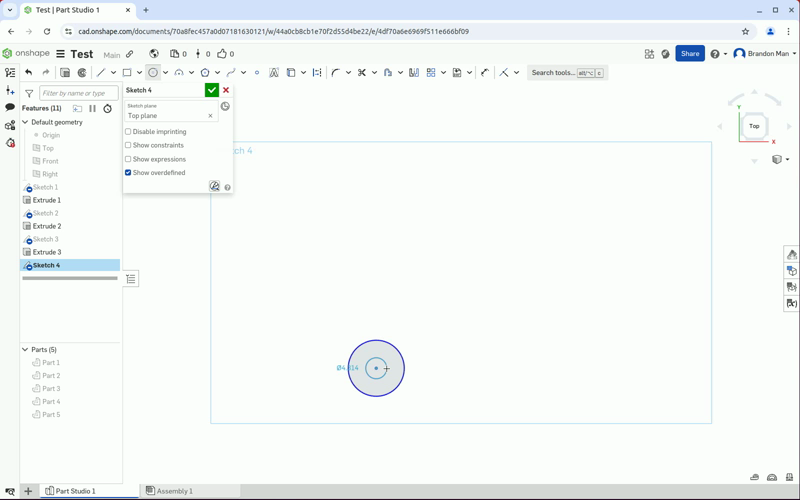
click(386, 368)
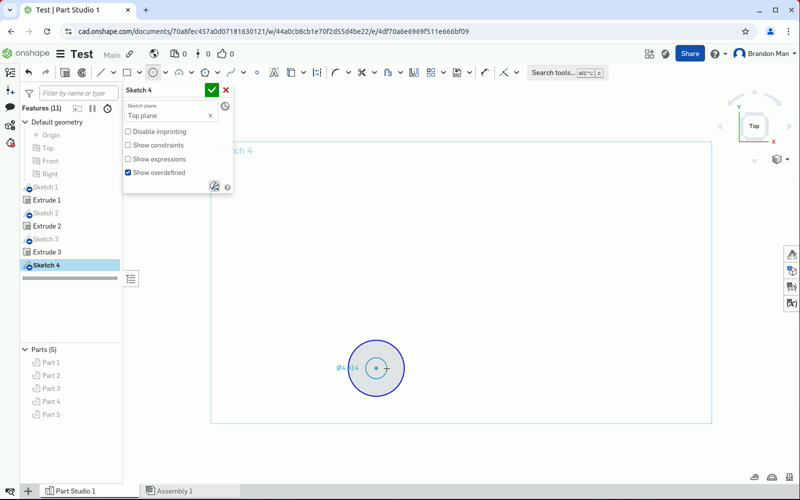
key(esc)
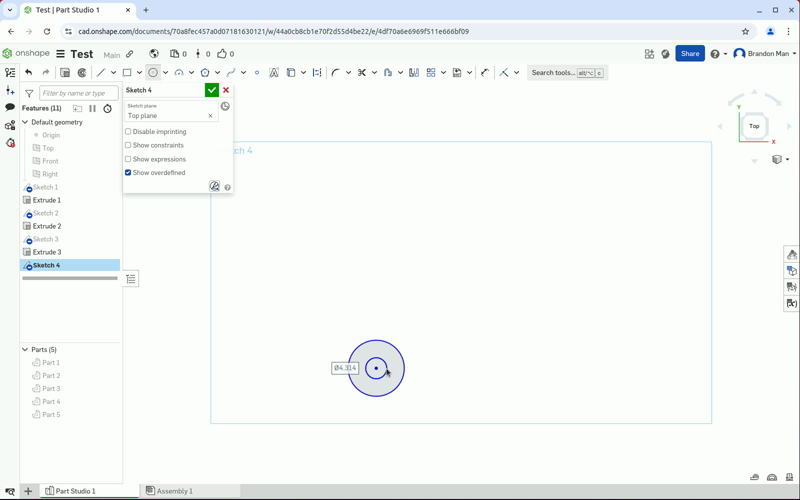
mouse_move(377, 351)
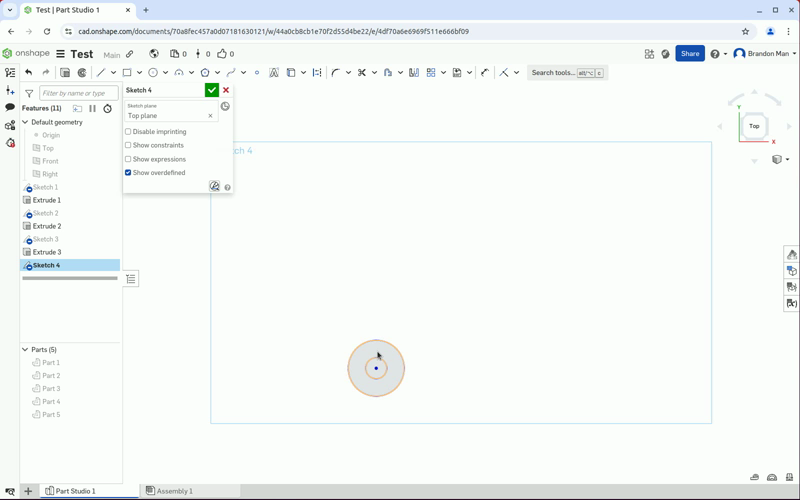
click(377, 351)
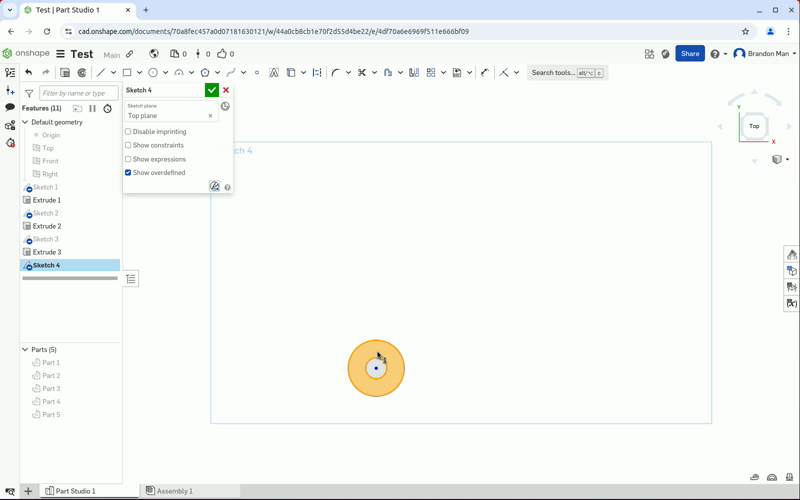
mouse_move(73, 352)
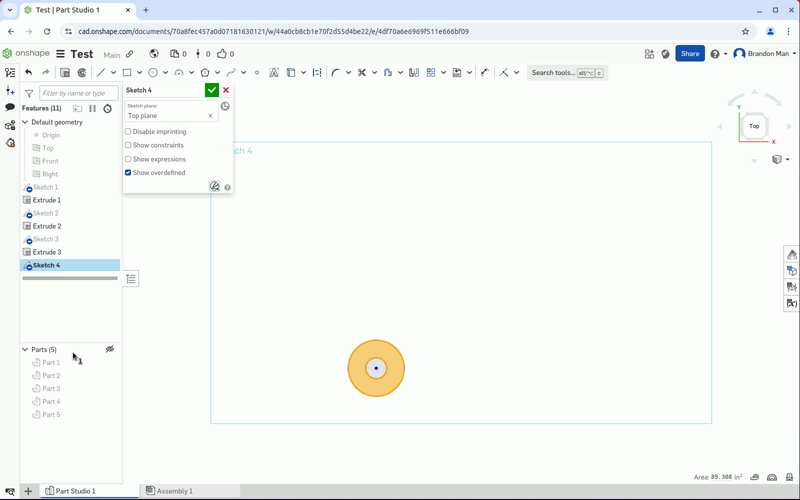
key(shift+y)
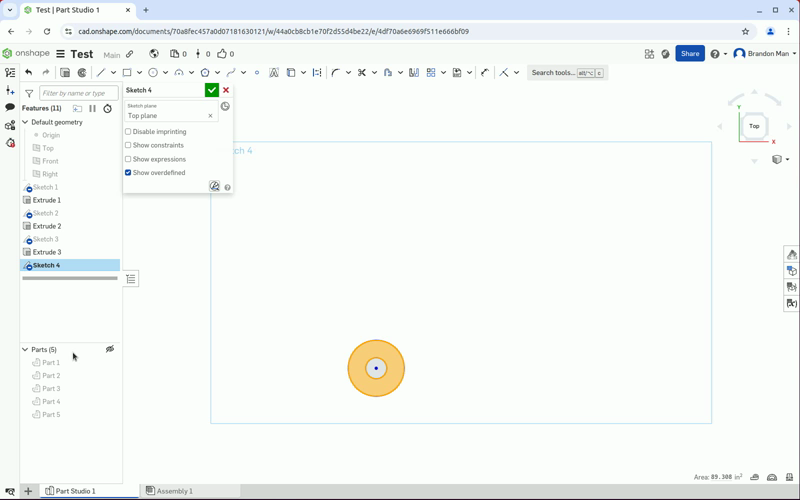
key(shift+e)
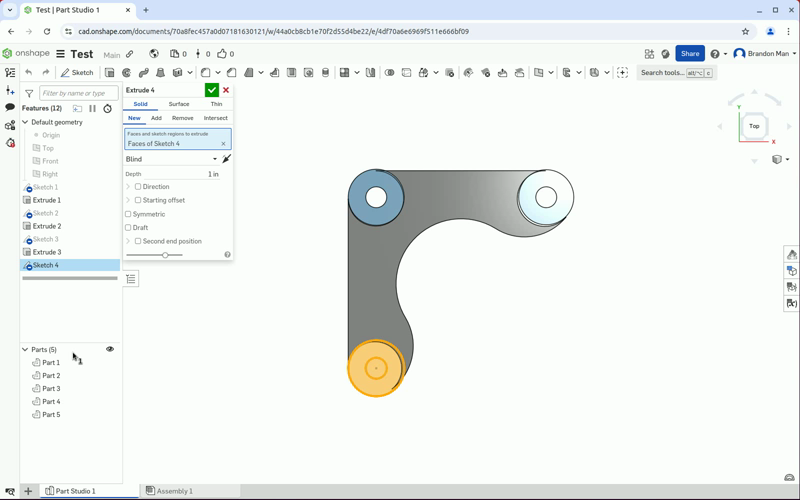
mouse_move(143, 106)
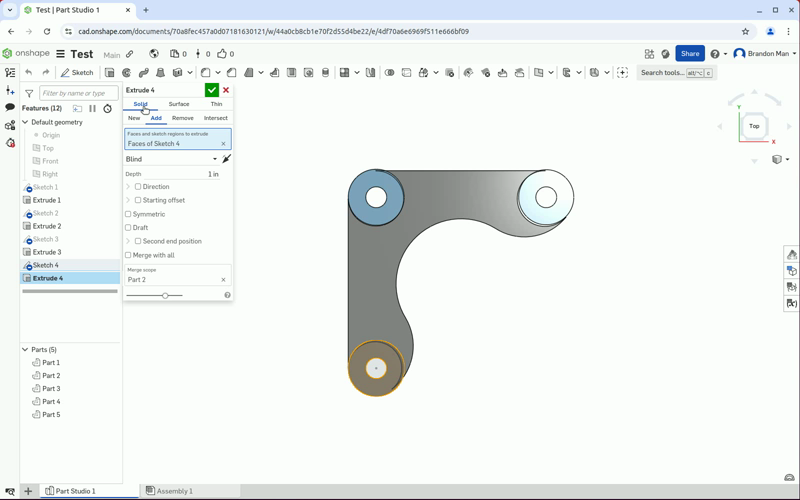
click(143, 106)
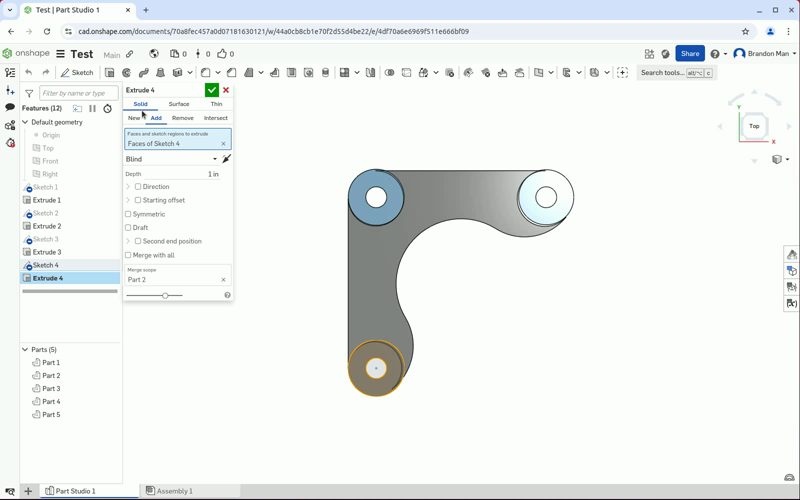
mouse_move(137, 120)
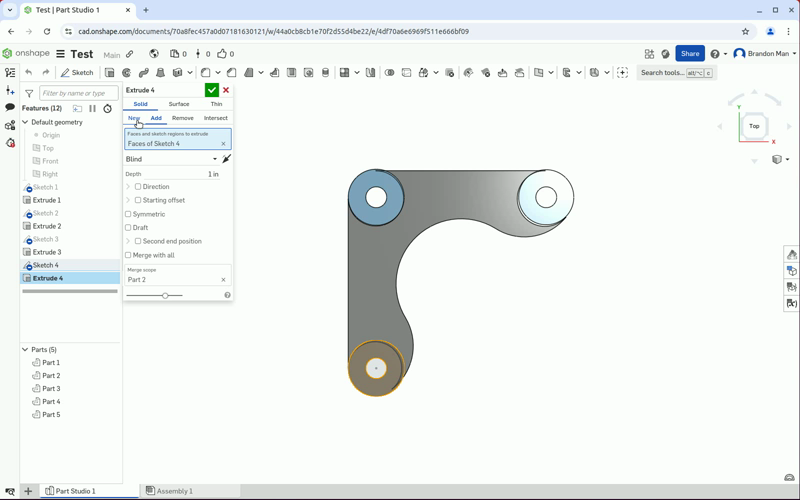
click(137, 120)
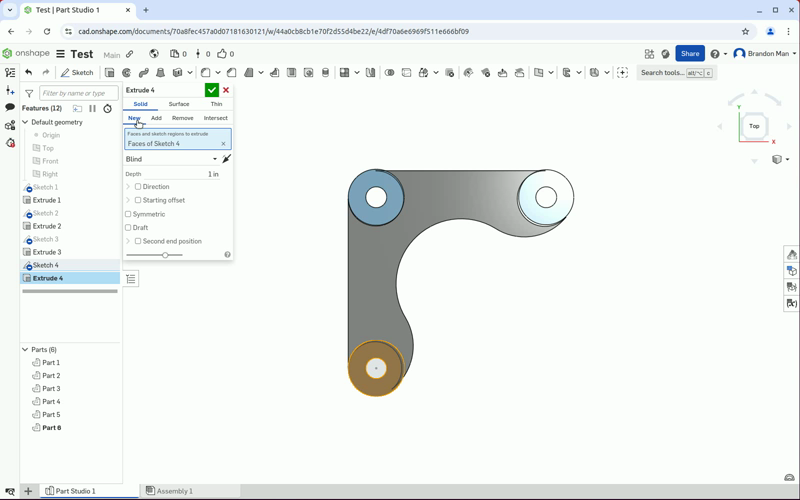
key(tab, 4)
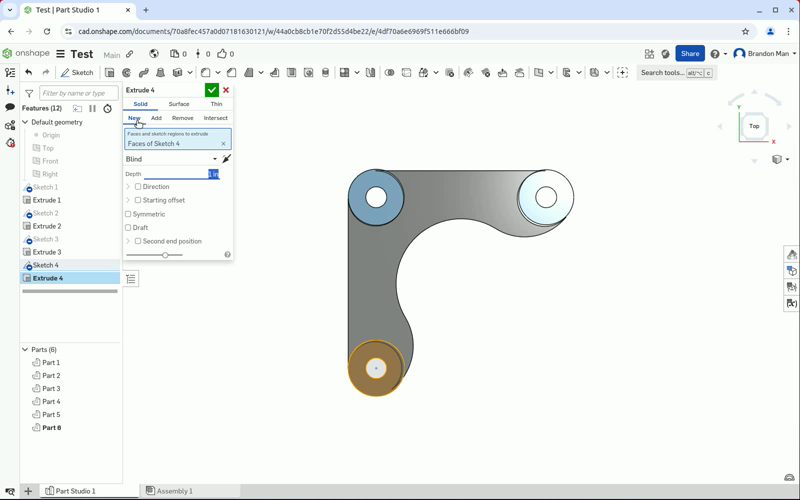
text(3.37)
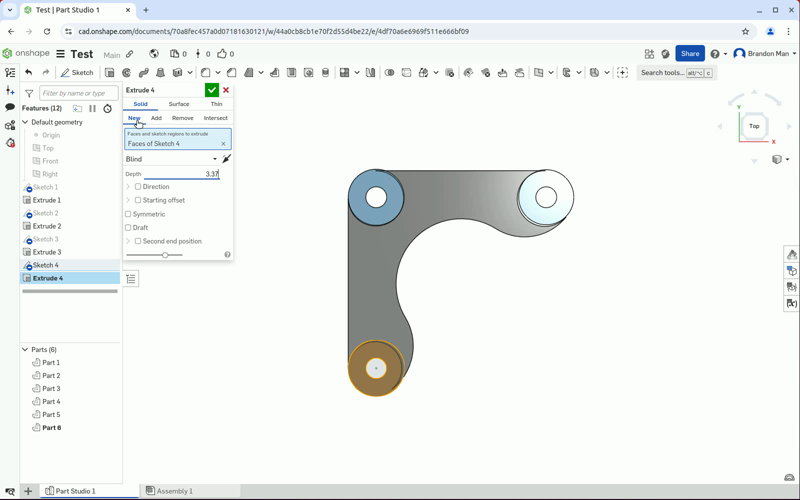
key(enter)
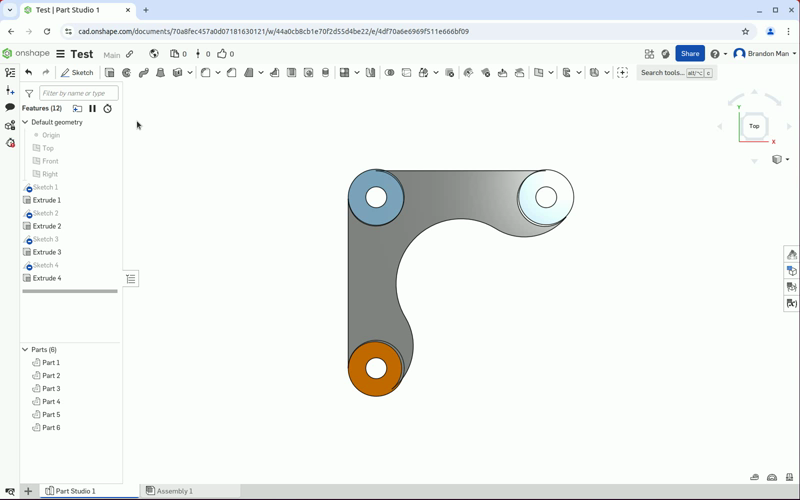
key(shift+h)
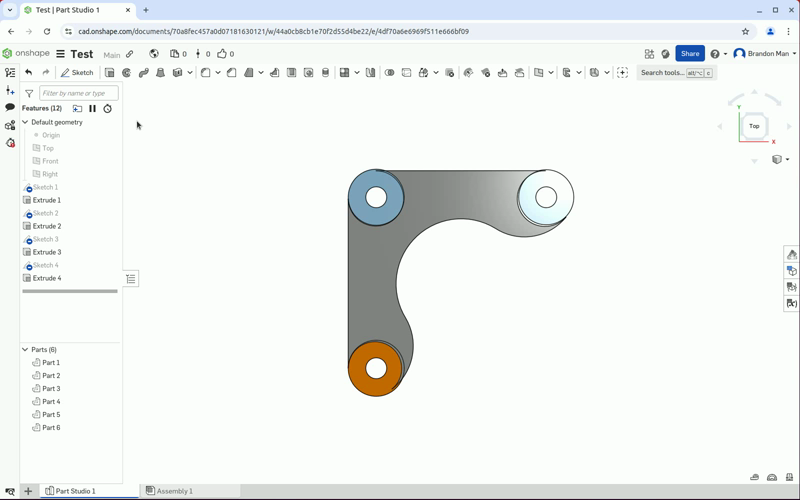
key(shift+h)
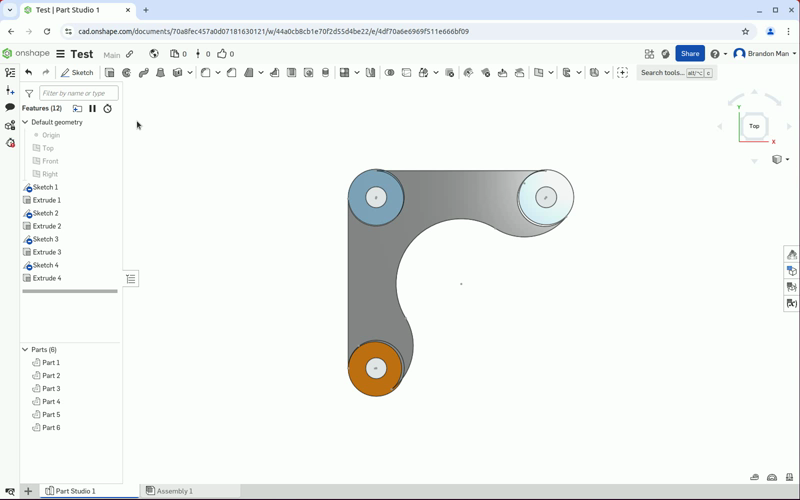
key(shift+7)
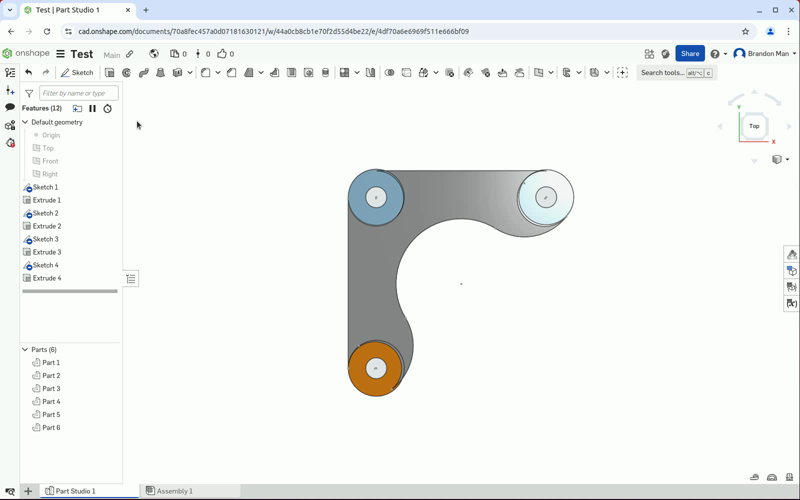
key(up, 3)
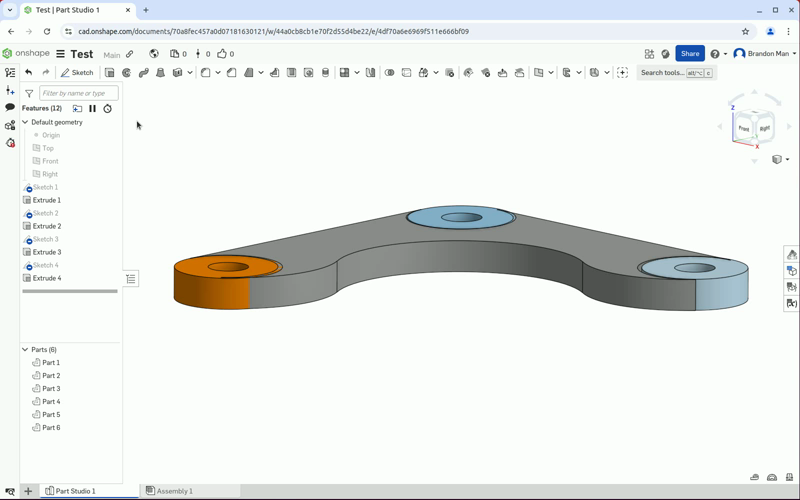
key(left, 3)
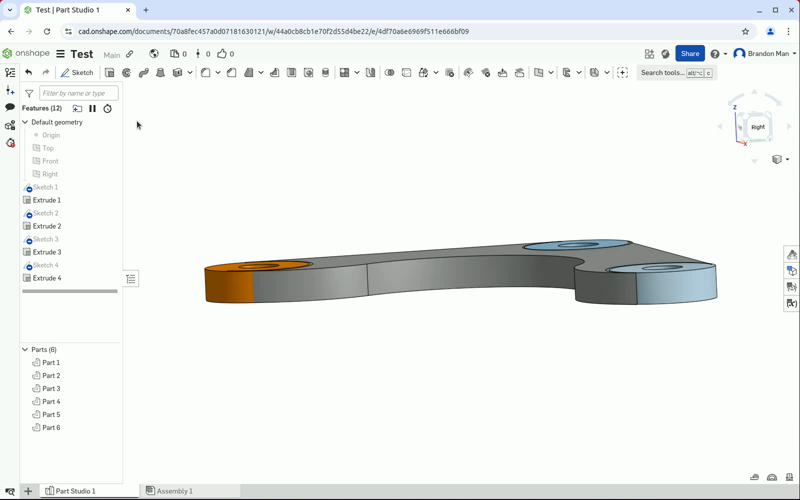
key(right, 3)
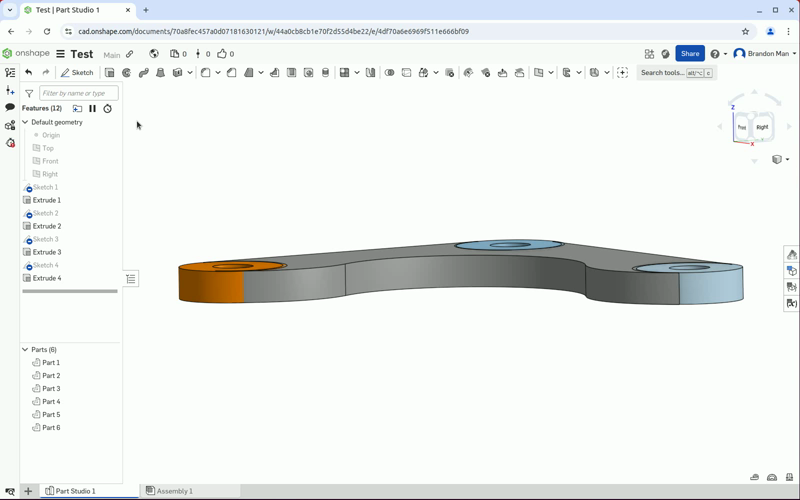
key(down, 3)
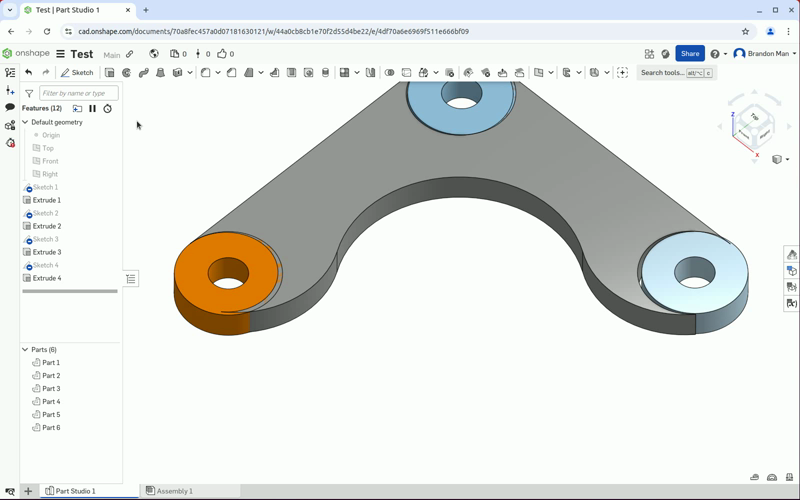
mouse_move(73, 189)
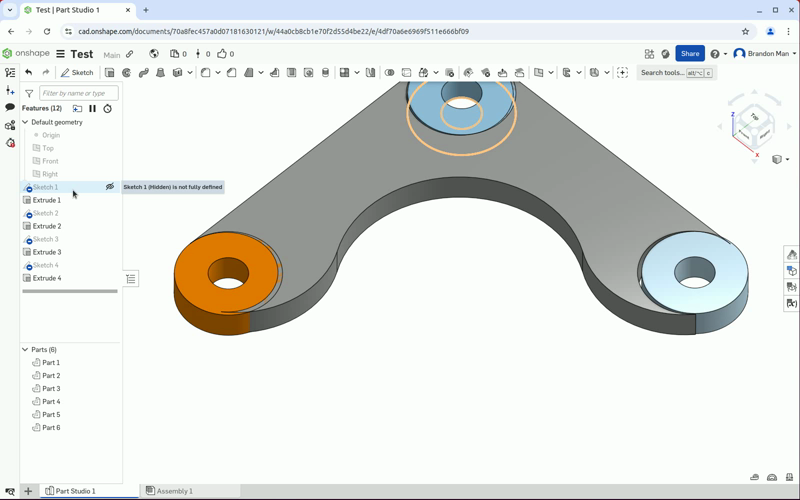
click(73, 189)